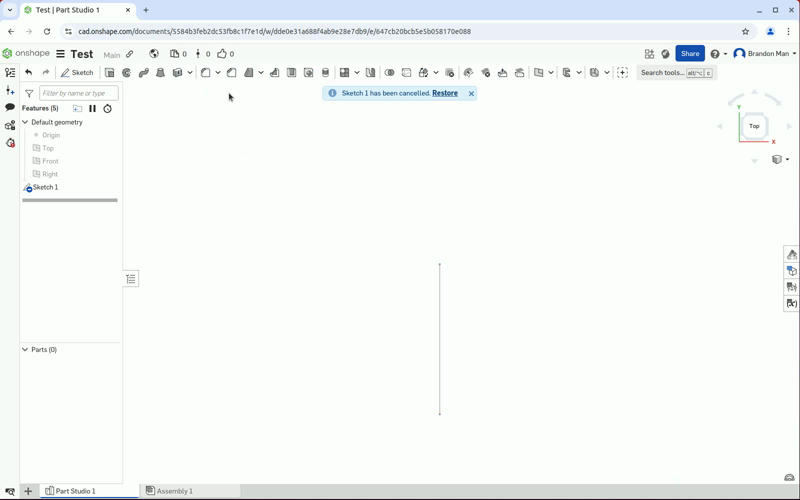
key(shift+h)
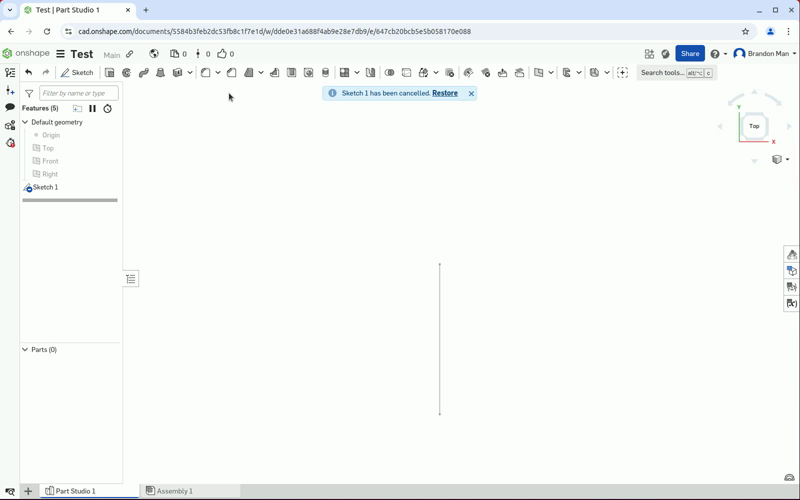
key(shift+s)
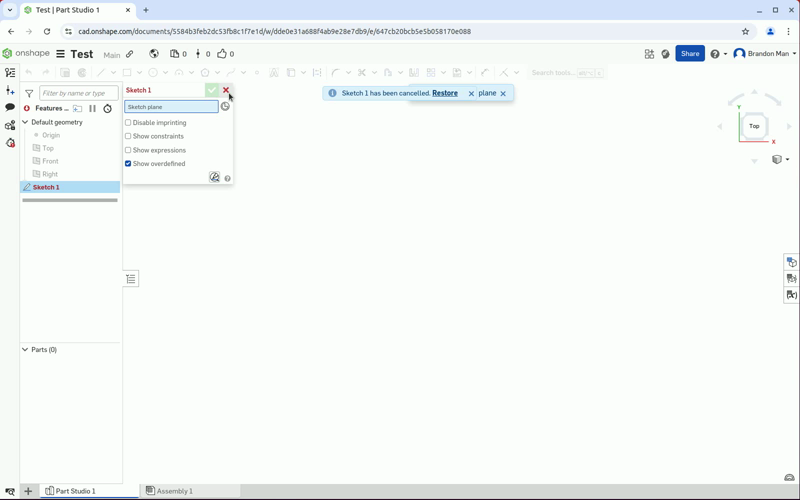
mouse_move(73, 150)
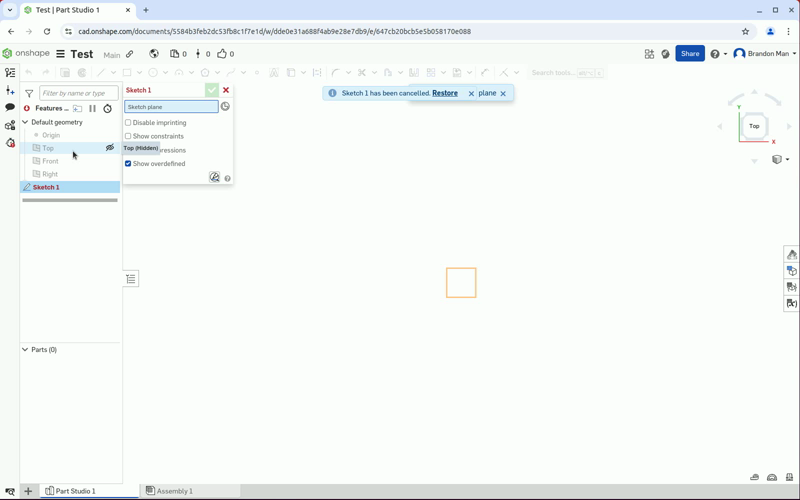
click(73, 150)
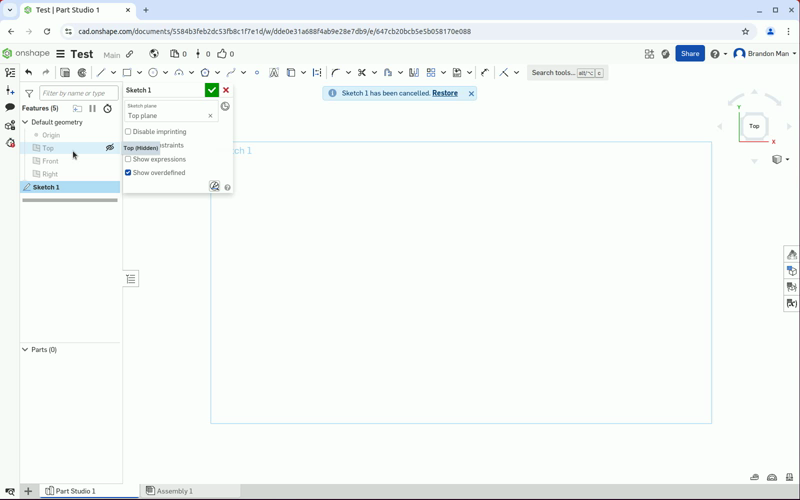
mouse_move(73, 352)
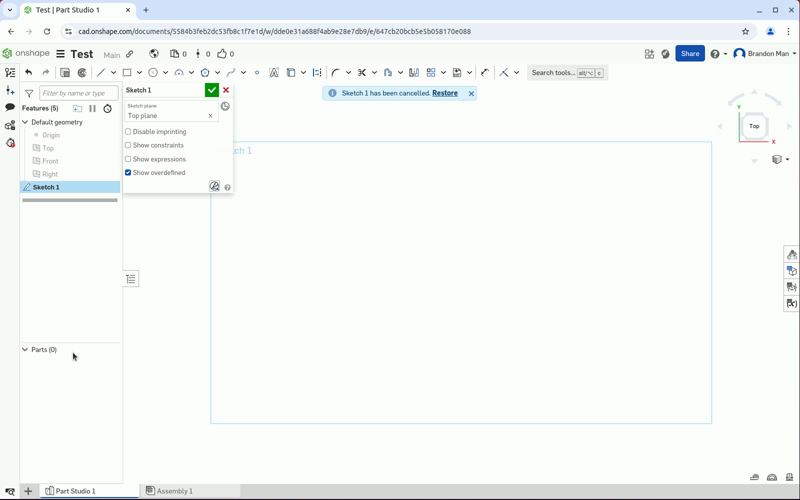
key(y)
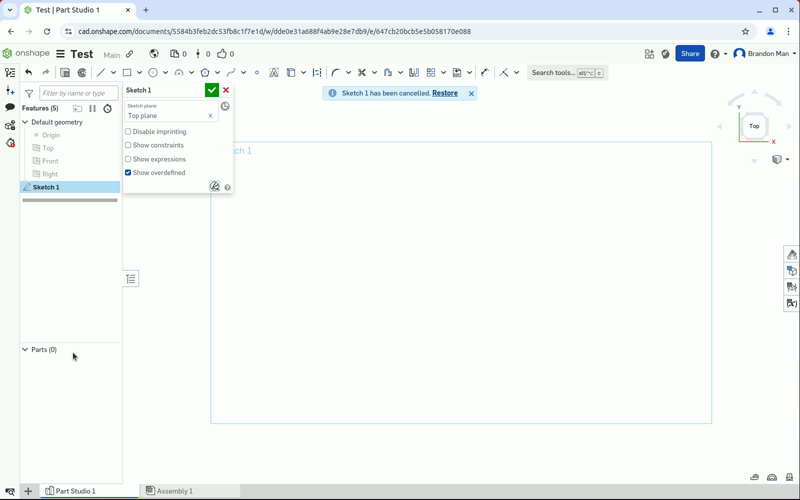
key(l)
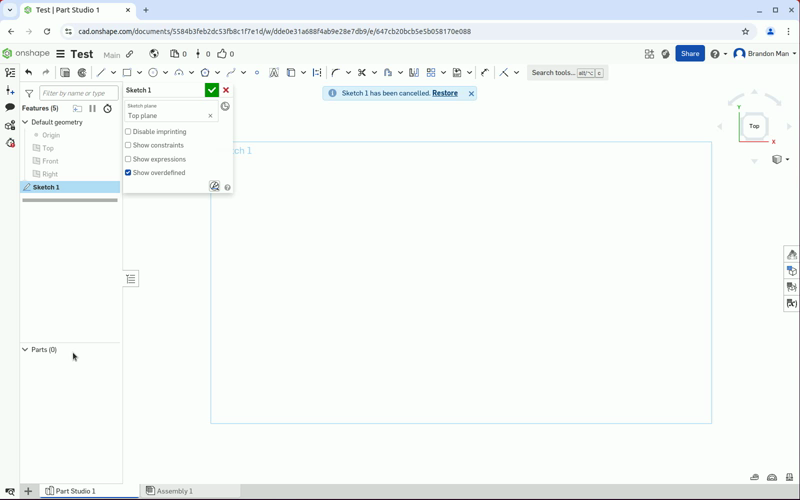
key_down(shift)
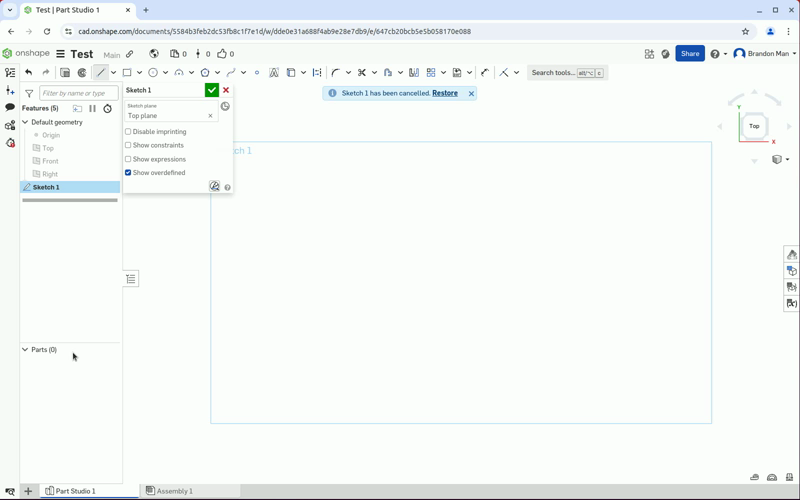
mouse_move(460, 282)
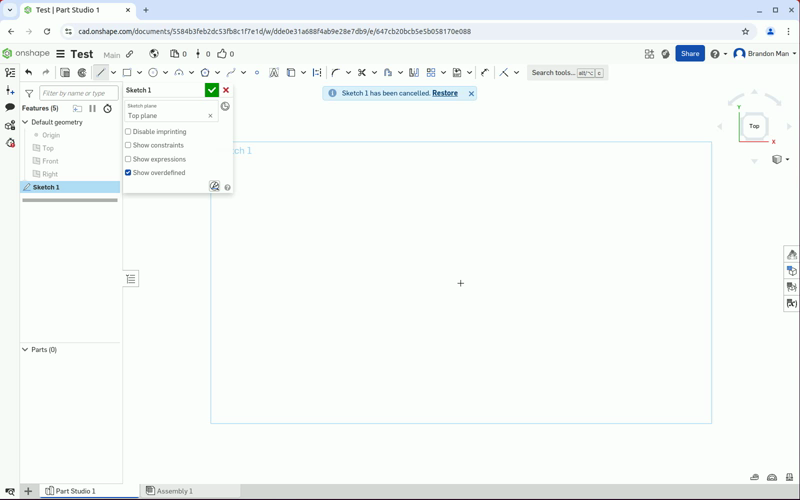
click(460, 282)
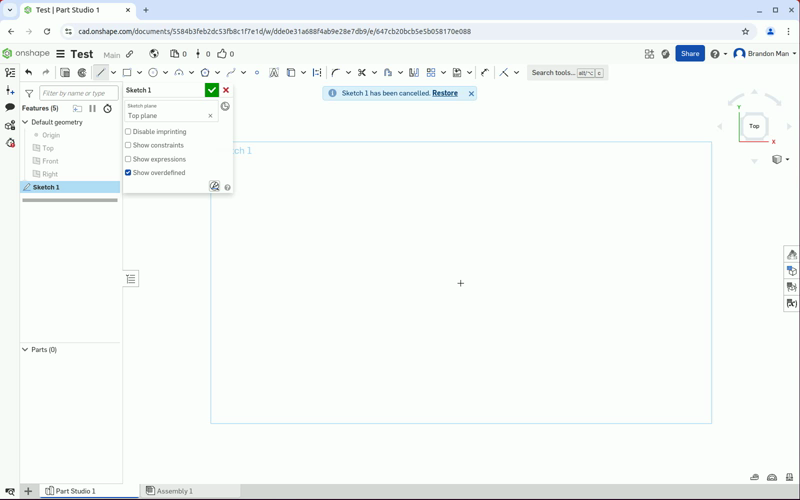
key_up(shift)
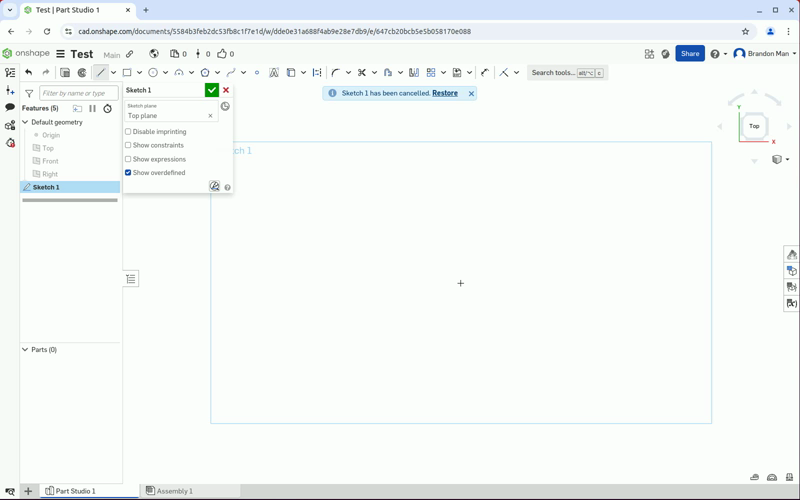
key_down(shift)
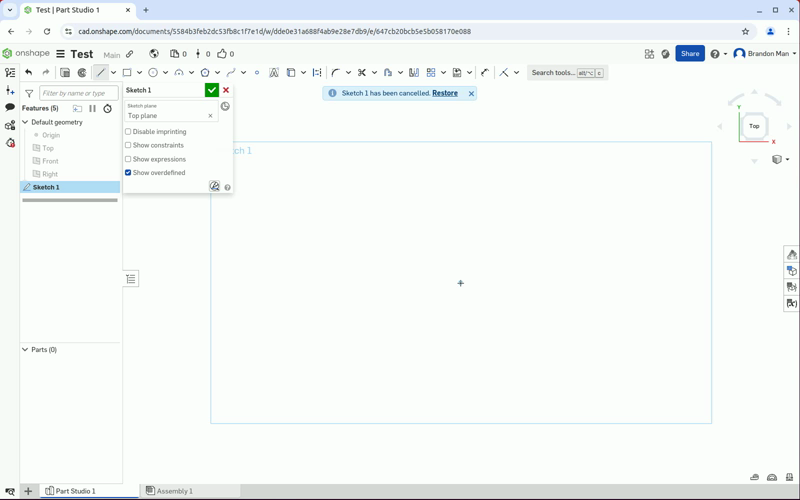
mouse_move(531, 282)
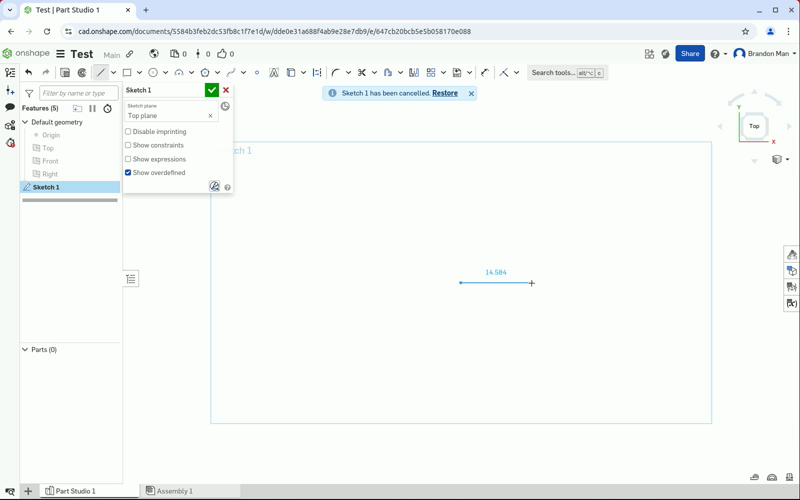
click(531, 282)
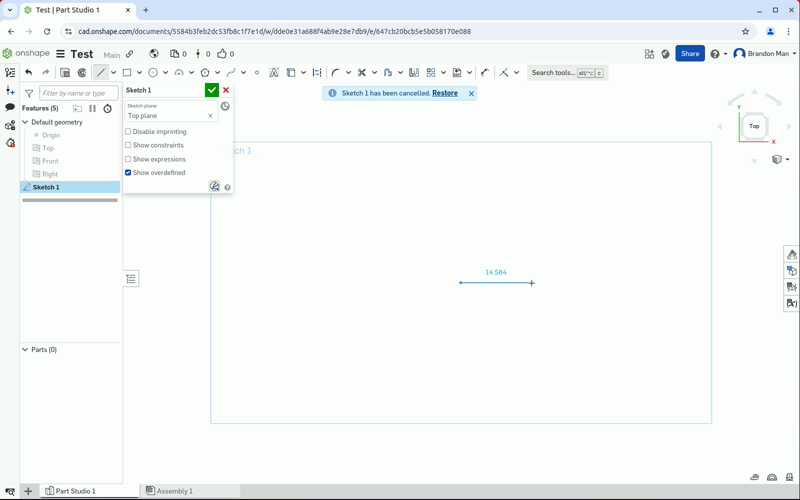
key_up(shift)
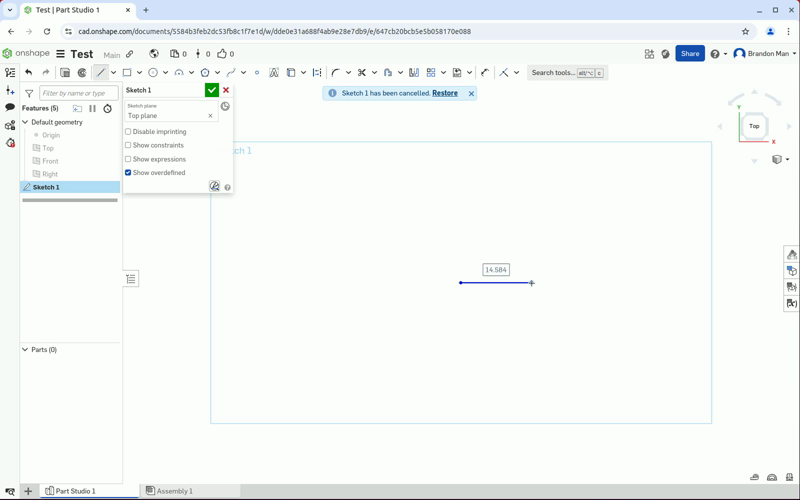
key_down(shift)
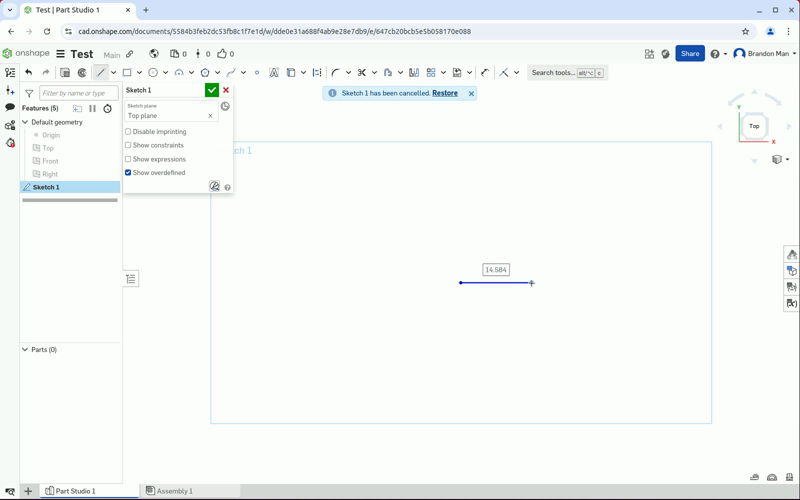
mouse_move(531, 170)
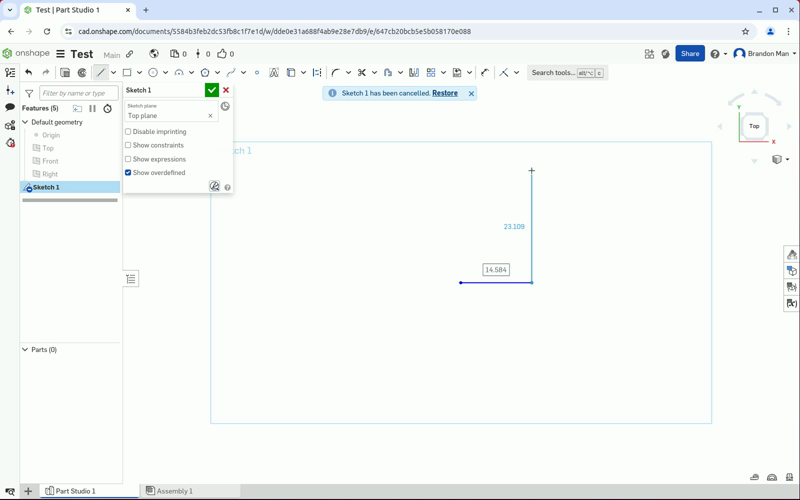
click(531, 170)
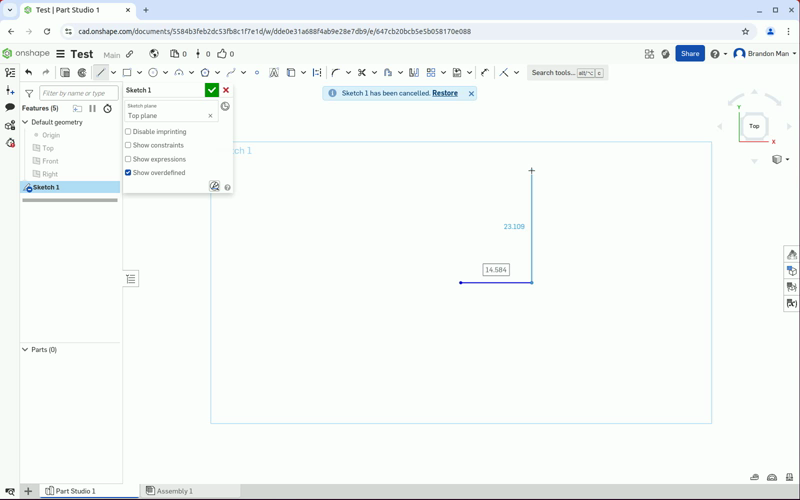
key_up(shift)
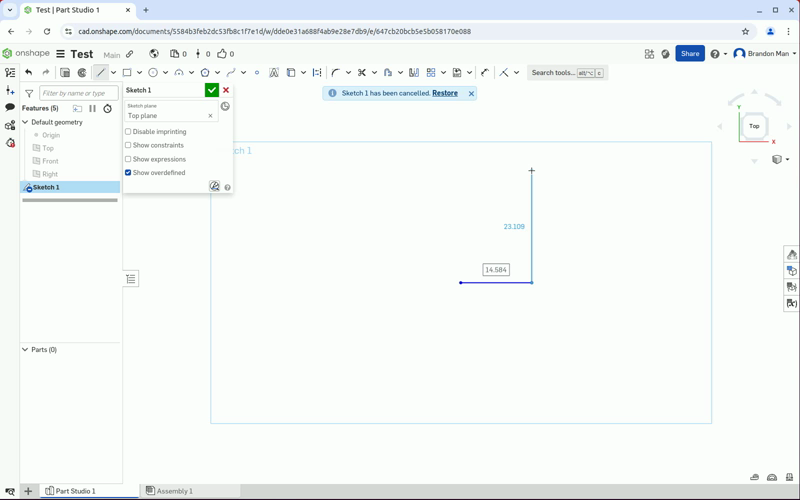
key_down(shift)
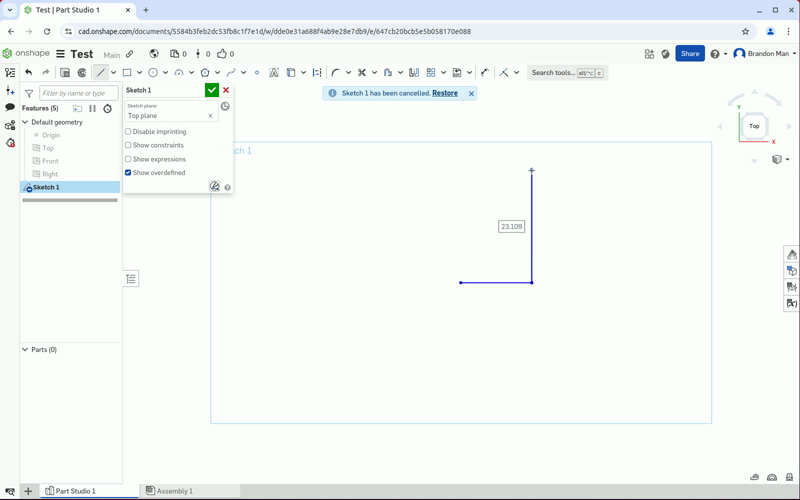
mouse_move(460, 170)
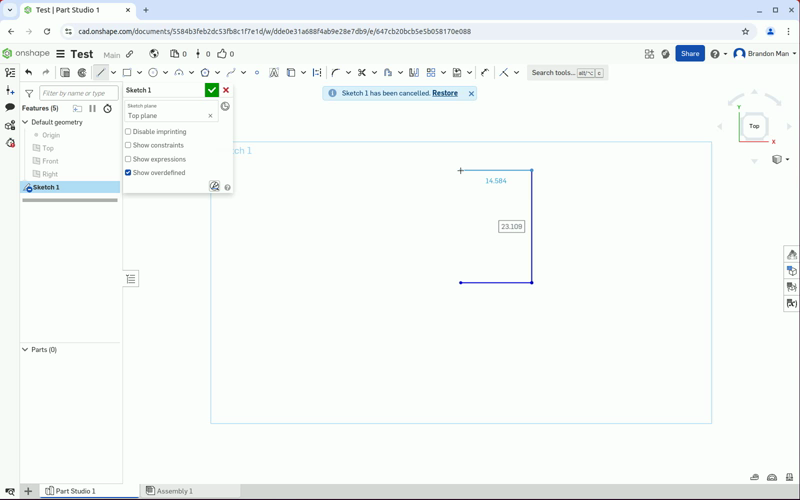
click(460, 170)
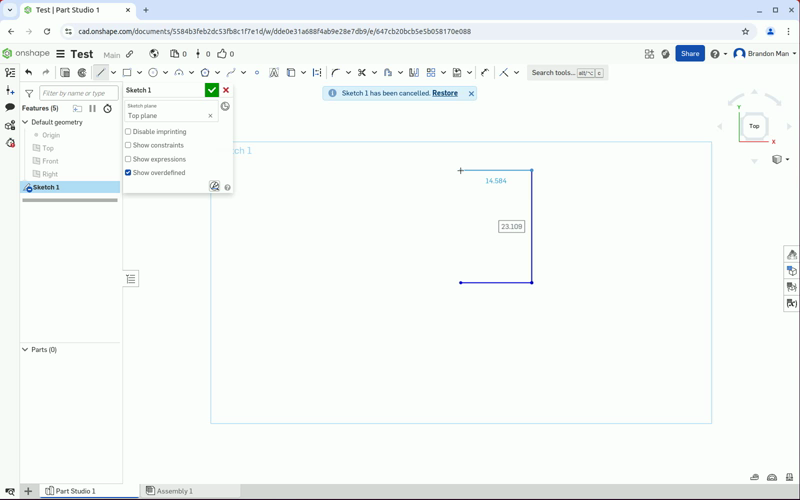
key_up(shift)
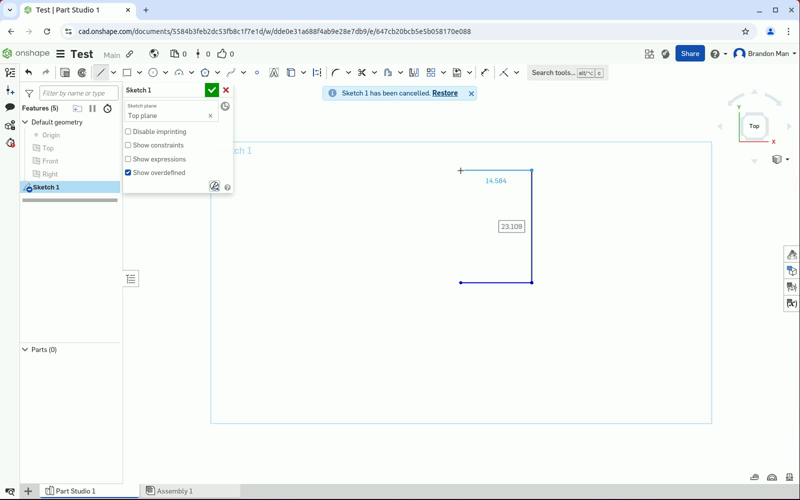
key_down(shift)
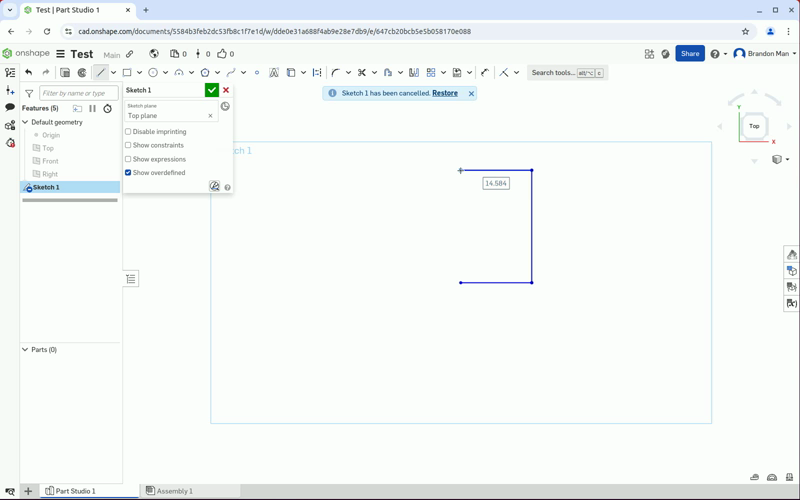
mouse_move(460, 282)
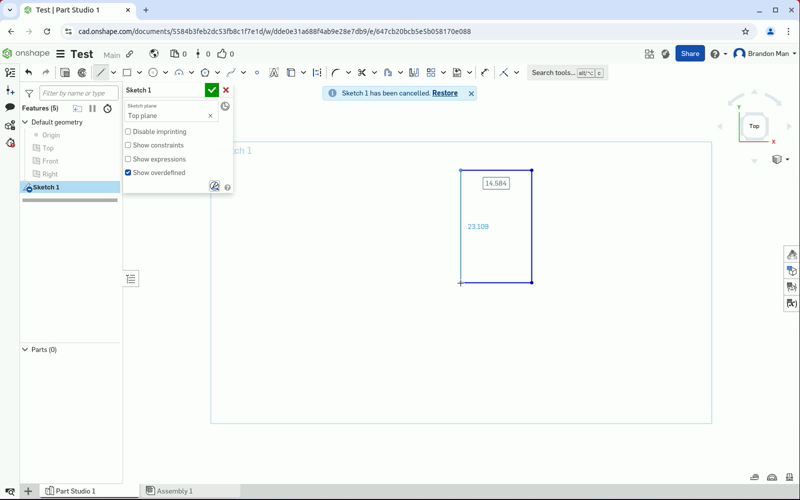
key_up(shift)
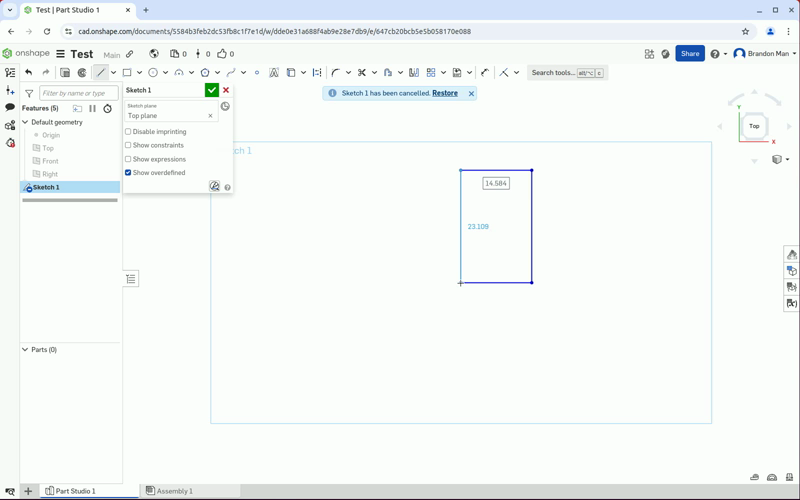
click(460, 282)
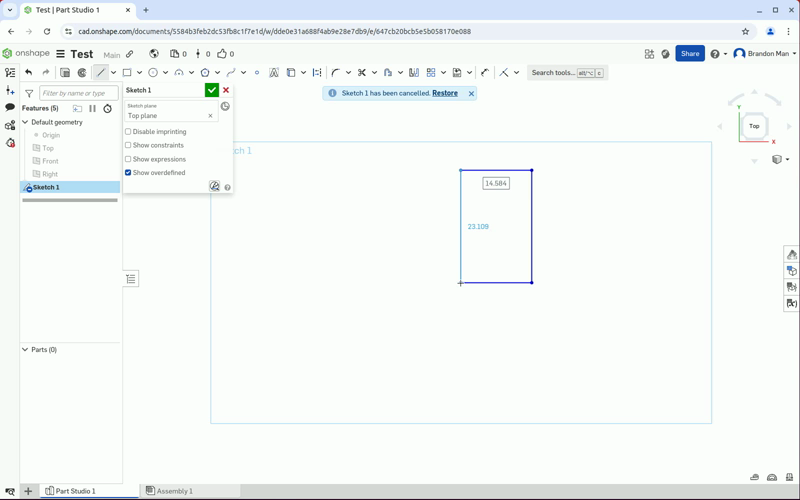
key(esc)
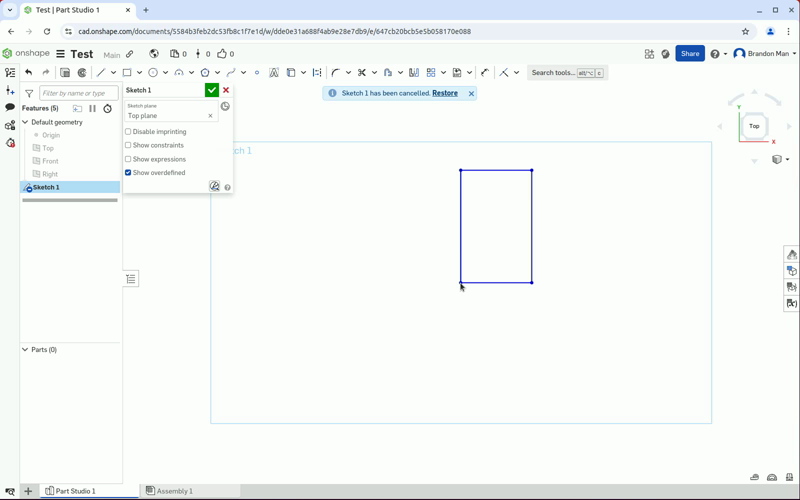
mouse_move(472, 233)
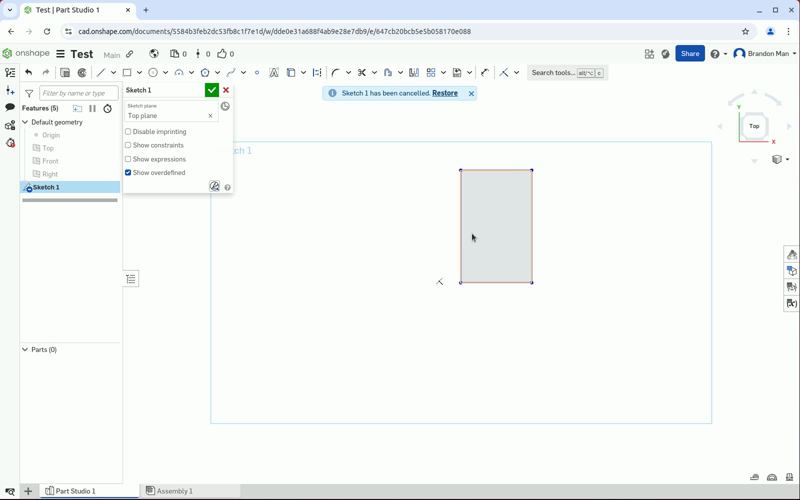
click(472, 233)
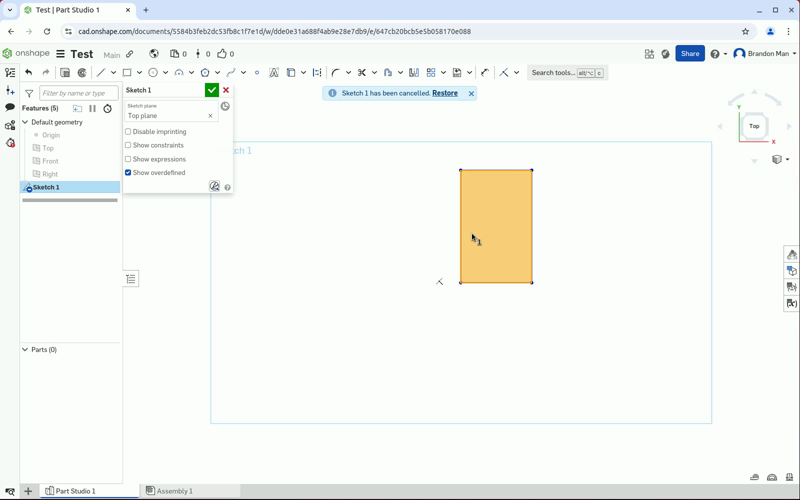
mouse_move(73, 352)
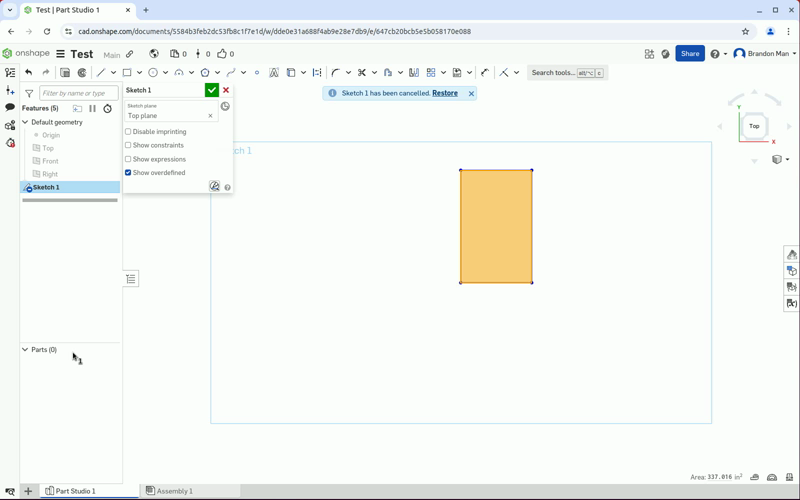
key(shift+y)
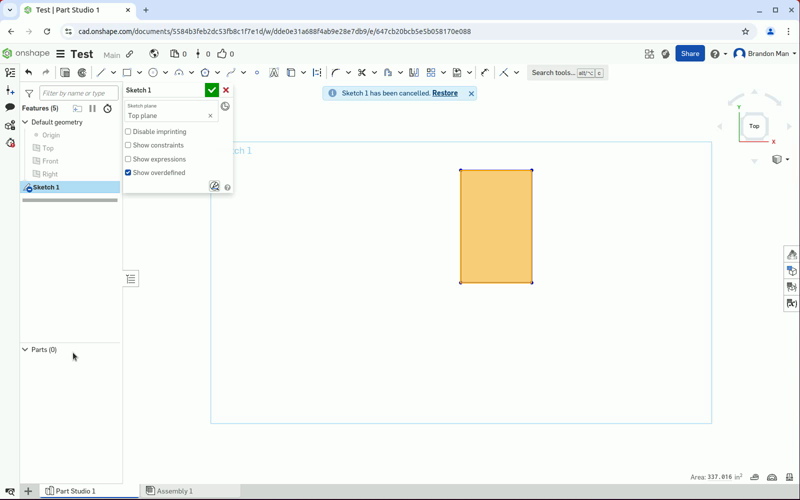
key(shift+e)
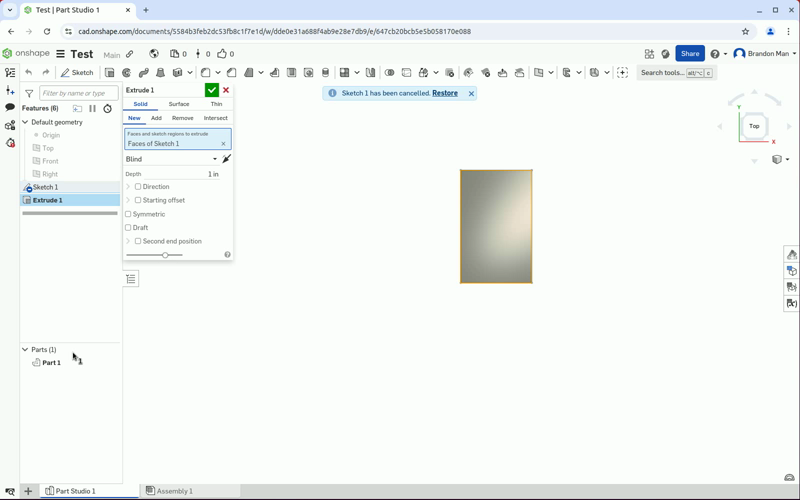
mouse_move(143, 106)
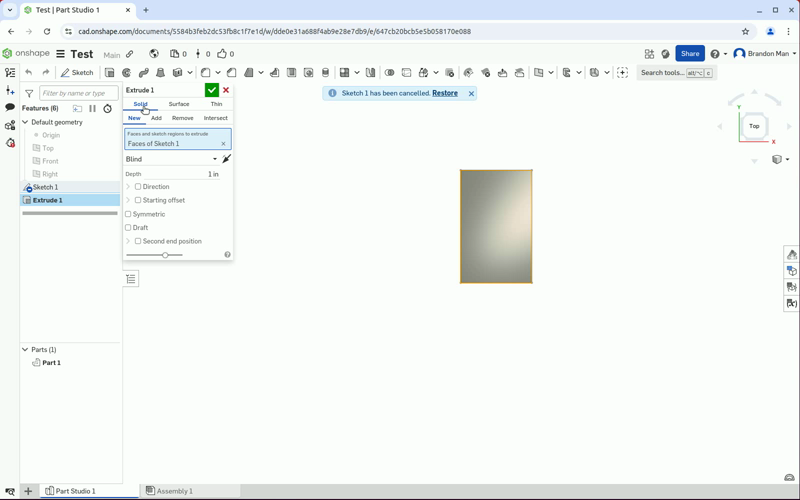
click(143, 106)
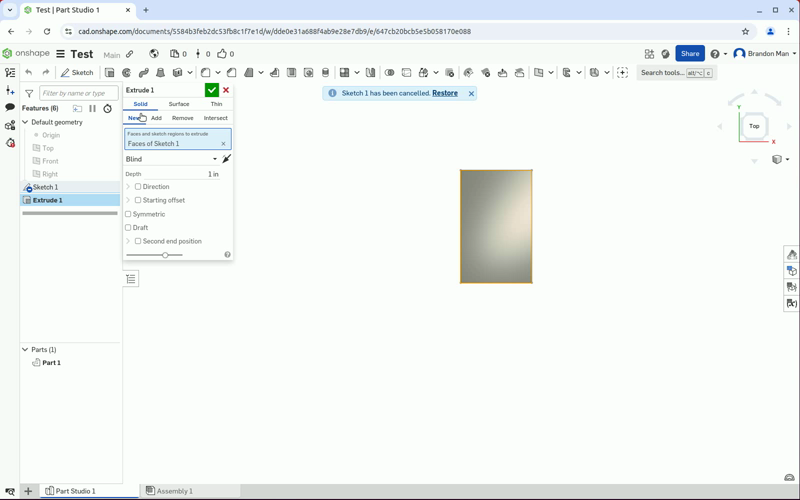
mouse_move(137, 120)
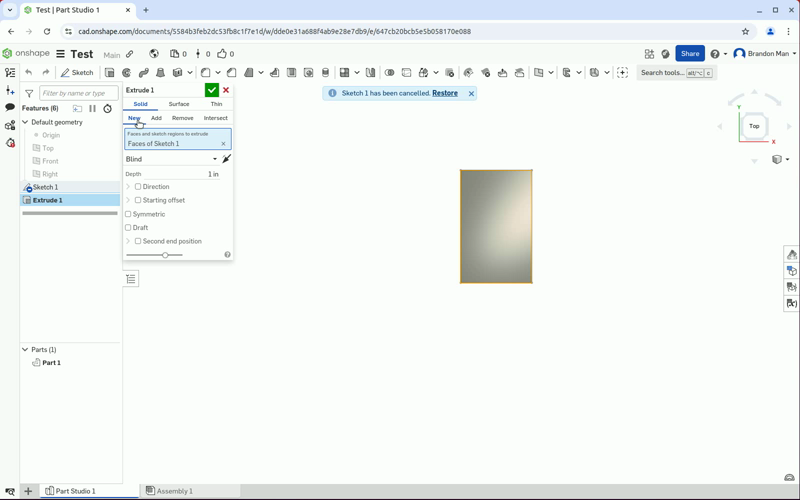
click(137, 120)
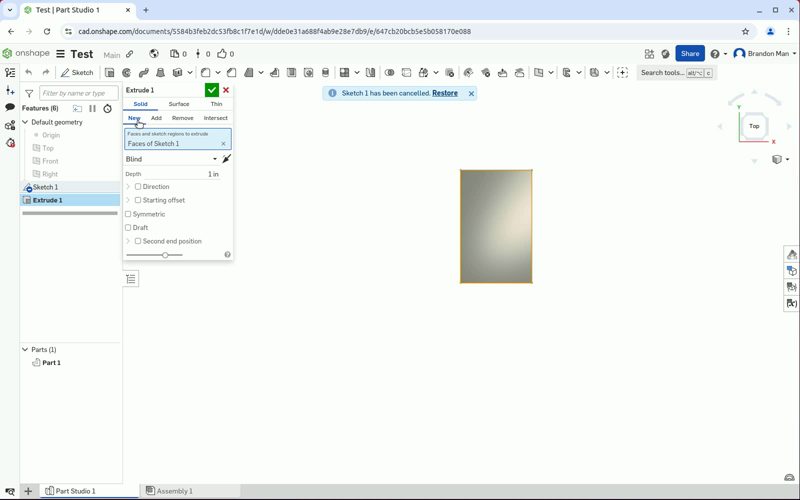
key(tab, 4)
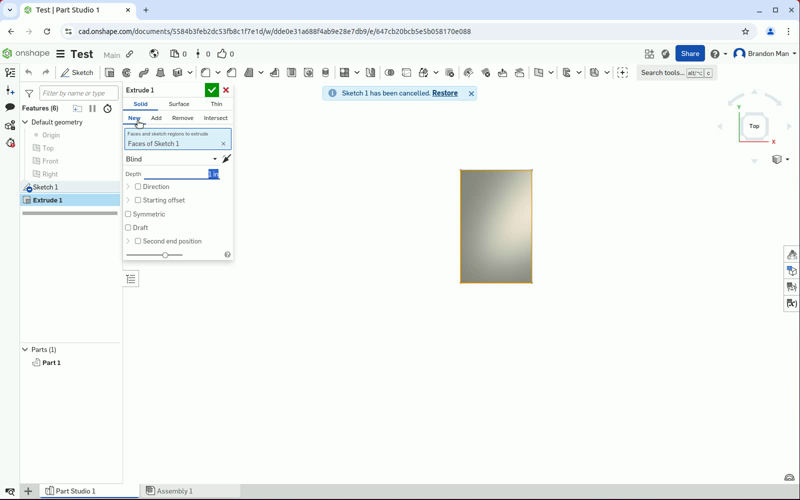
text(11.073)
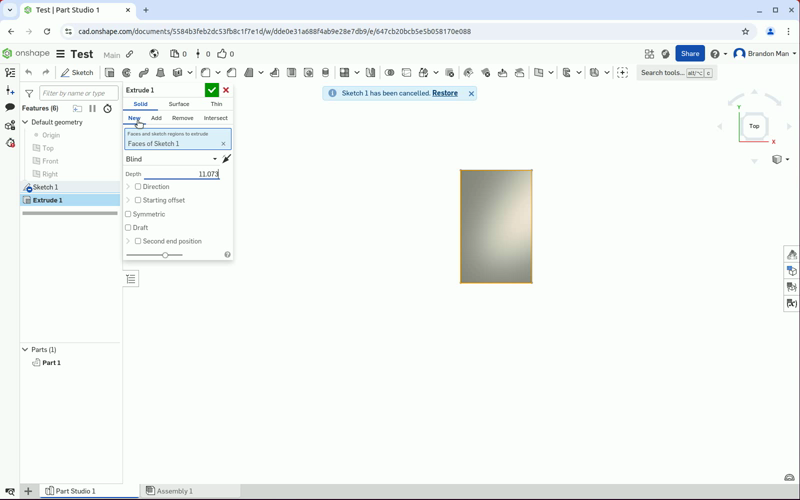
key(enter)
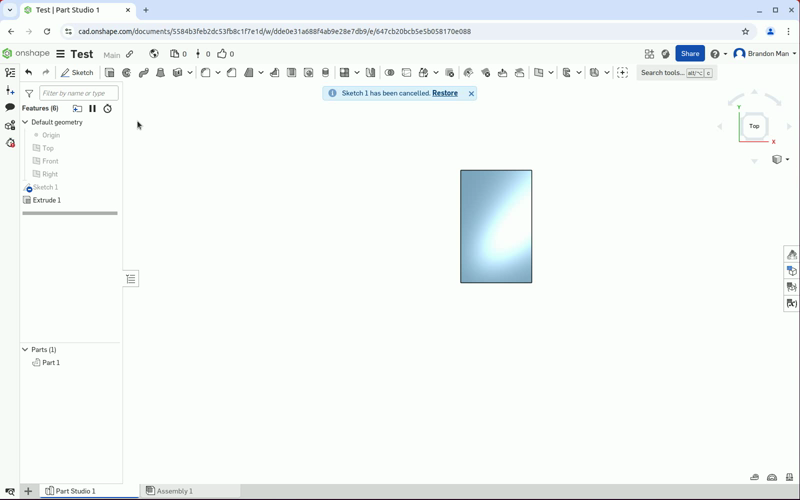
key(shift+h)
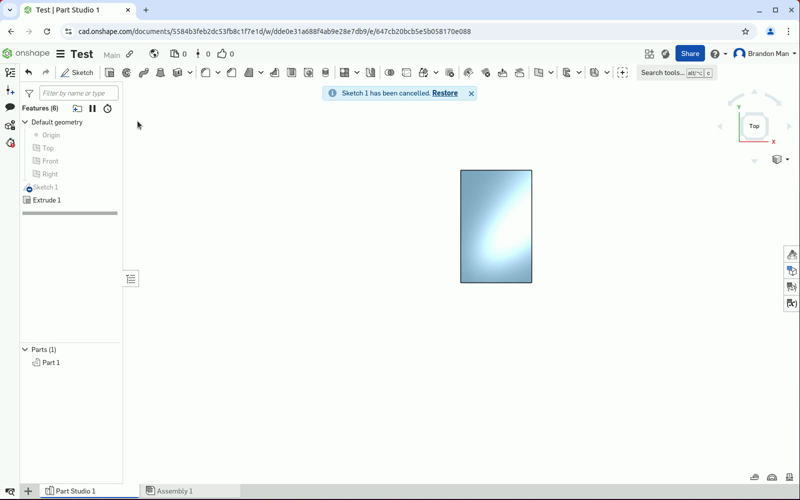
key(shift+h)
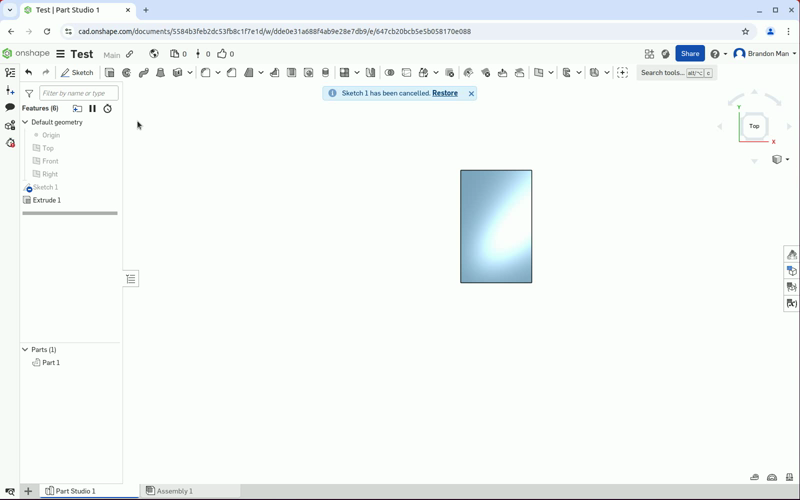
mouse_move(73, 189)
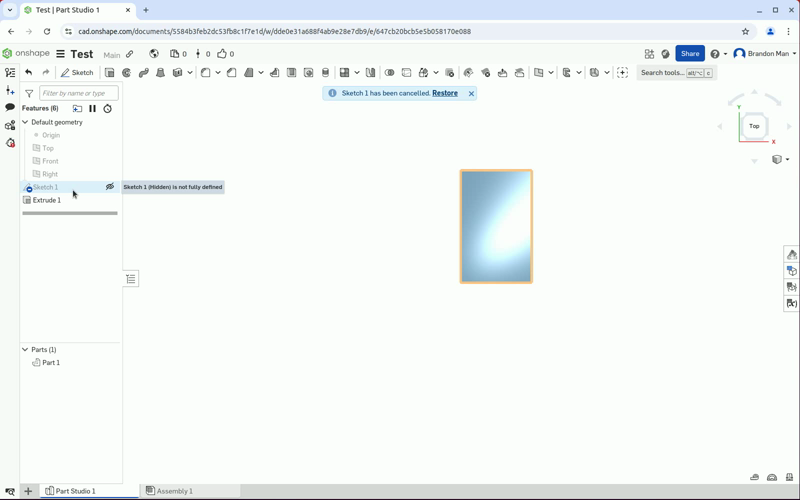
click(73, 189)
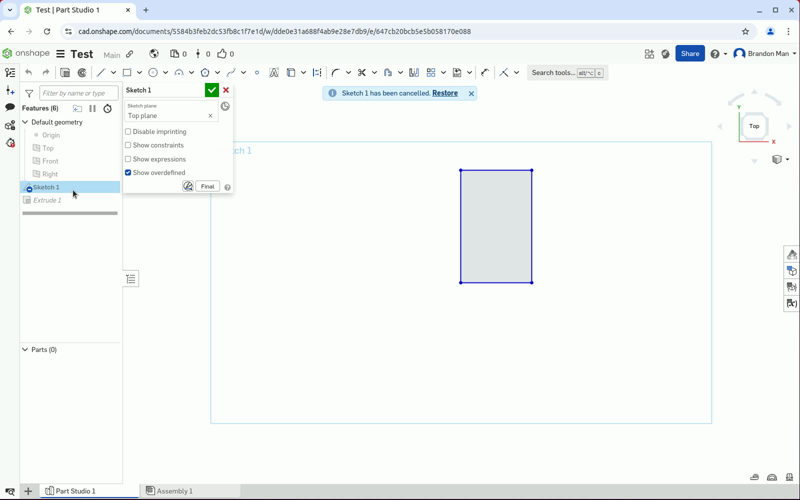
mouse_move(229, 92)
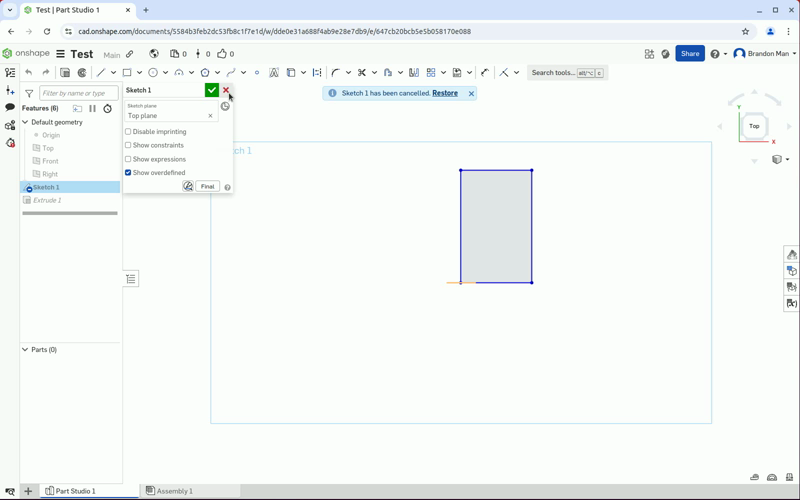
click(229, 92)
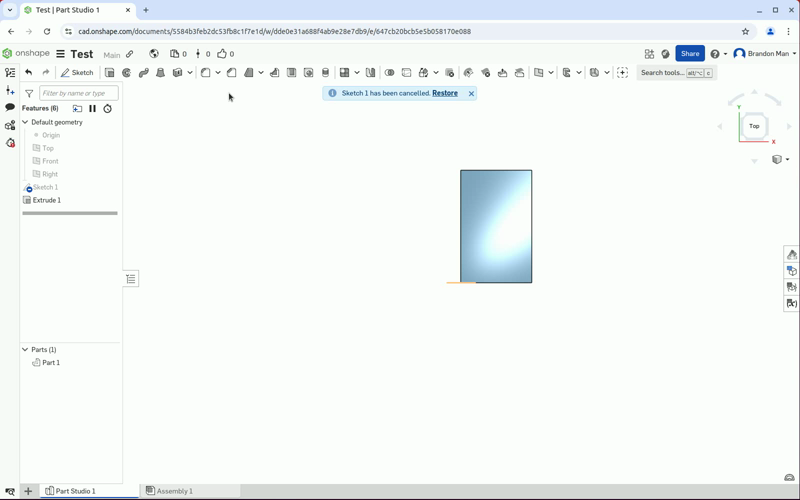
mouse_move(541, 75)
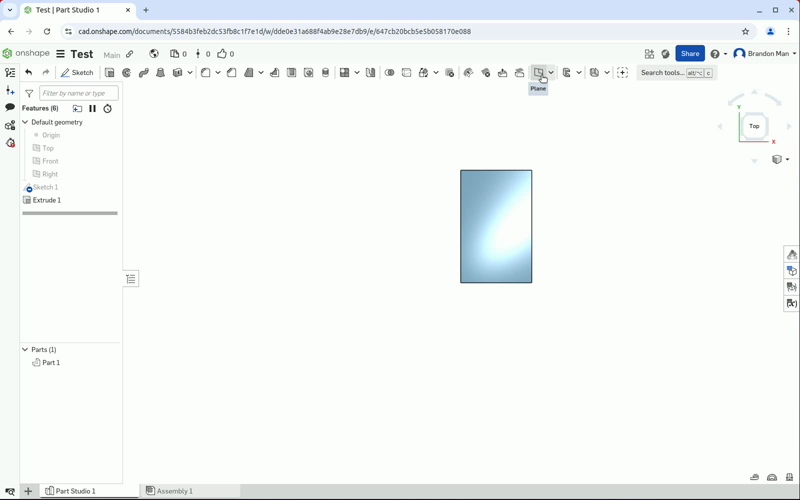
click(541, 75)
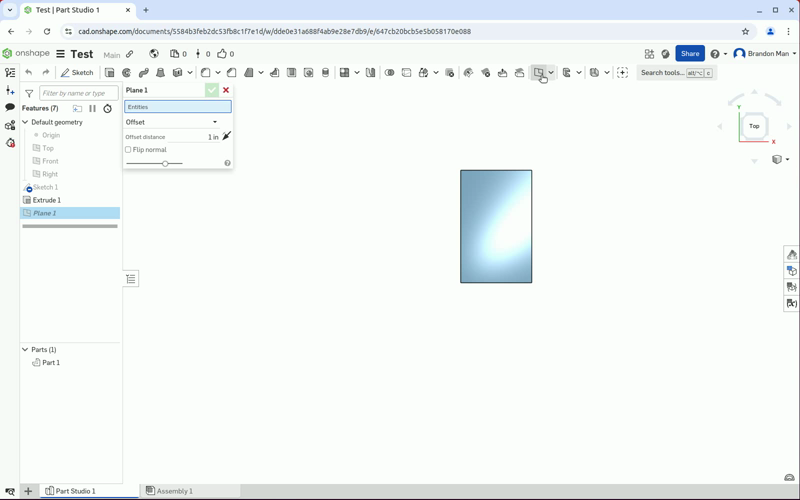
mouse_move(73, 150)
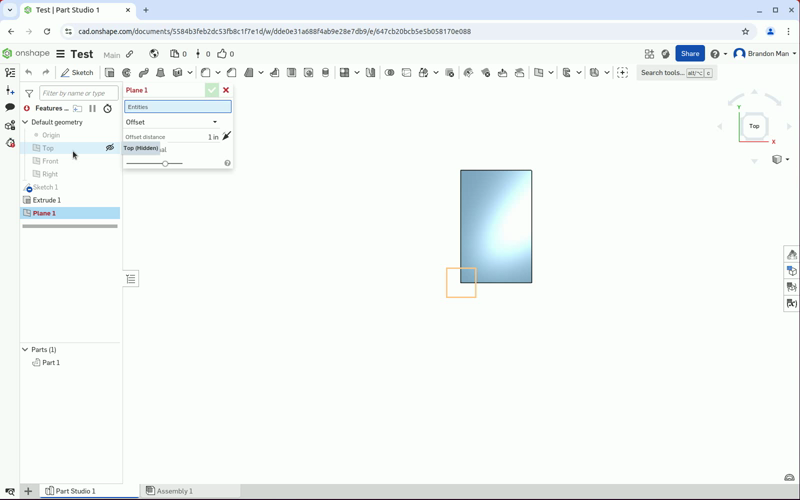
click(73, 150)
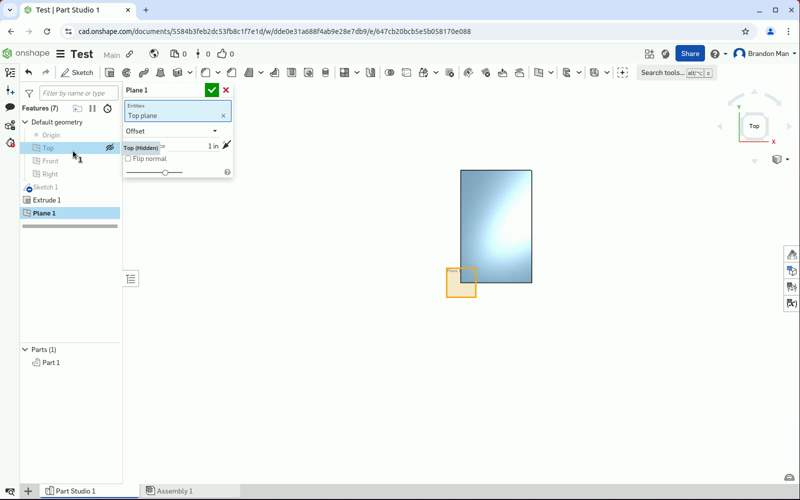
key(tab, 2)
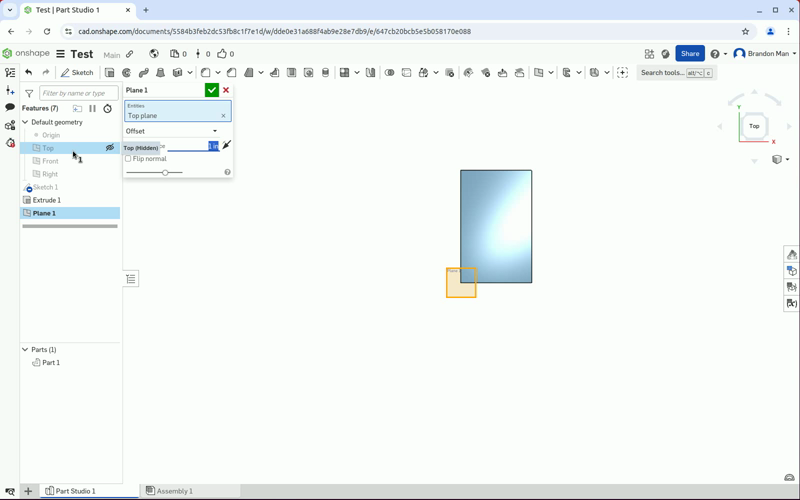
text(11.061)
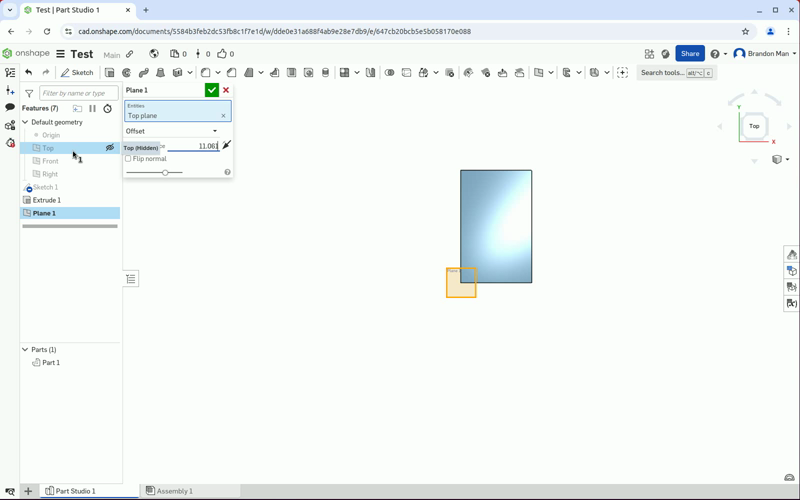
key(enter, 2)
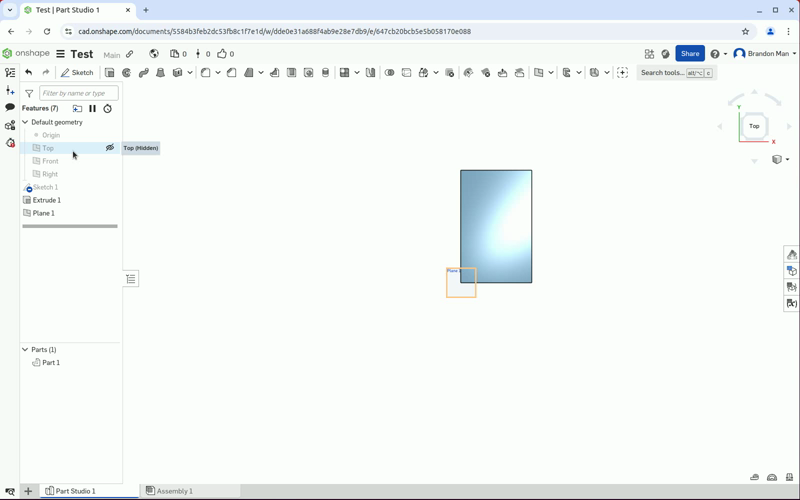
key(shift+s)
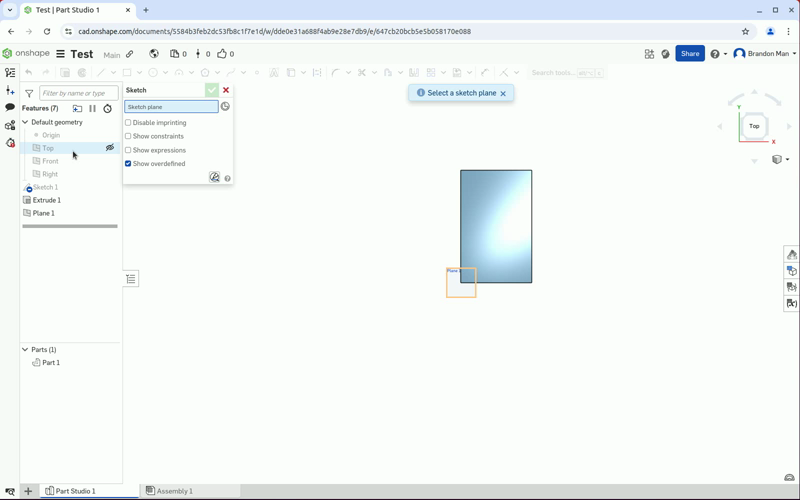
mouse_move(73, 215)
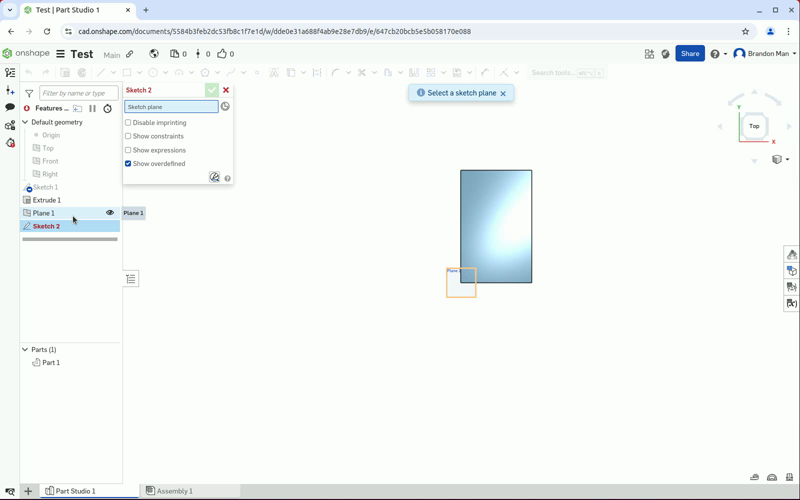
click(73, 215)
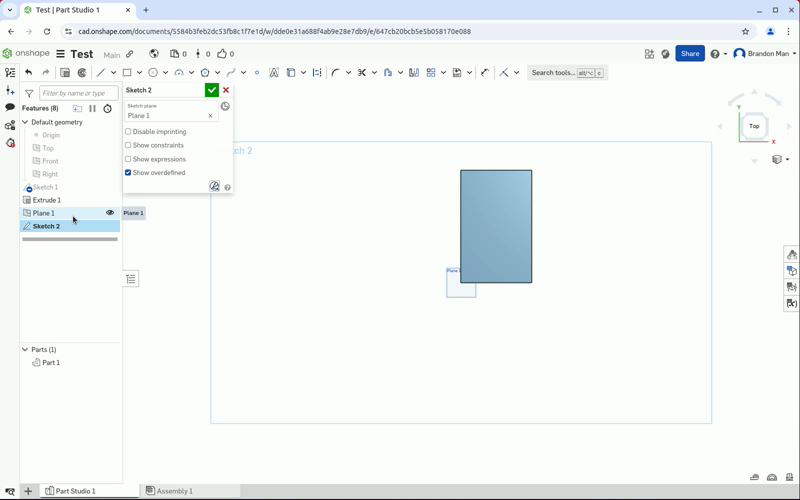
mouse_move(73, 352)
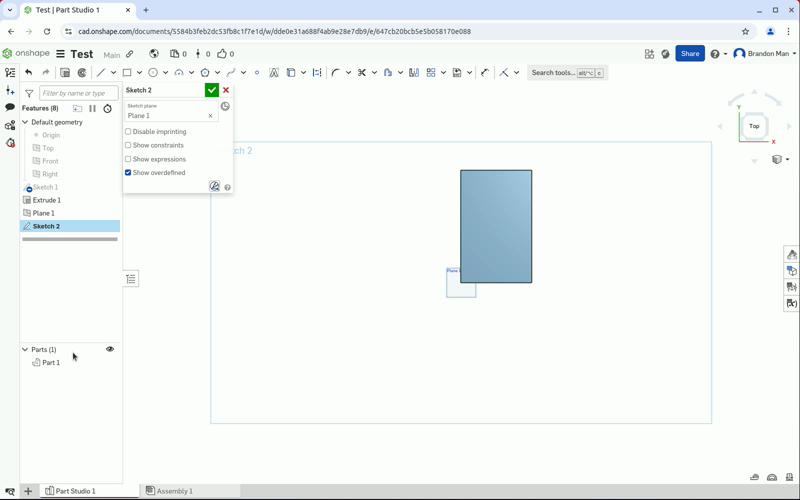
key(y)
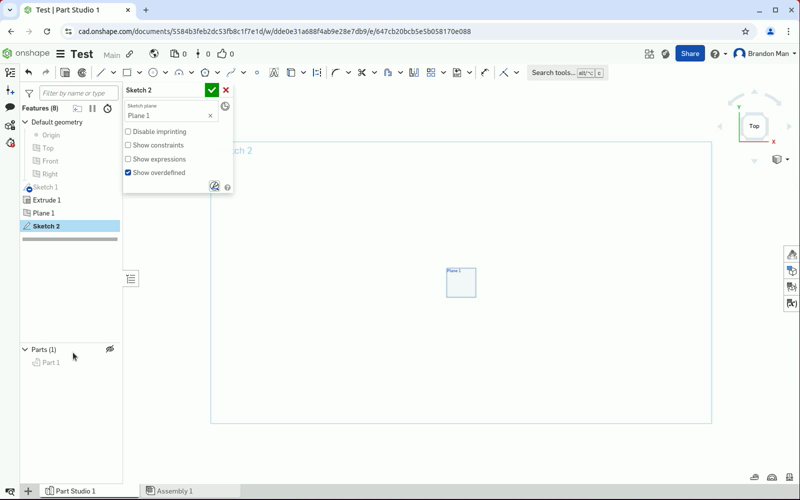
key(l)
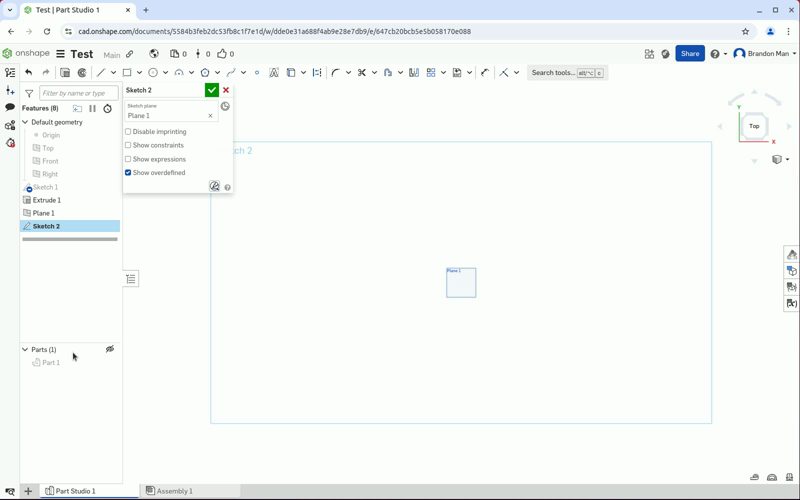
key_down(shift)
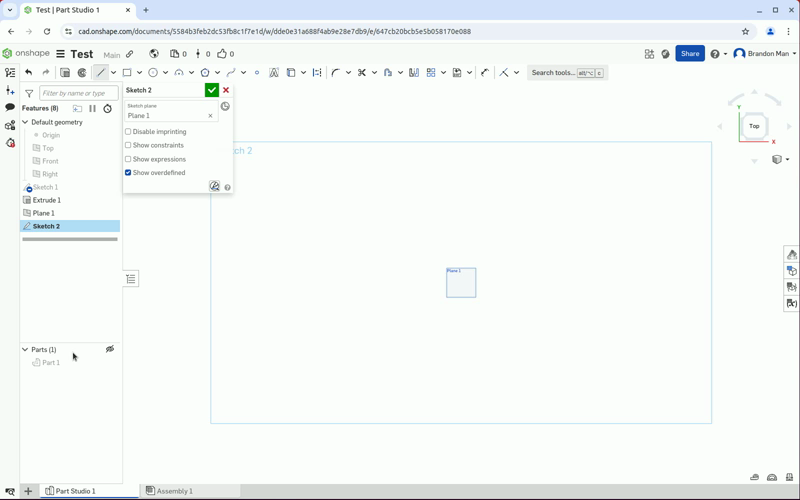
mouse_move(479, 264)
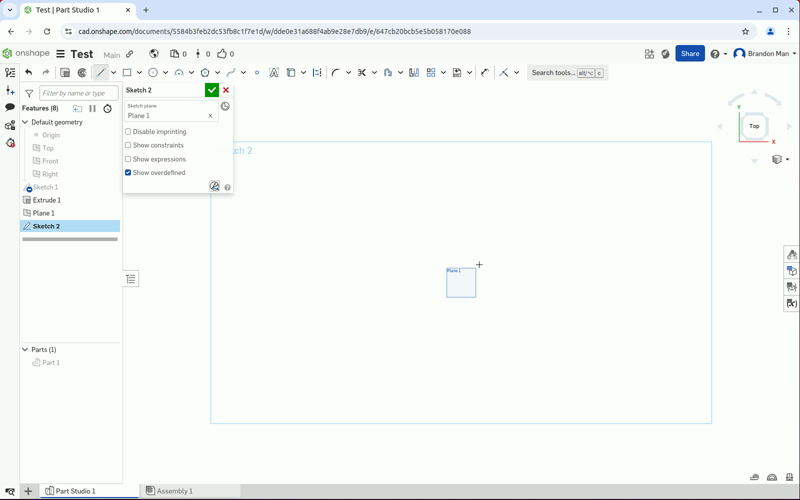
click(479, 264)
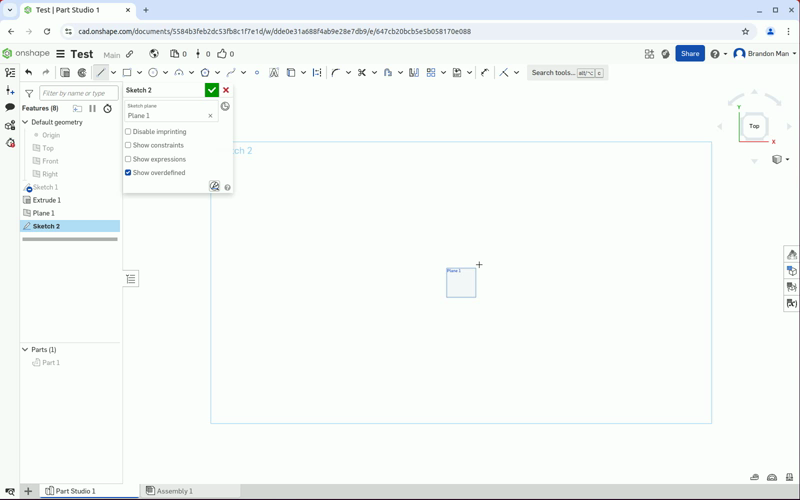
key_up(shift)
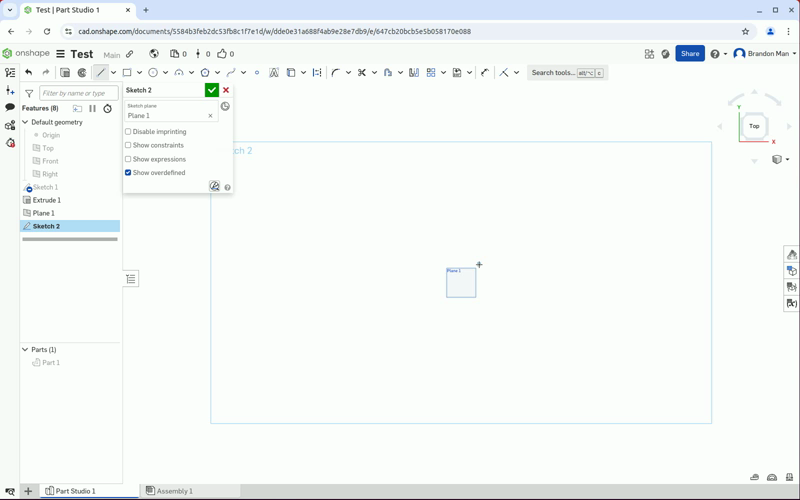
key_down(shift)
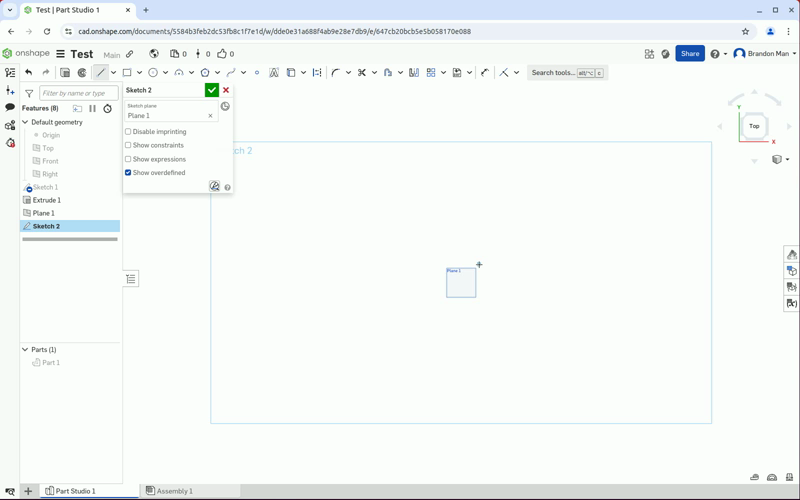
mouse_move(509, 264)
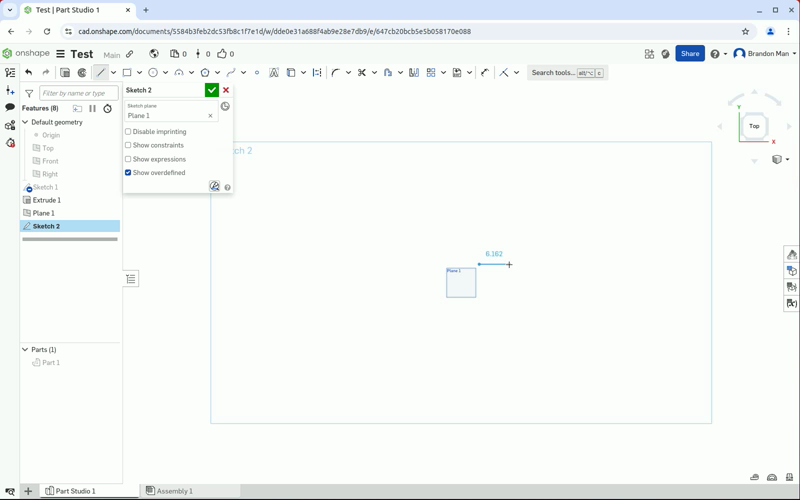
mouse_move(513, 264)
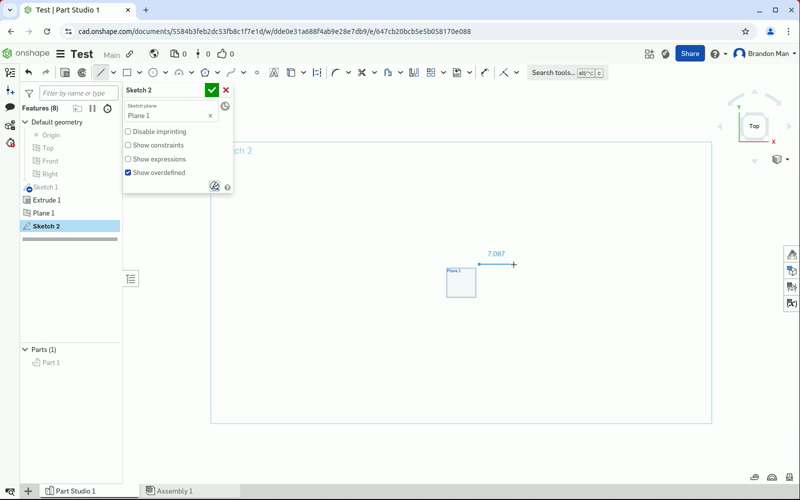
click(513, 264)
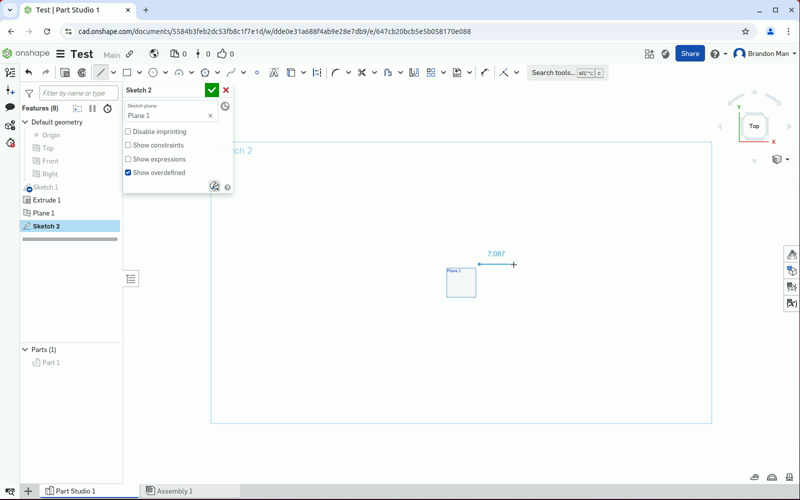
key_up(shift)
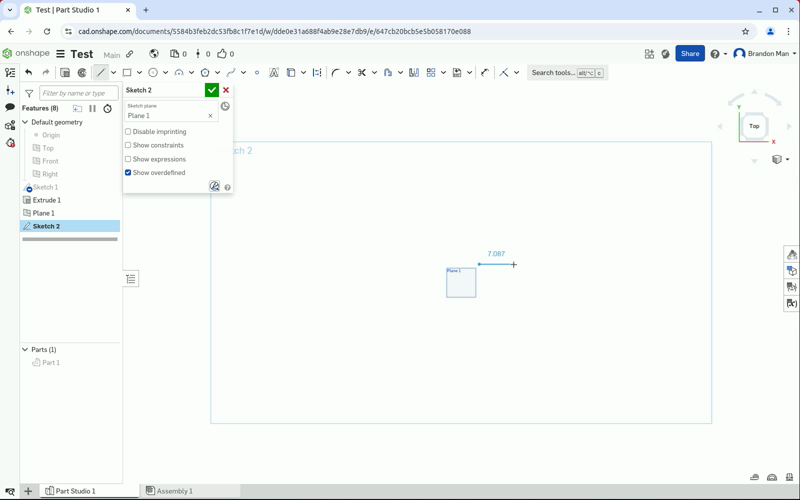
key_down(shift)
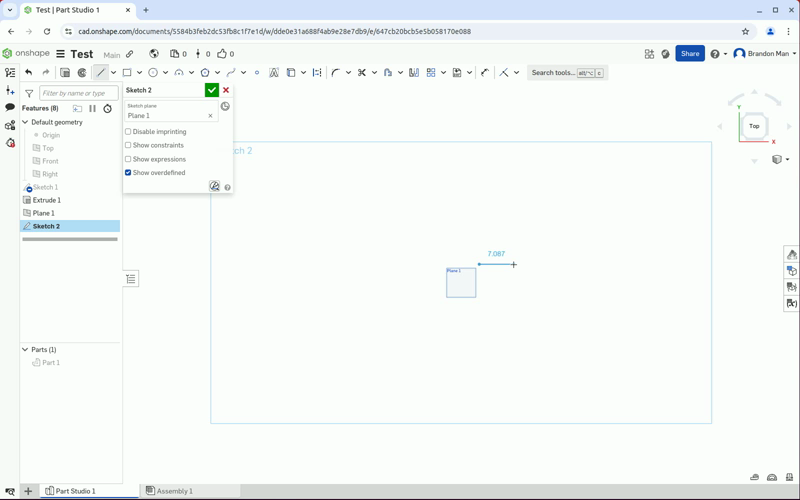
mouse_move(513, 189)
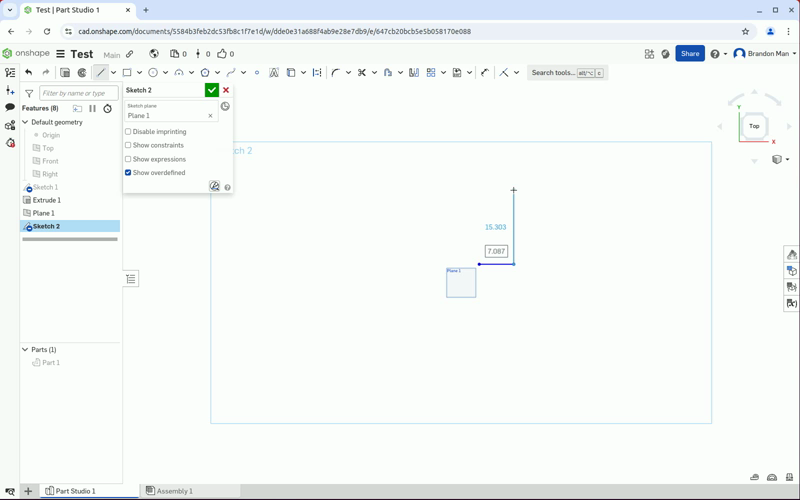
click(513, 189)
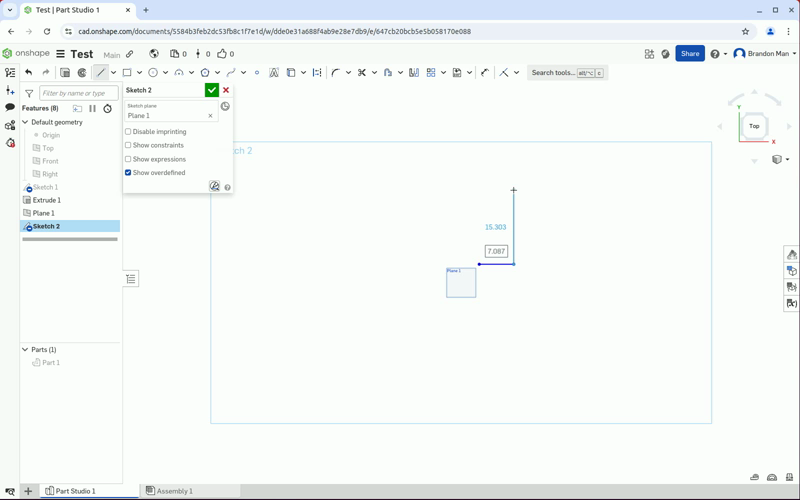
key_up(shift)
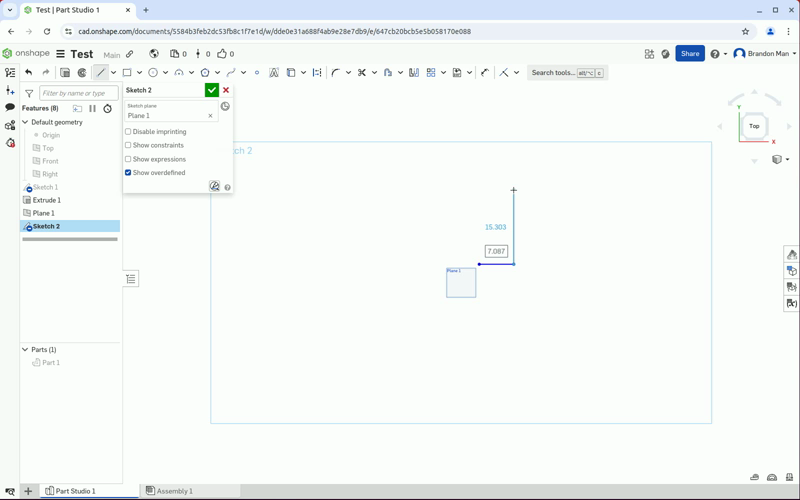
key_down(shift)
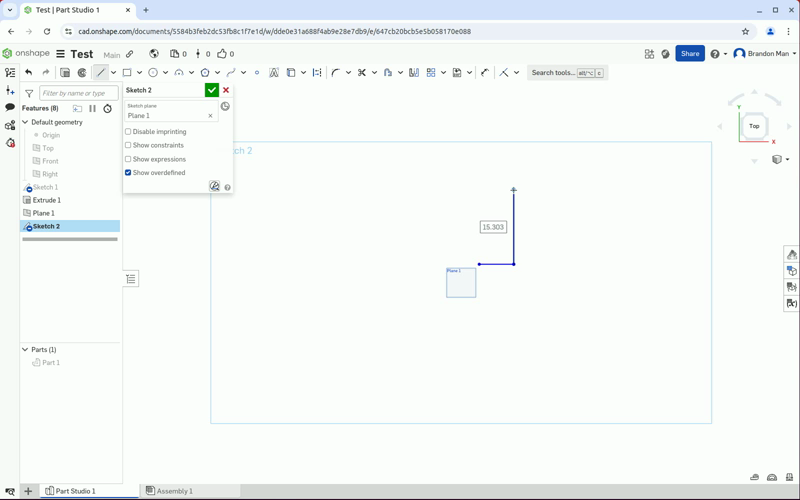
mouse_move(543, 189)
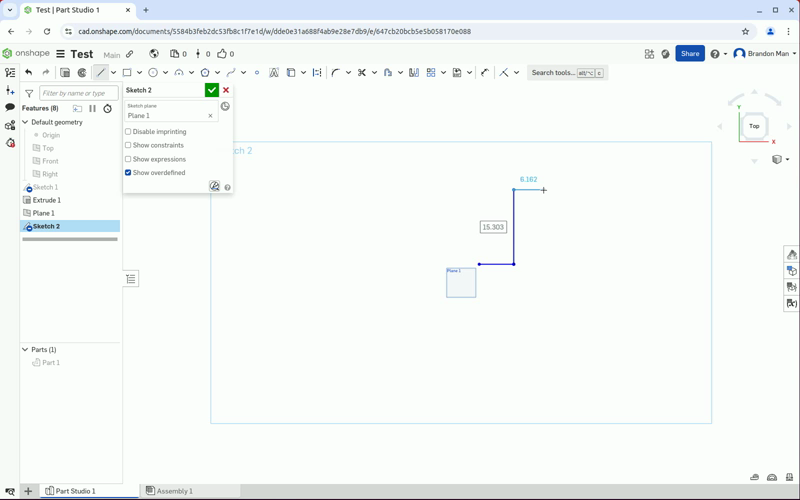
mouse_move(479, 189)
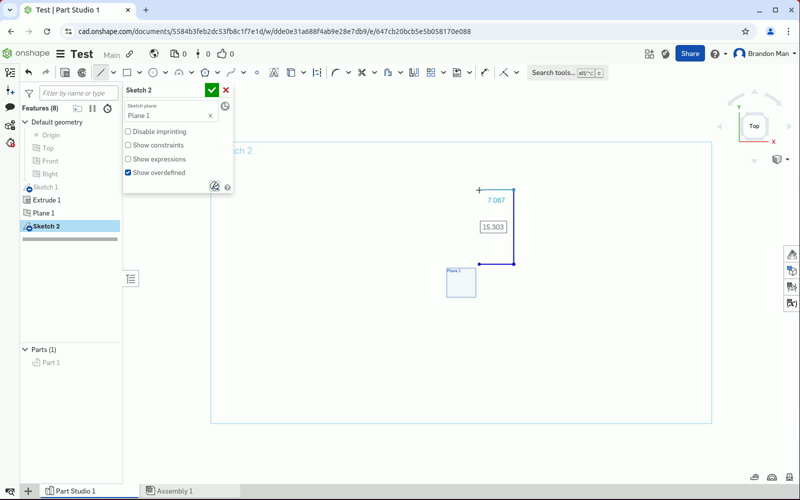
click(479, 189)
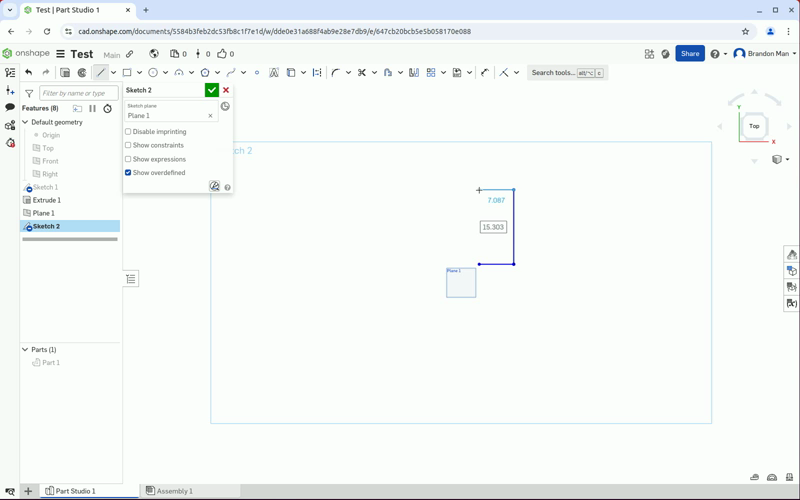
key_up(shift)
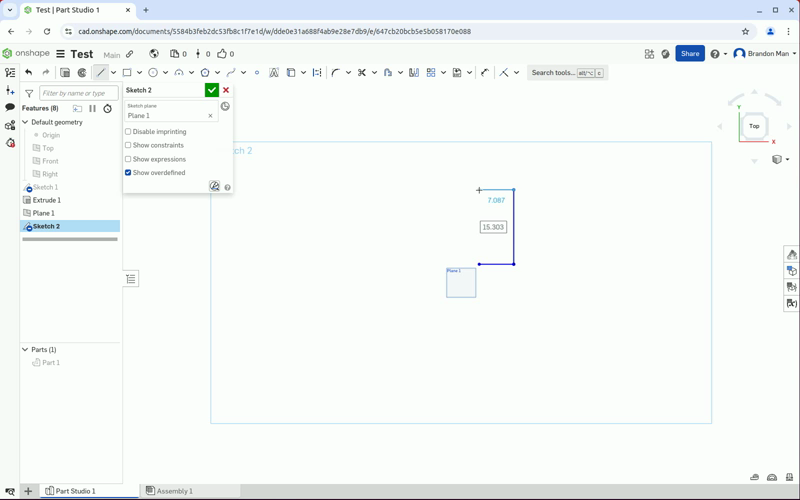
key_down(shift)
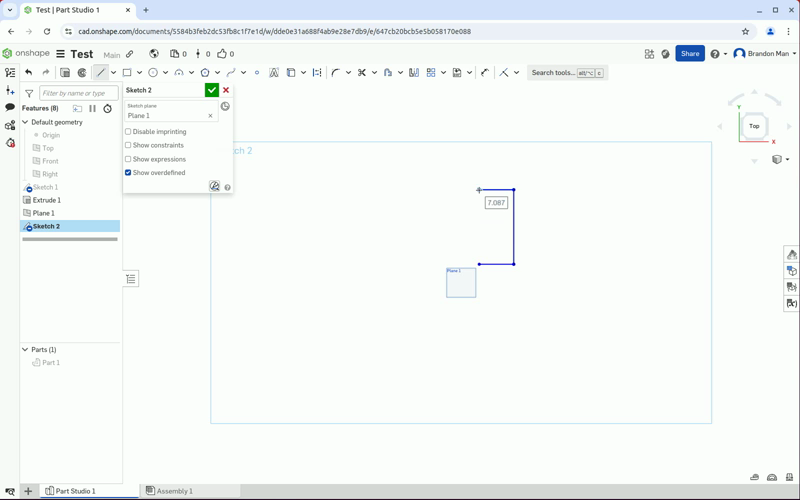
mouse_move(479, 264)
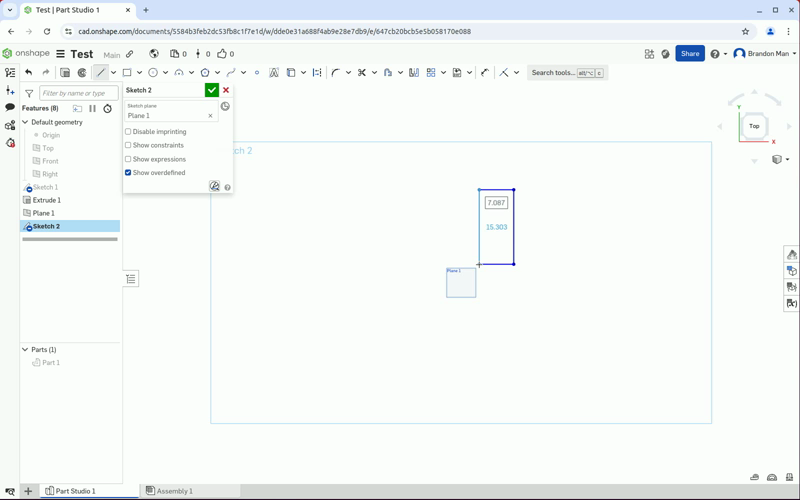
key_up(shift)
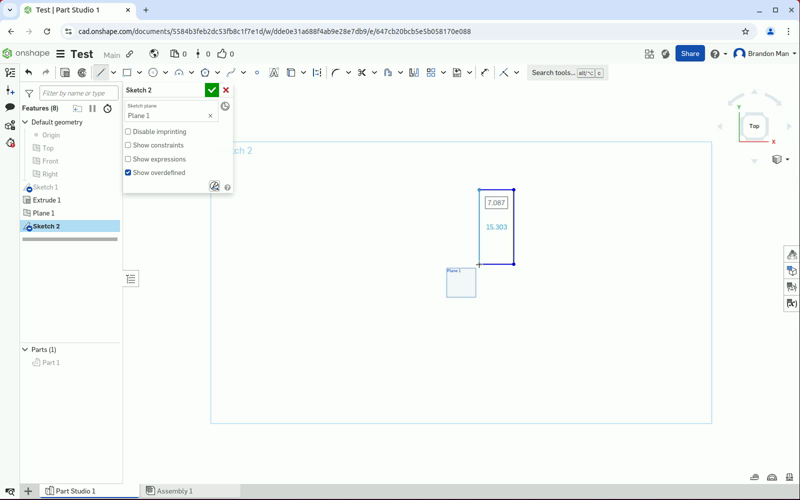
click(479, 264)
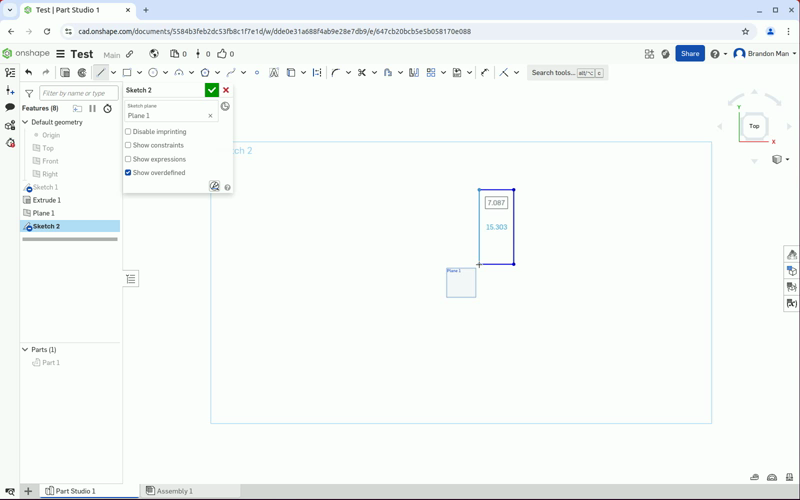
key(esc)
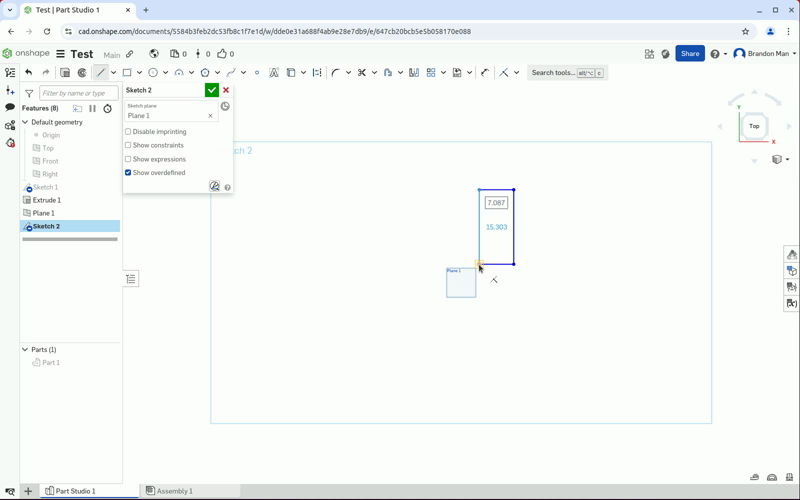
mouse_move(509, 210)
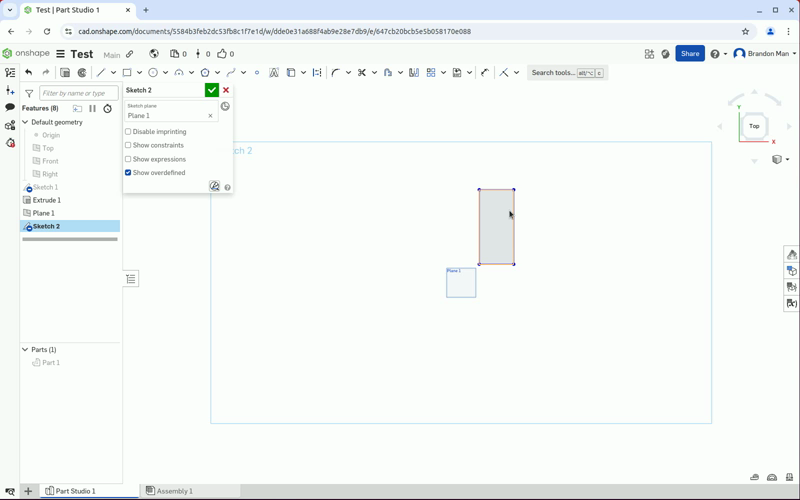
click(509, 210)
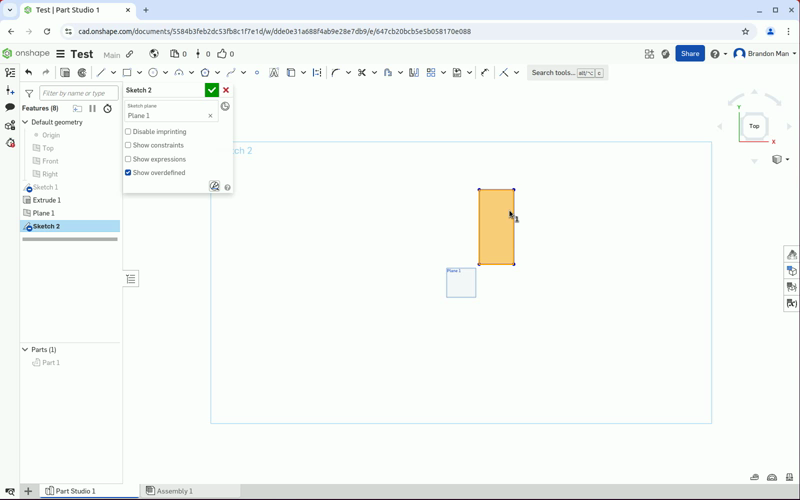
mouse_move(73, 352)
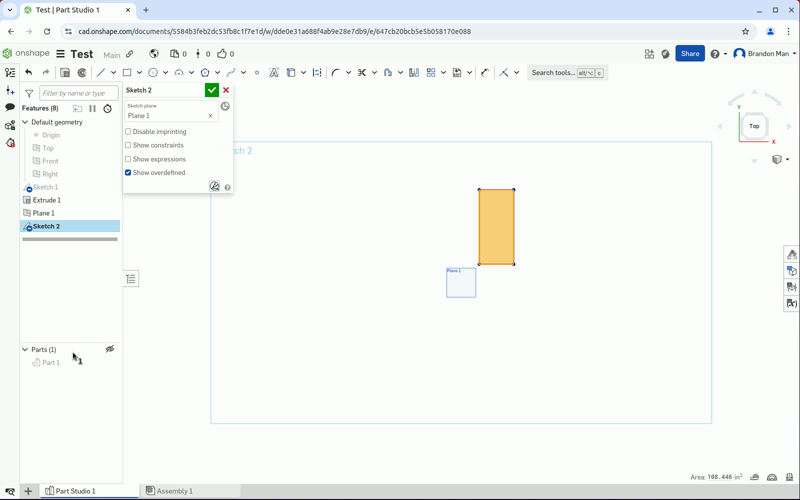
key(shift+y)
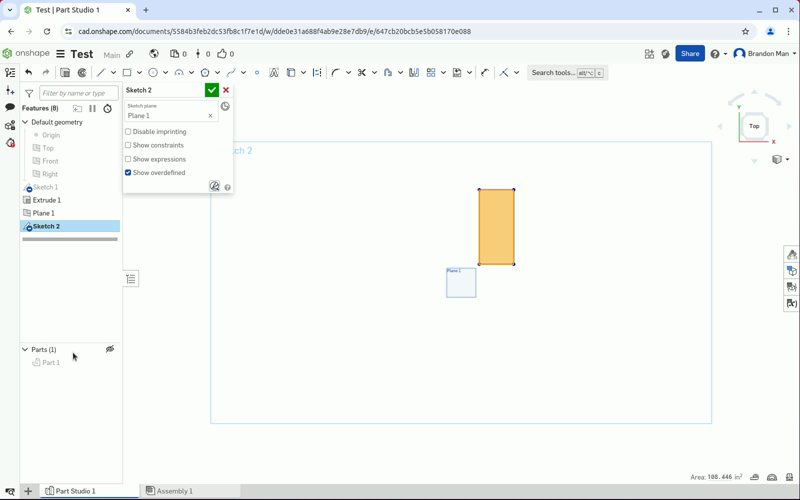
key(shift+e)
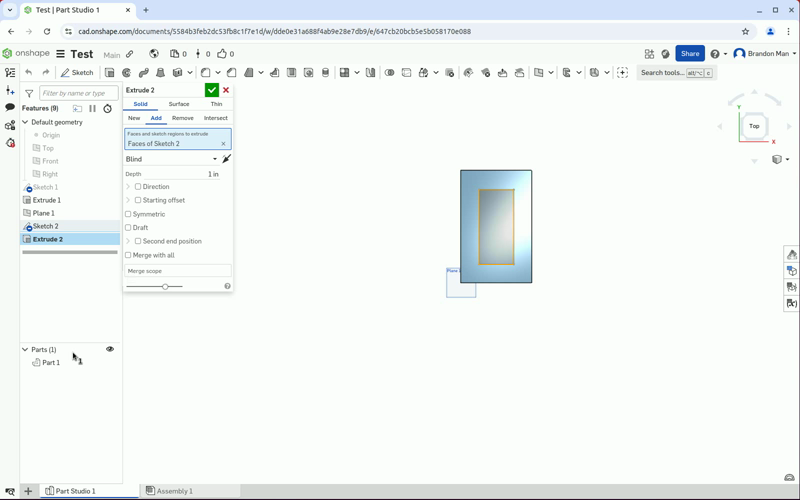
mouse_move(143, 106)
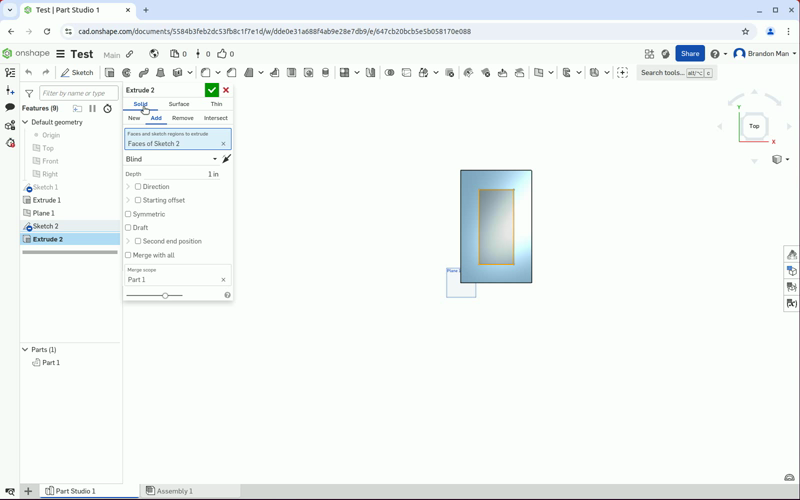
click(143, 106)
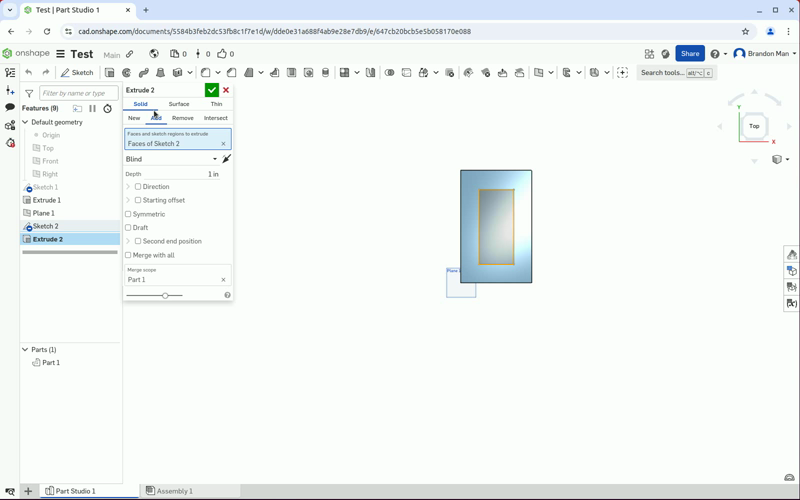
mouse_move(186, 120)
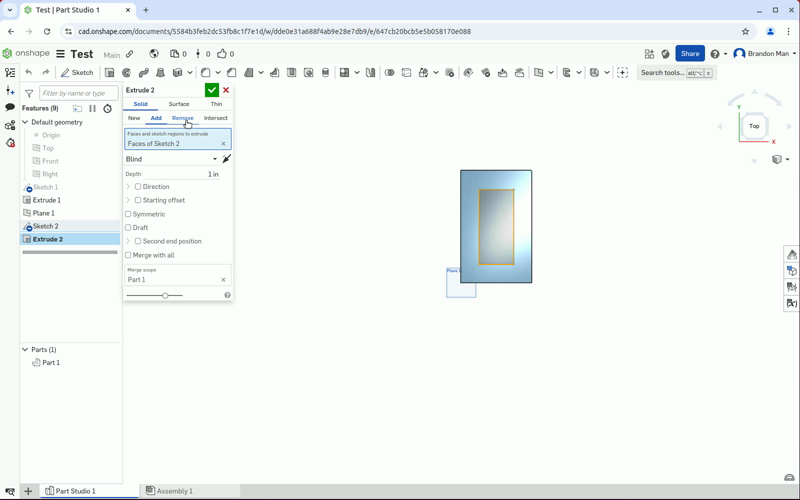
click(186, 120)
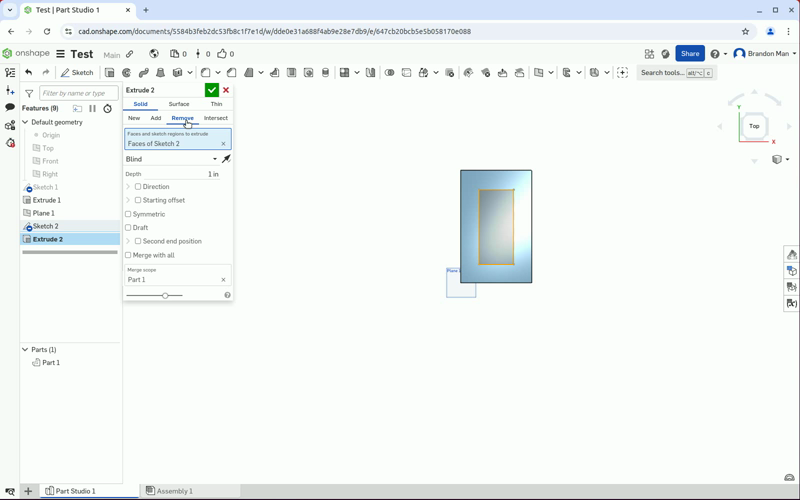
key(tab, 4)
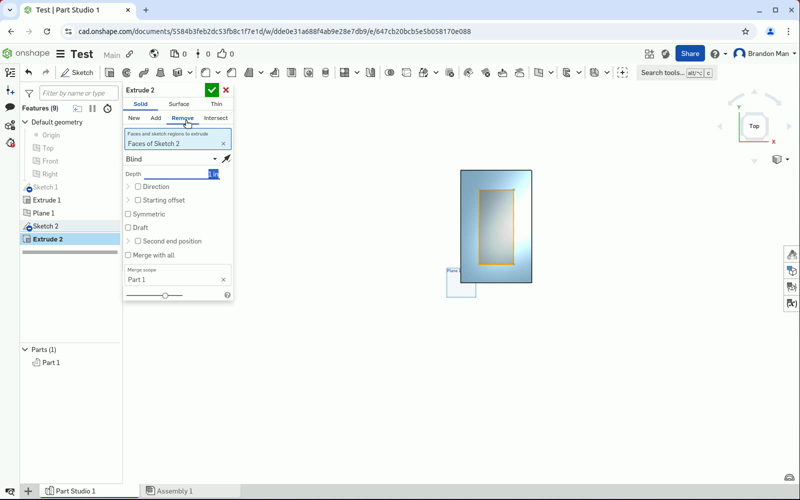
text(5.055)
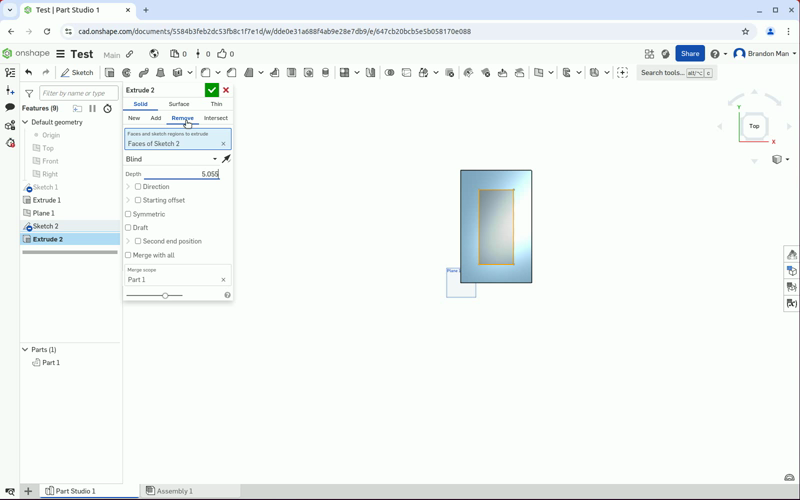
key(tab, 6)
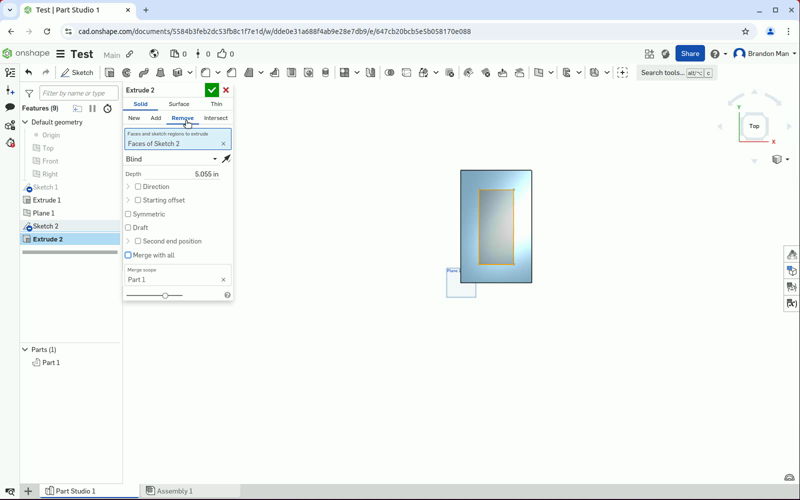
key(space)
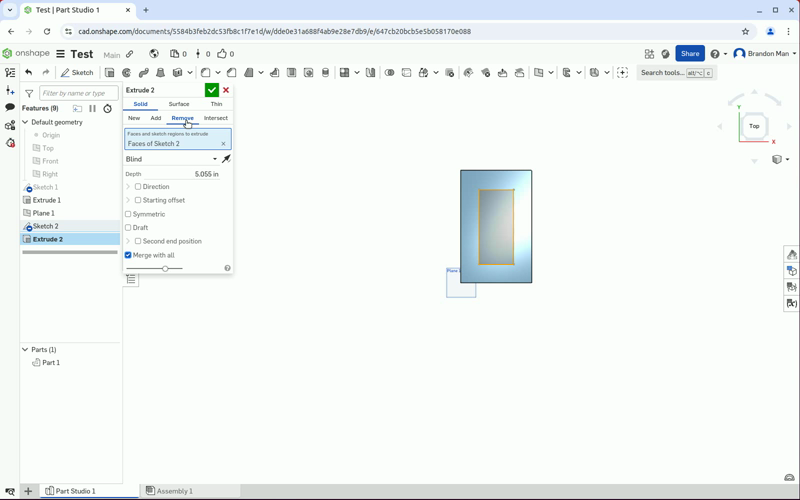
key(enter)
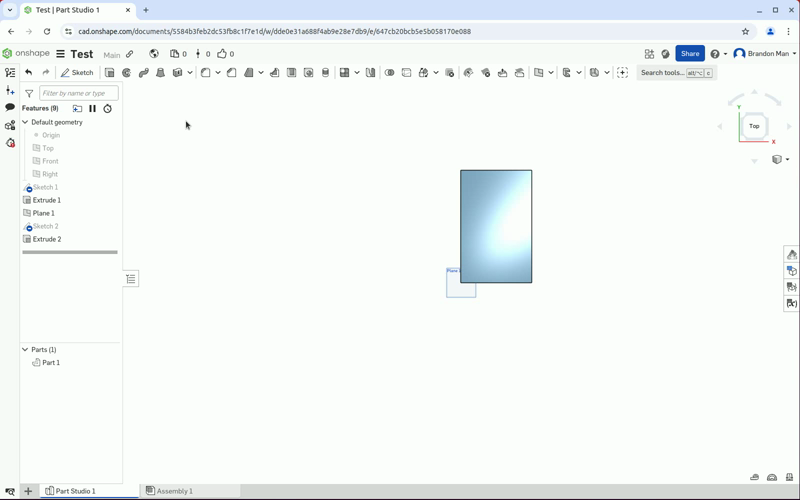
key(shift+h)
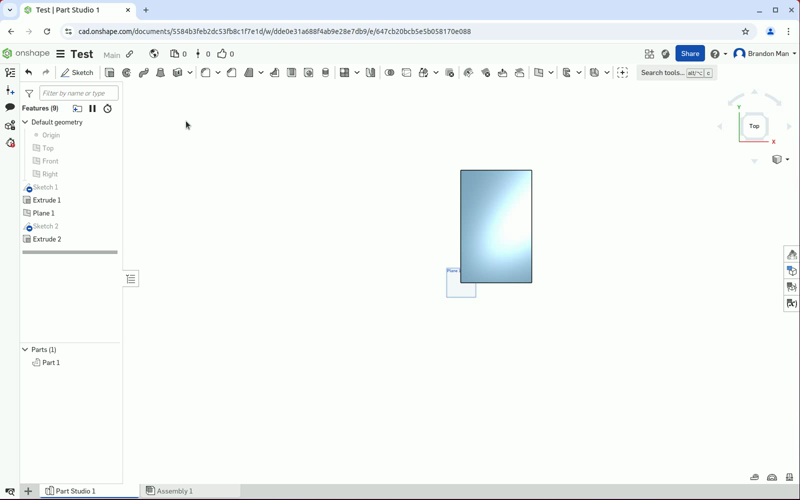
key(shift+h)
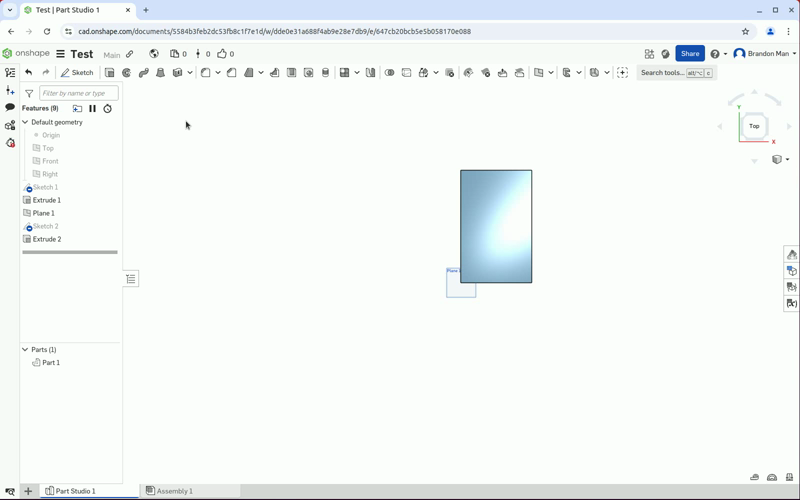
mouse_move(73, 189)
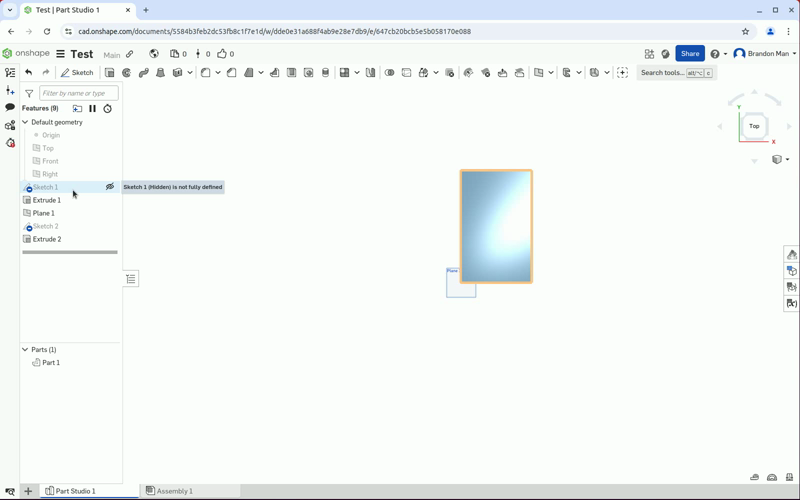
click(73, 189)
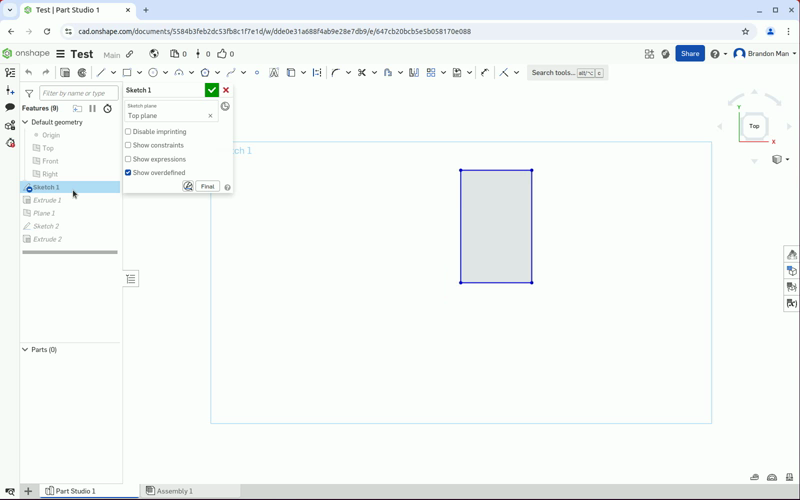
mouse_move(229, 92)
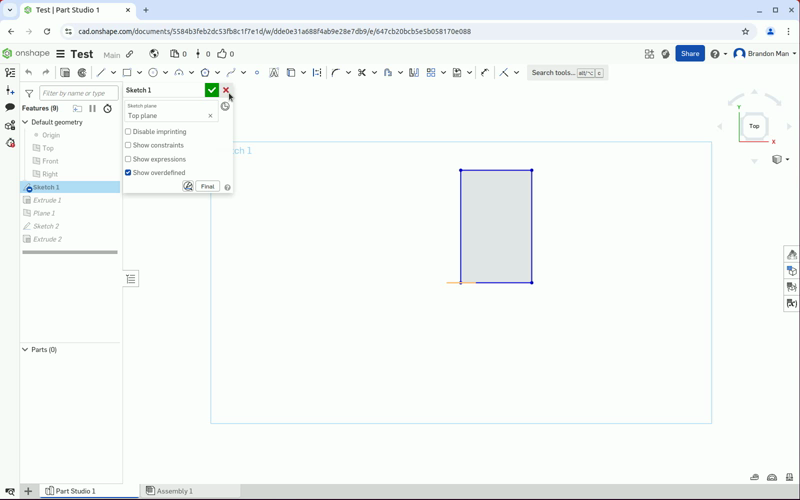
click(229, 92)
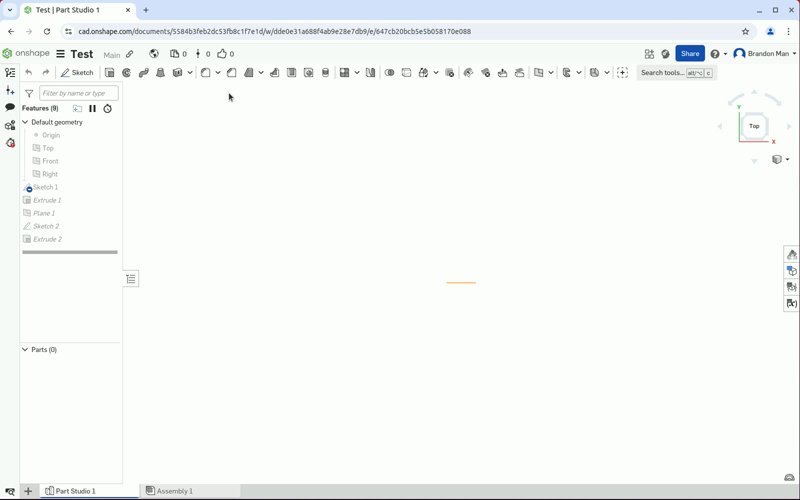
key(shift+s)
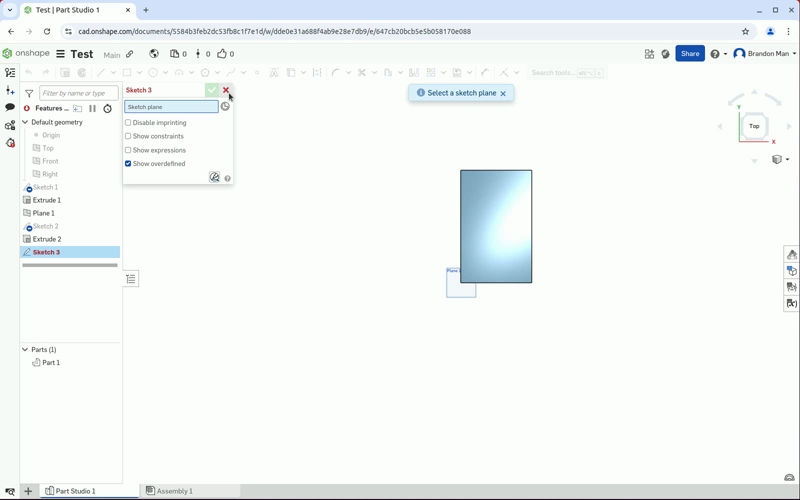
mouse_move(73, 215)
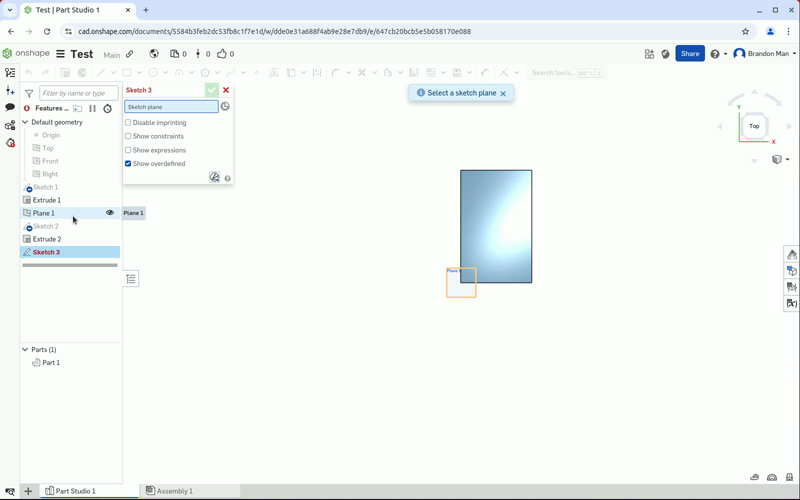
click(73, 215)
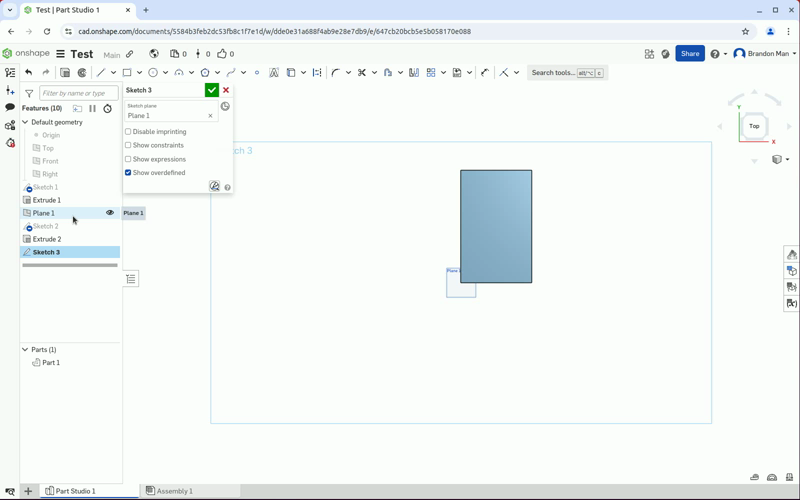
mouse_move(73, 352)
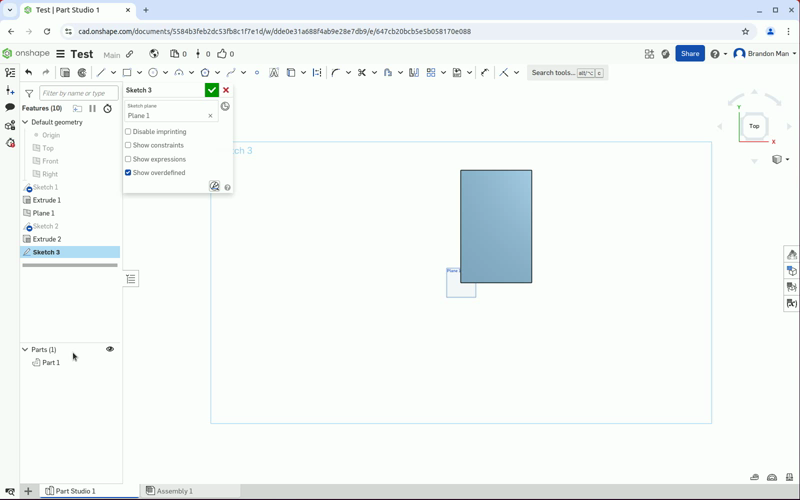
key(y)
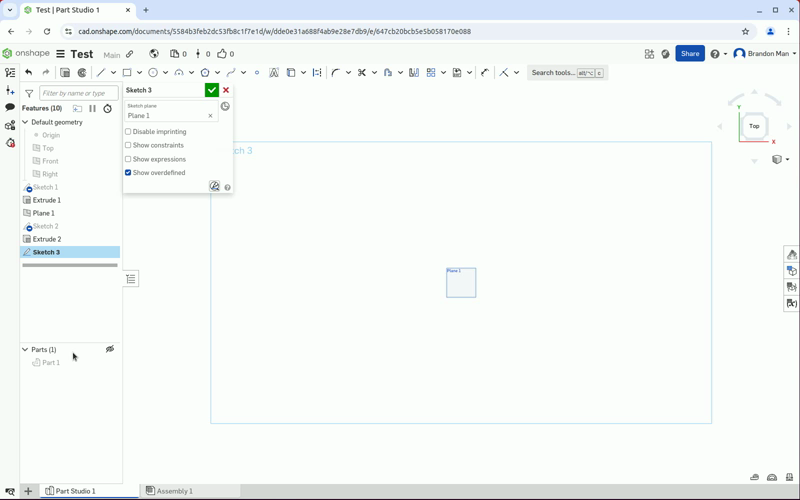
key(a)
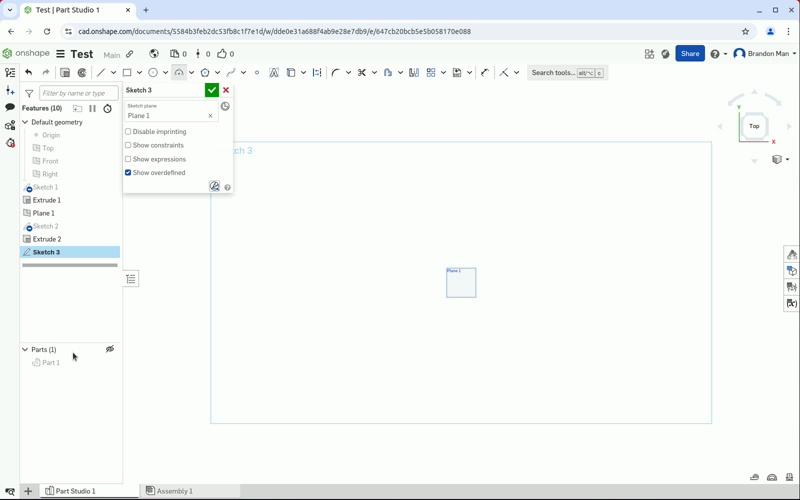
key_down(shift)
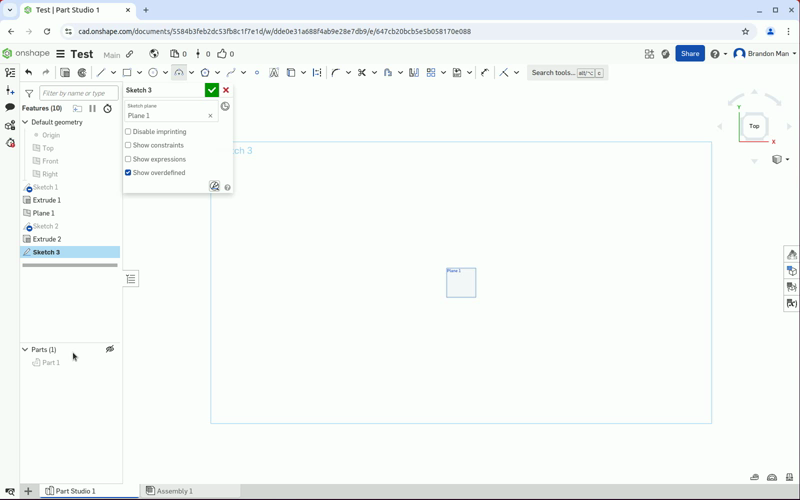
mouse_move(479, 247)
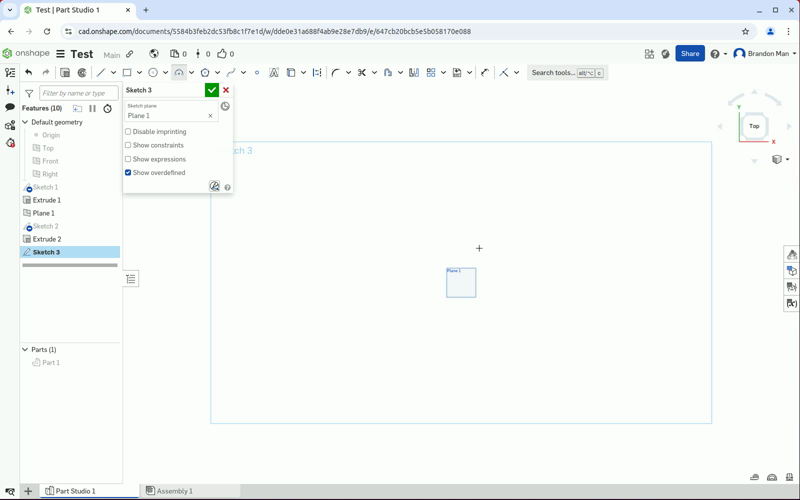
click(479, 247)
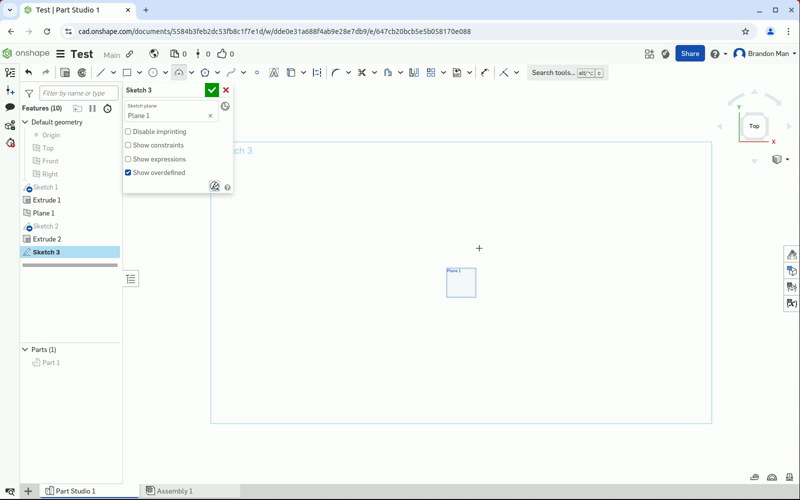
key_up(shift)
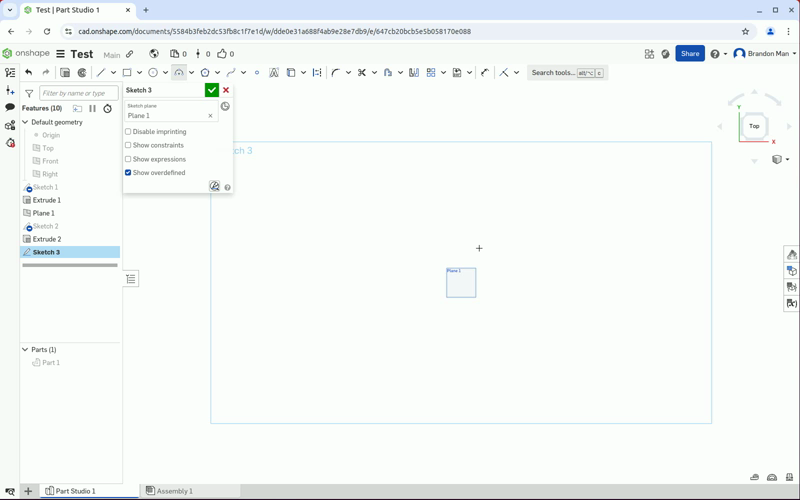
key_down(shift)
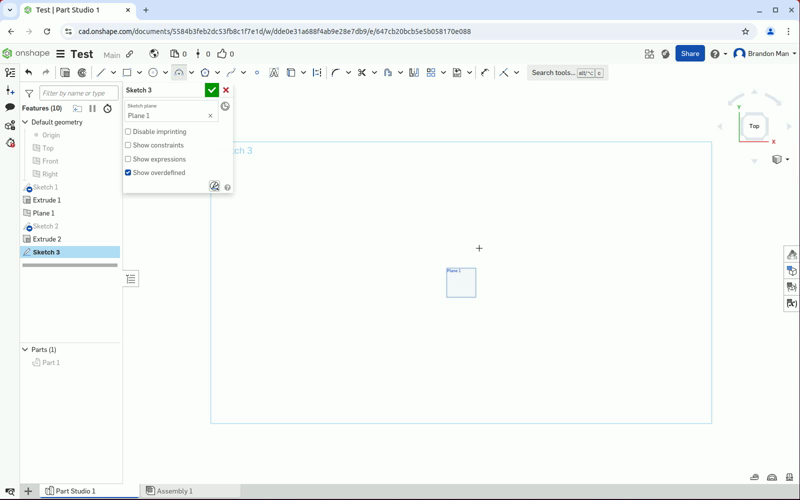
mouse_move(514, 247)
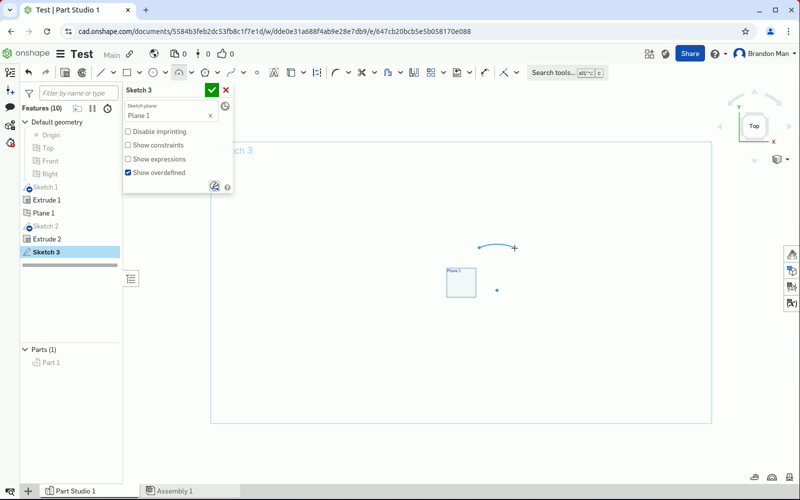
click(514, 247)
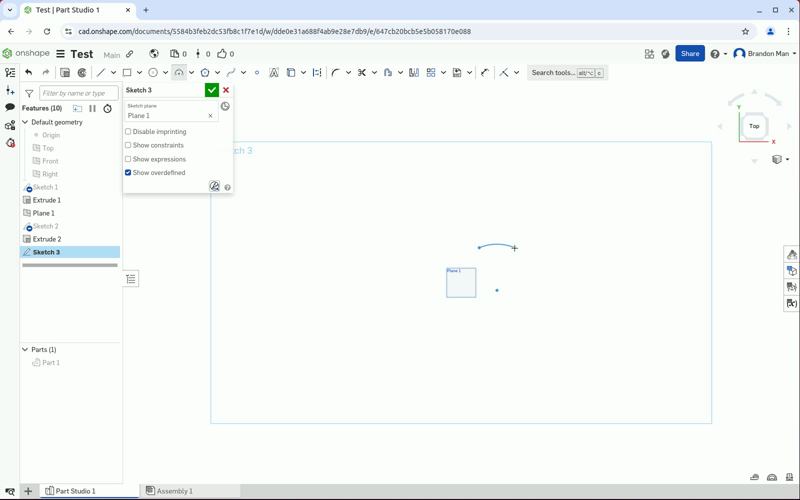
mouse_move(497, 254)
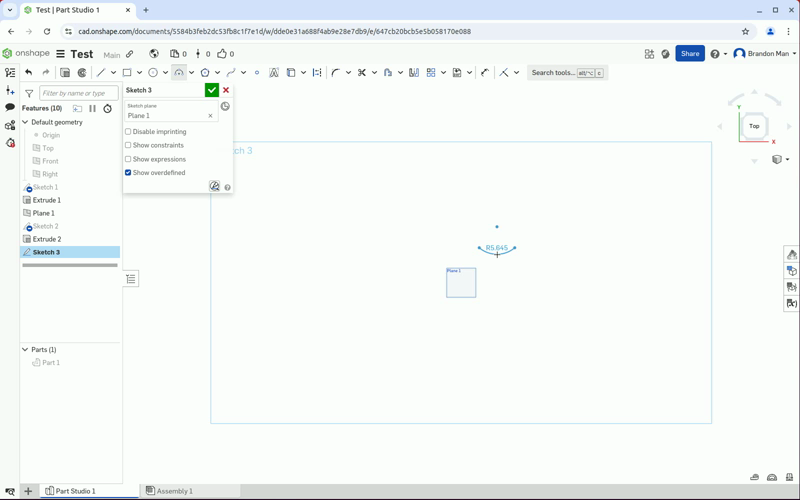
click(497, 254)
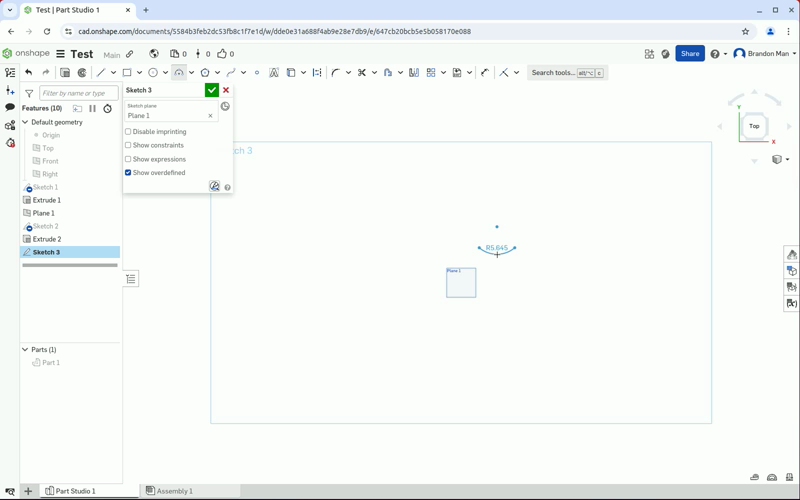
key_up(shift)
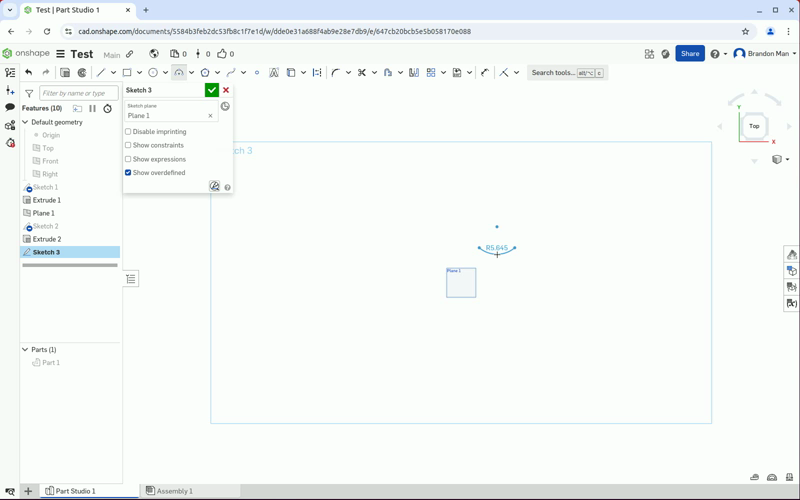
key(esc)
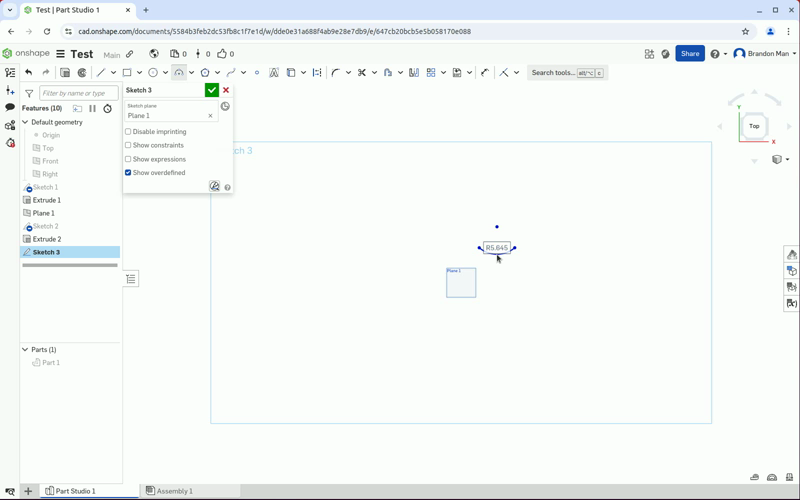
key(l)
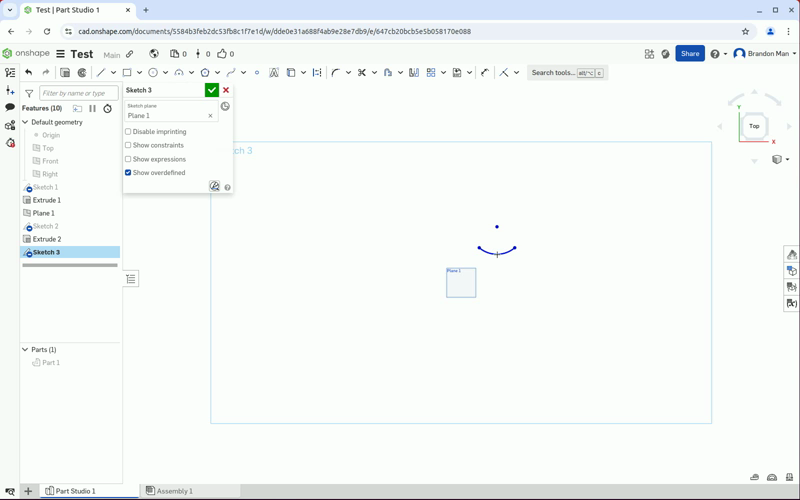
mouse_move(514, 247)
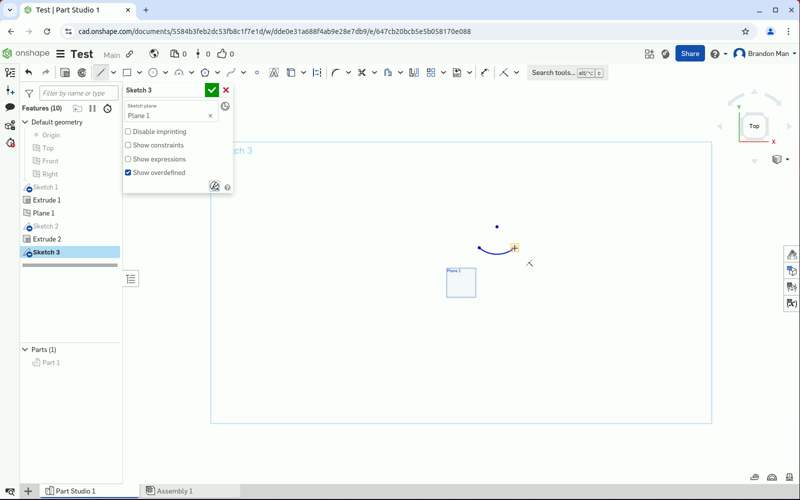
click(514, 247)
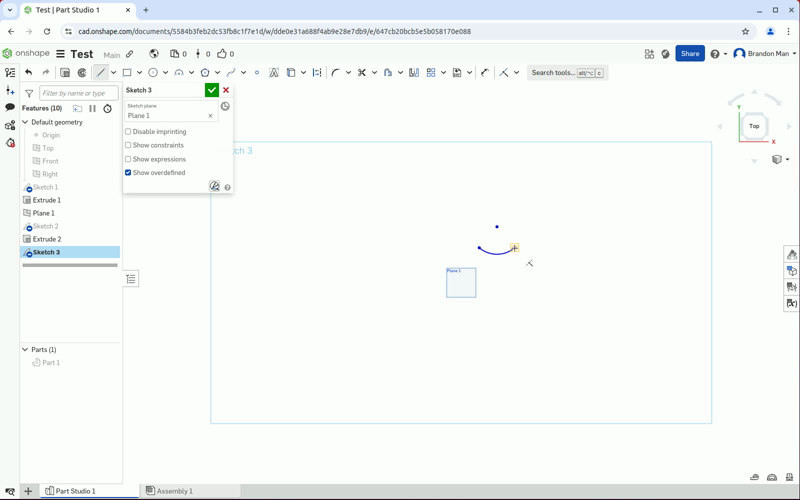
key_down(shift)
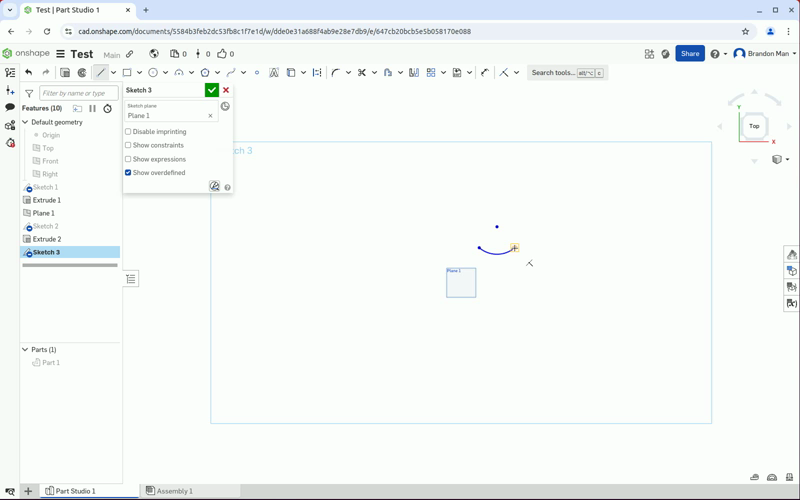
mouse_move(544, 247)
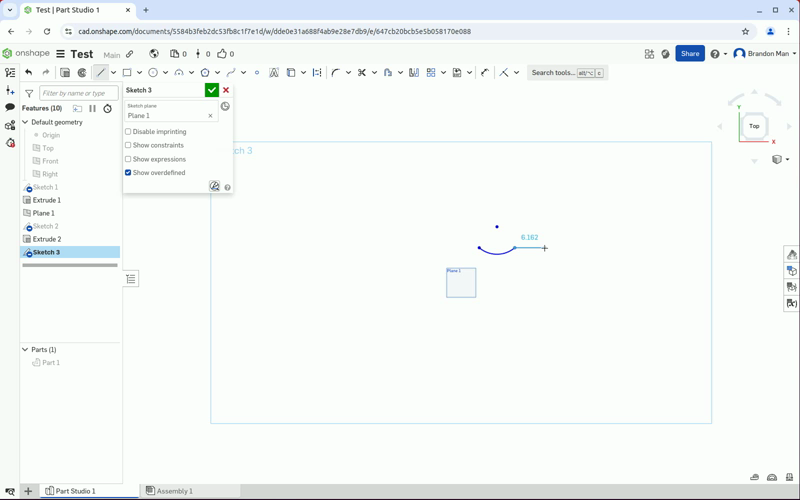
mouse_move(514, 205)
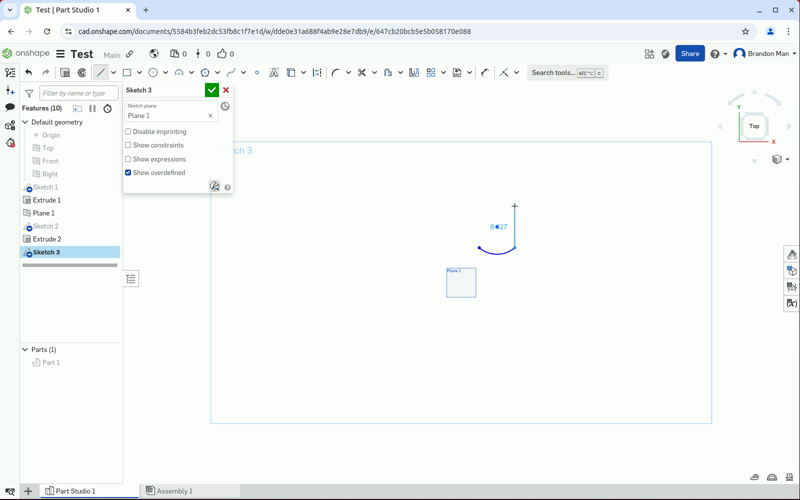
click(514, 205)
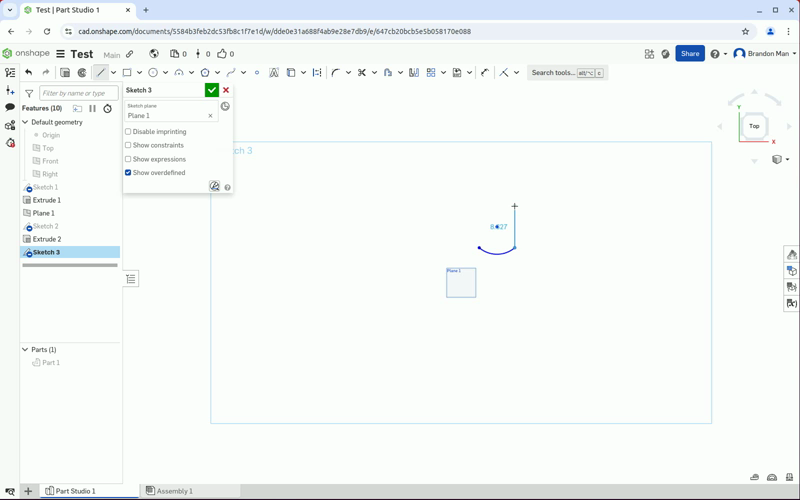
key_up(shift)
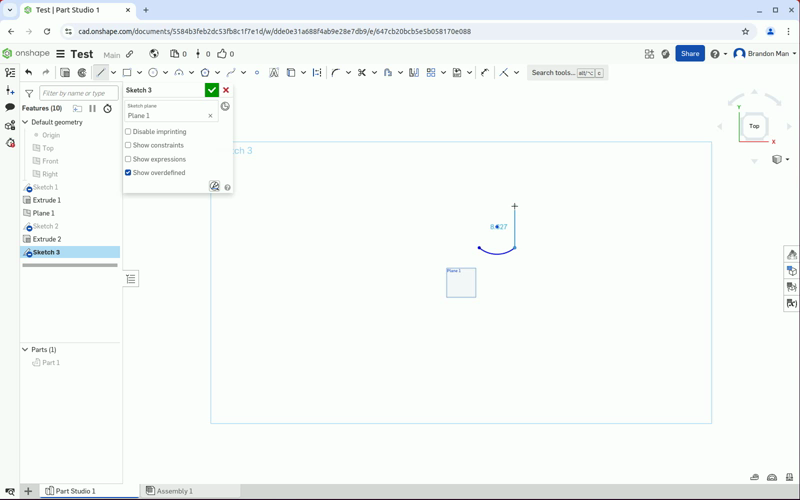
key(esc)
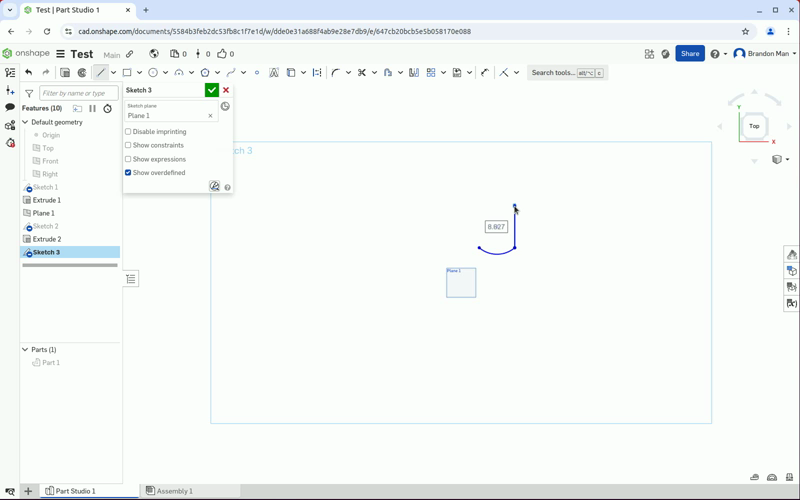
key(a)
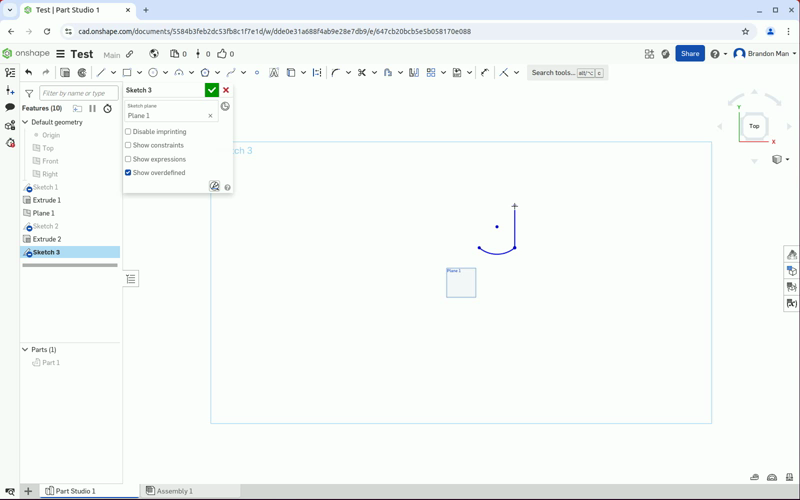
mouse_move(514, 205)
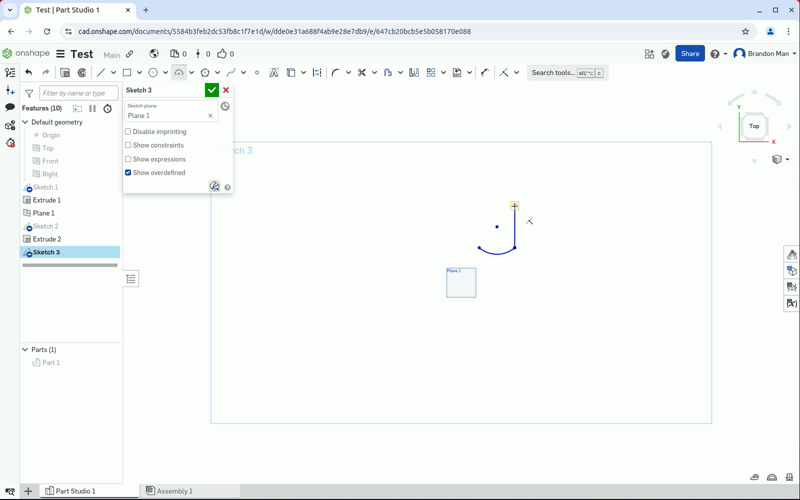
click(514, 205)
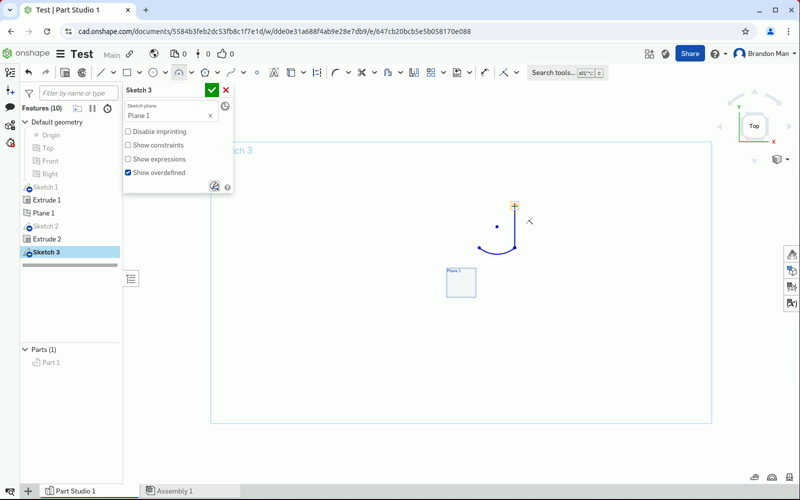
key_down(shift)
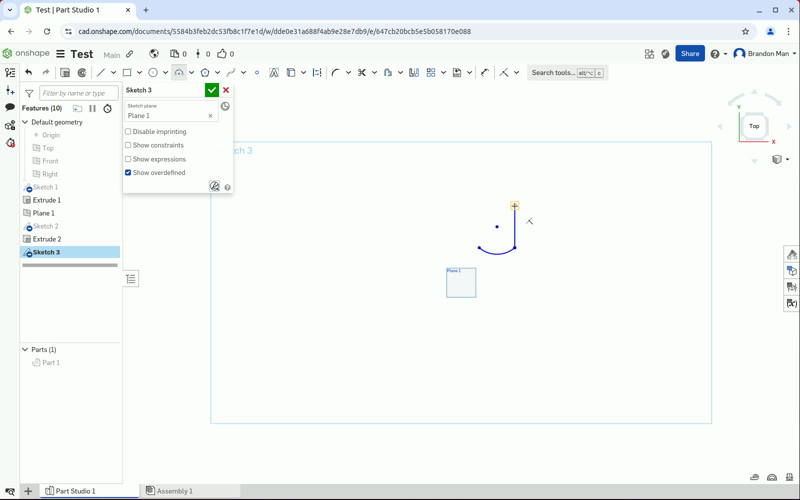
mouse_move(479, 205)
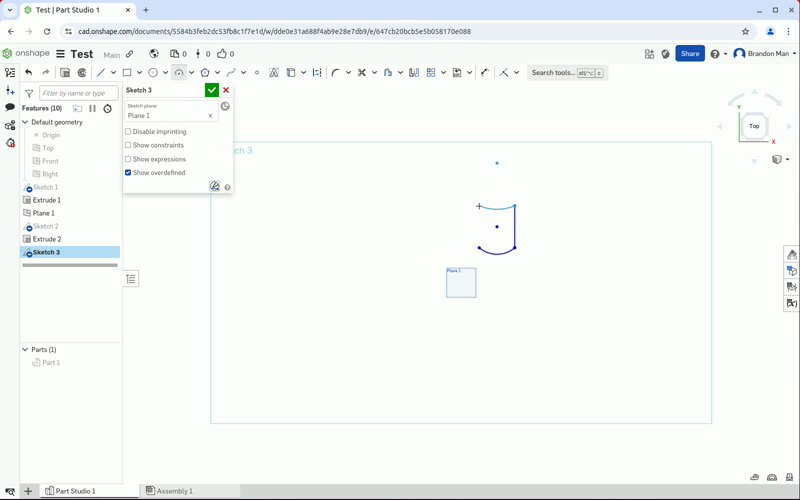
click(479, 205)
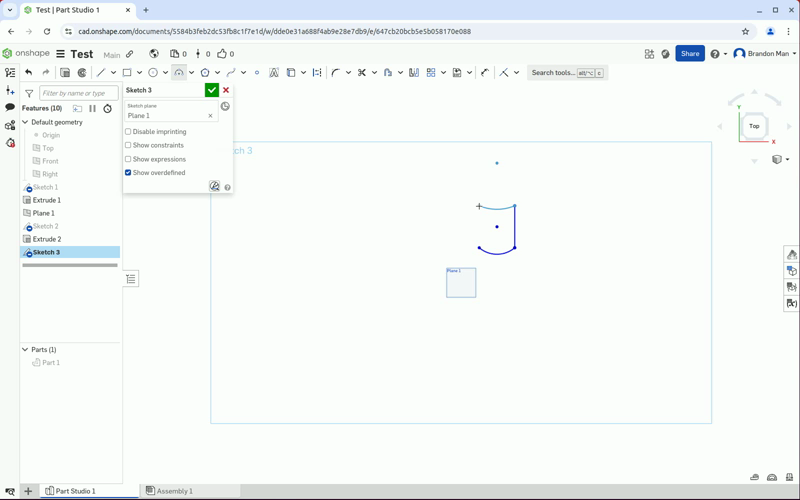
mouse_move(497, 199)
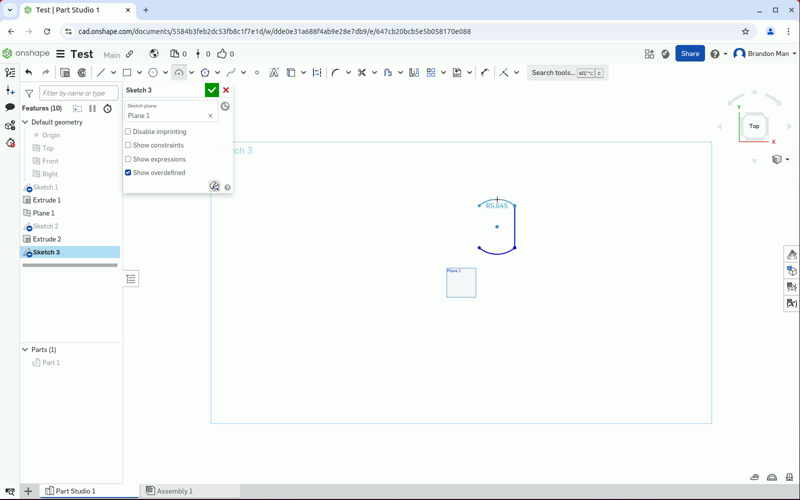
click(497, 199)
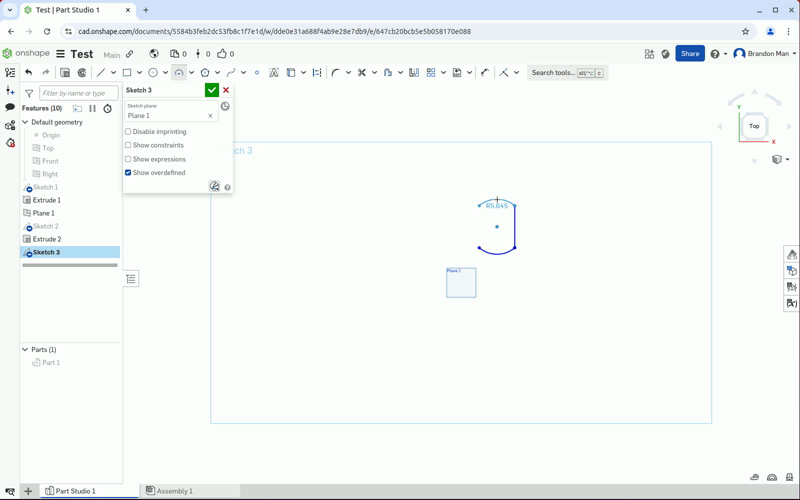
key_up(shift)
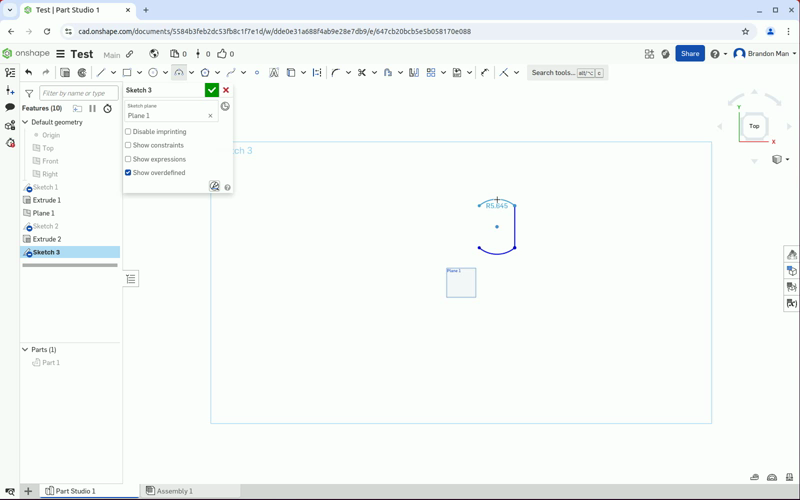
key(esc)
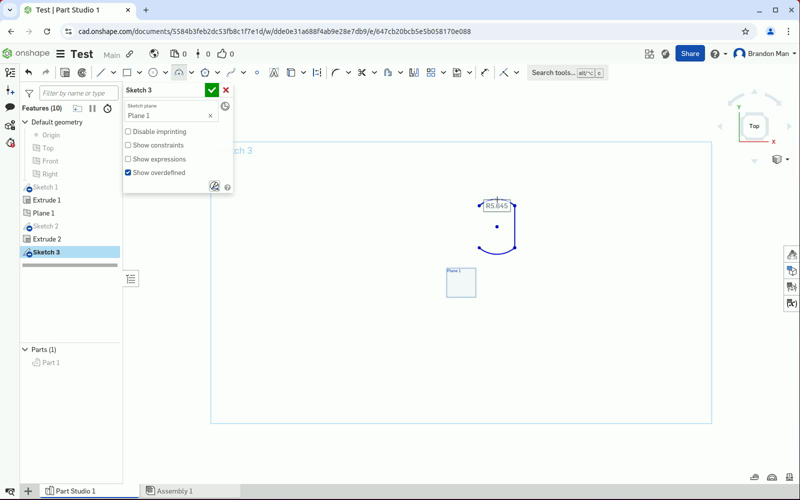
key(l)
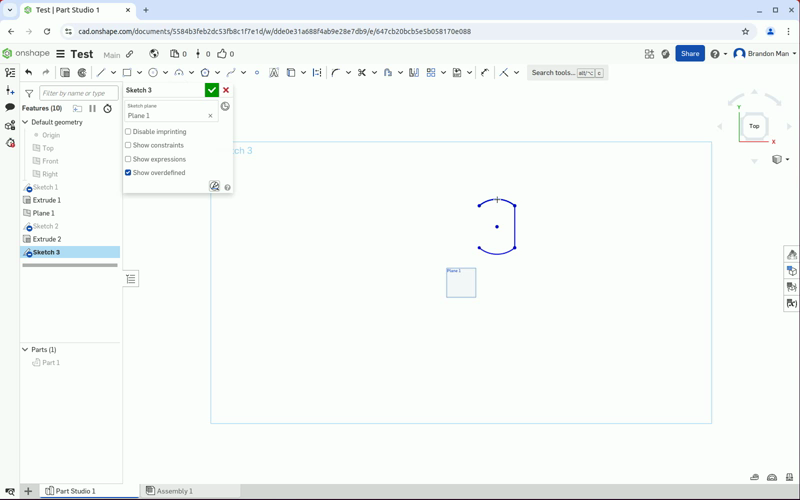
mouse_move(479, 205)
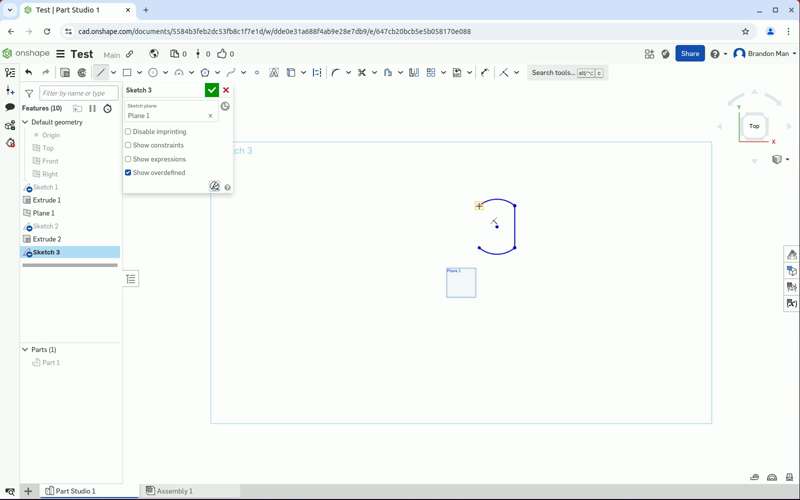
click(479, 205)
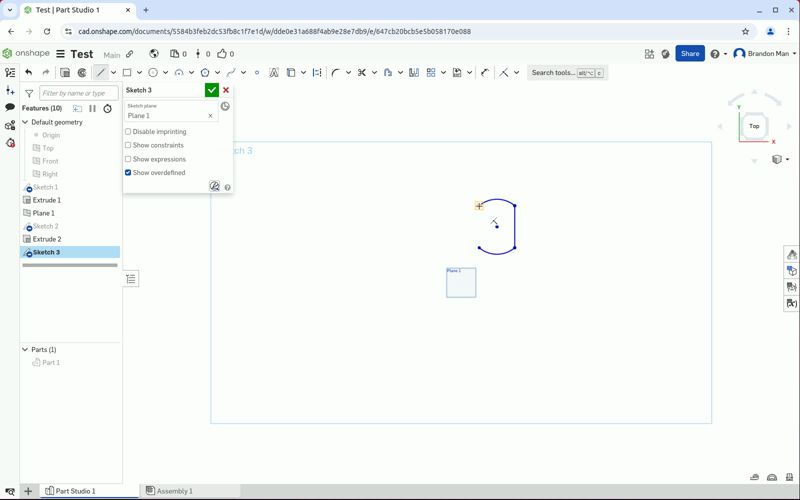
mouse_move(509, 205)
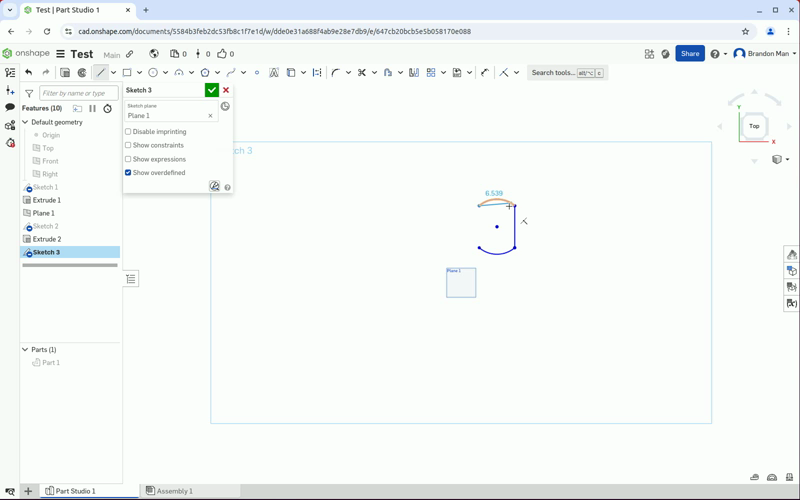
key_down(shift)
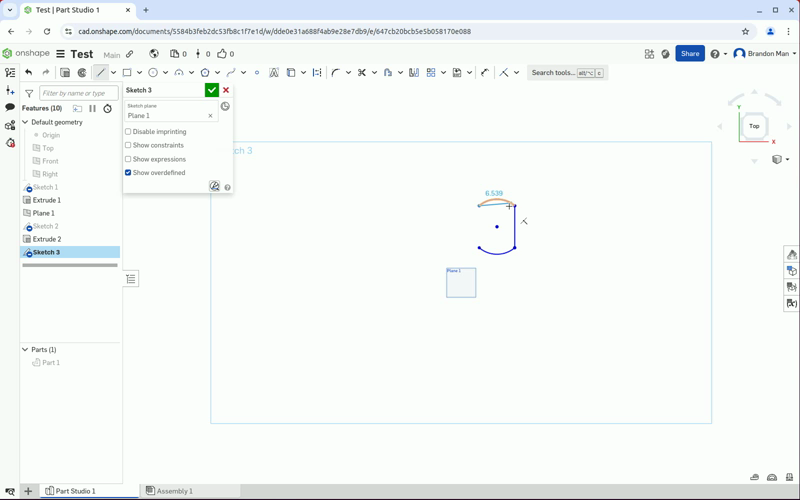
mouse_move(479, 247)
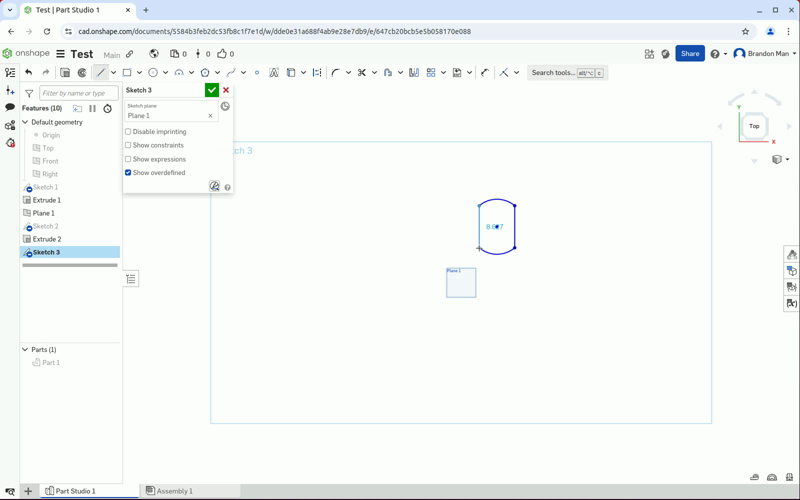
key_up(shift)
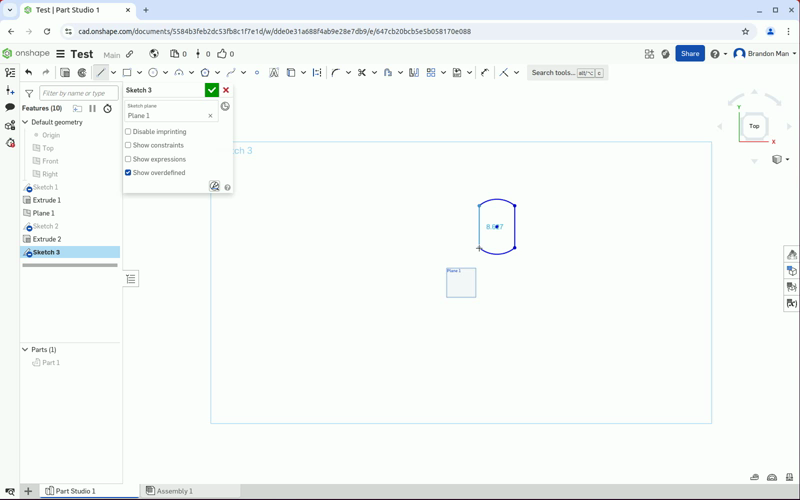
click(479, 247)
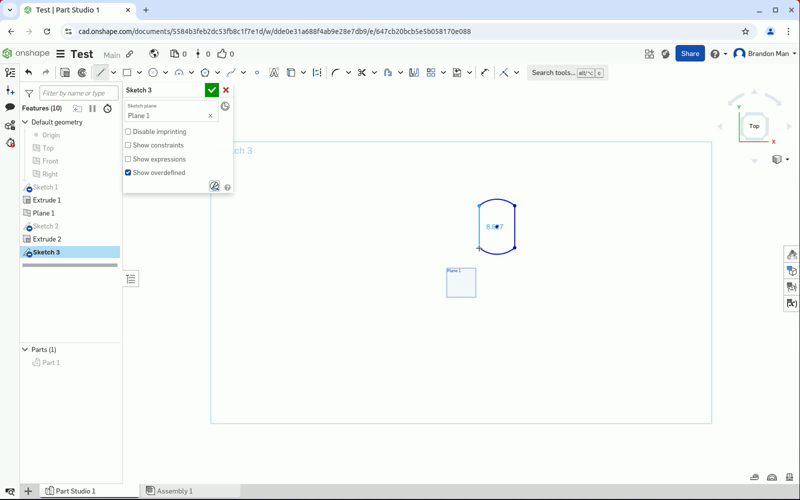
key(esc)
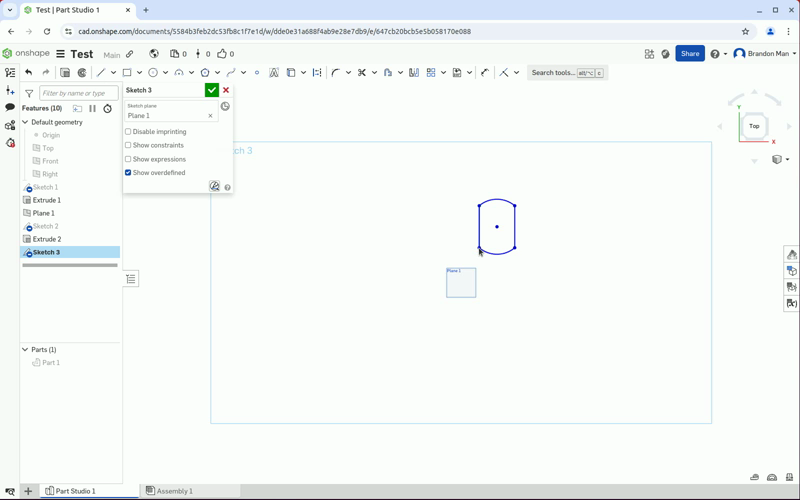
mouse_move(501, 245)
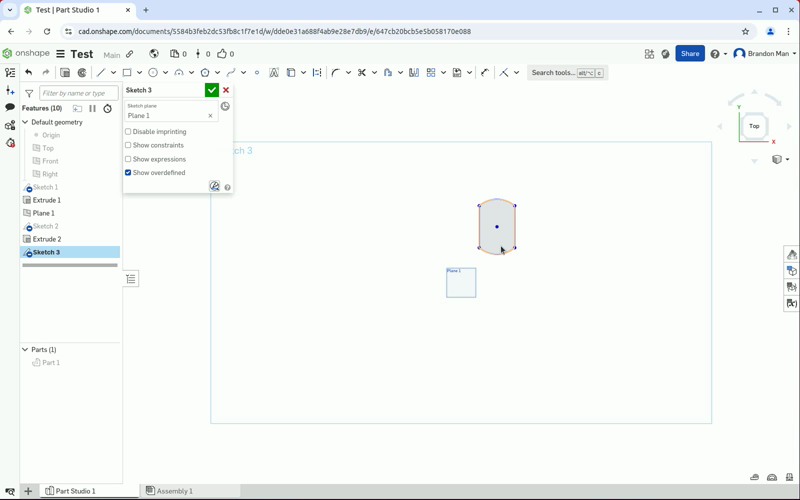
click(501, 245)
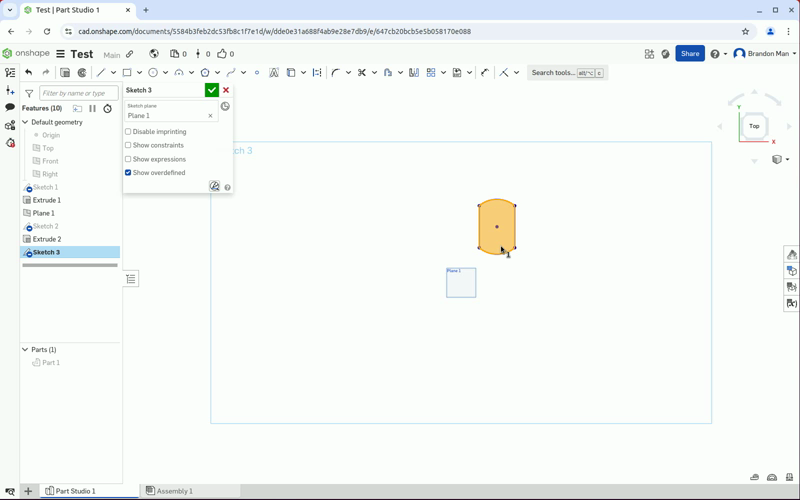
mouse_move(73, 352)
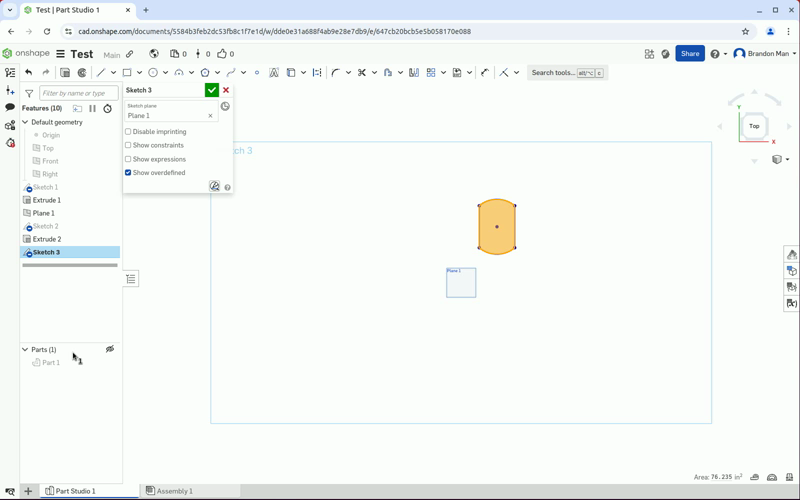
key(shift+y)
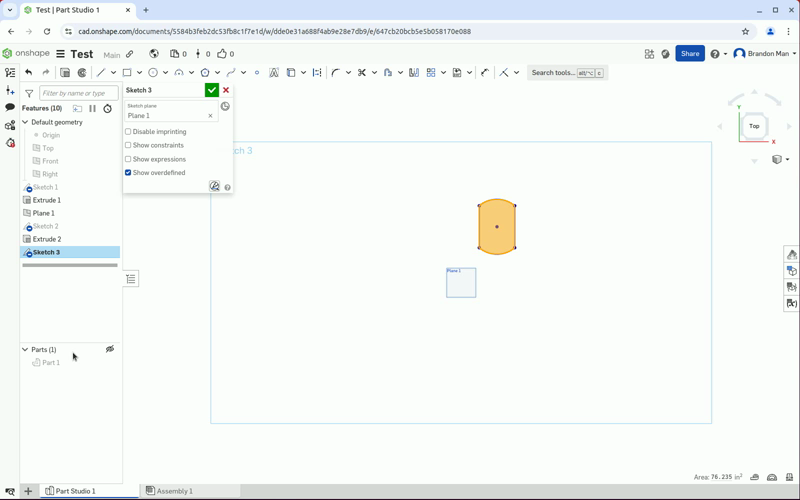
key(shift+e)
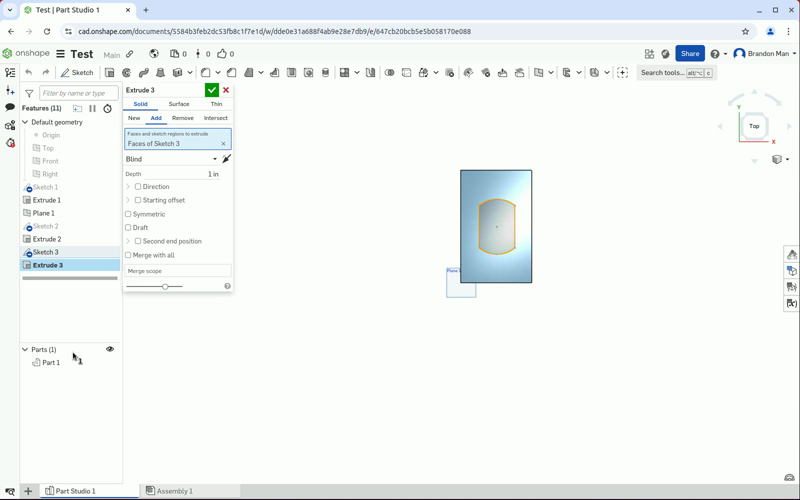
mouse_move(143, 106)
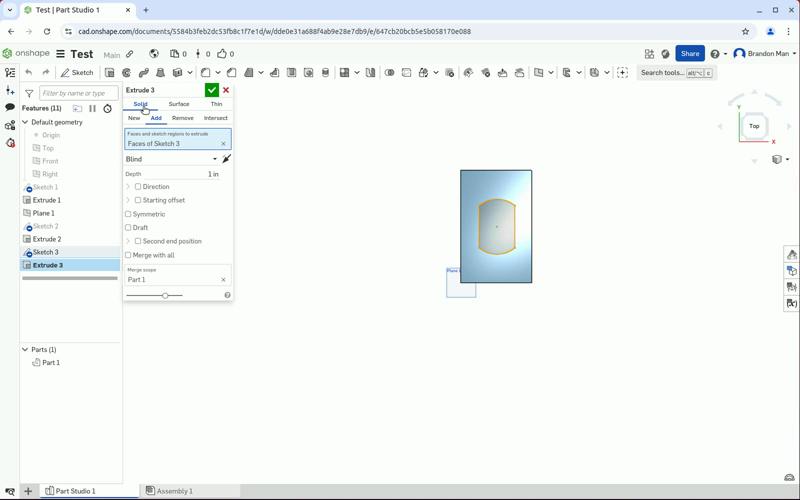
click(143, 106)
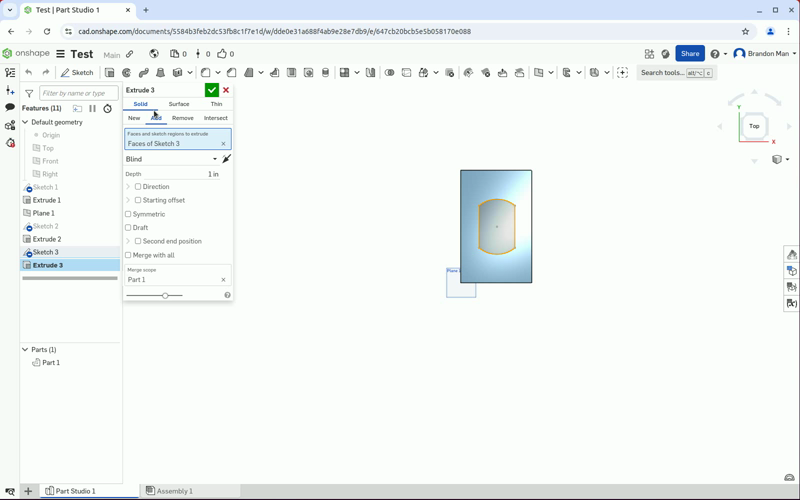
mouse_move(186, 120)
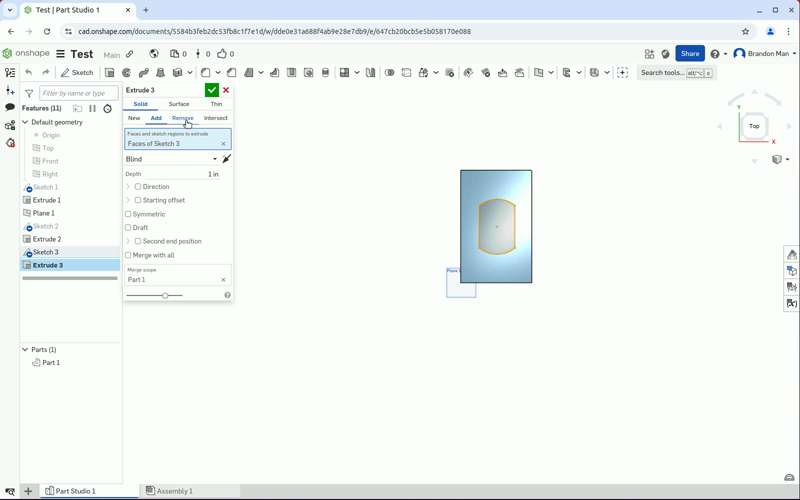
click(186, 120)
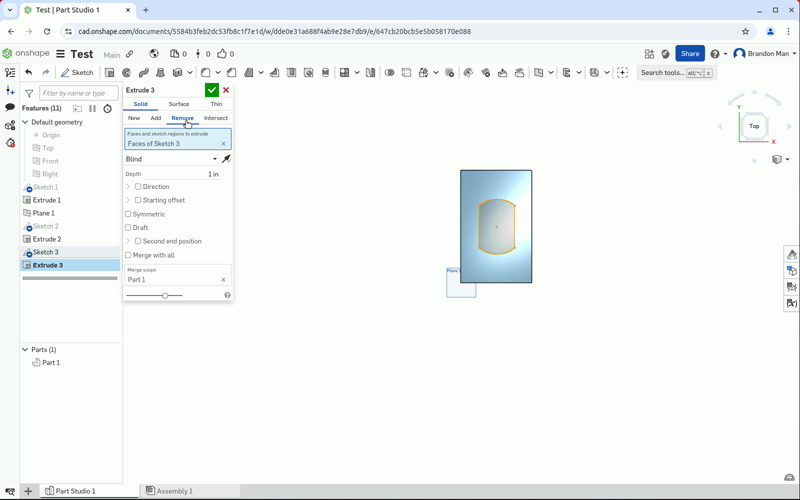
key(tab, 4)
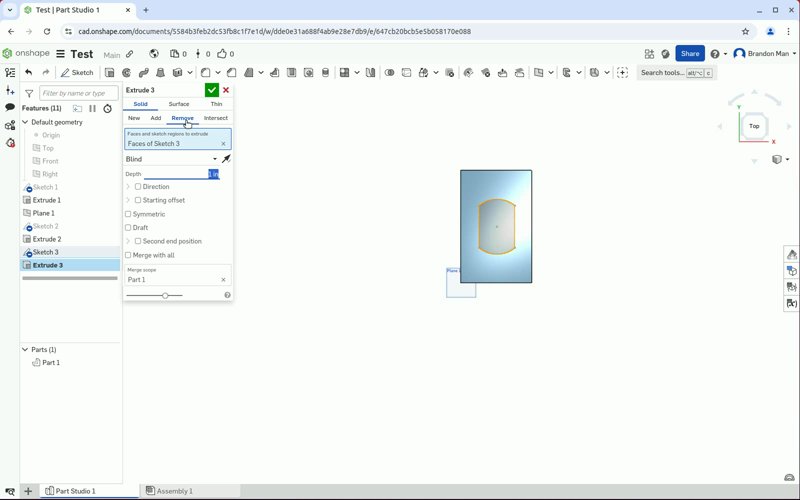
text(9.147)
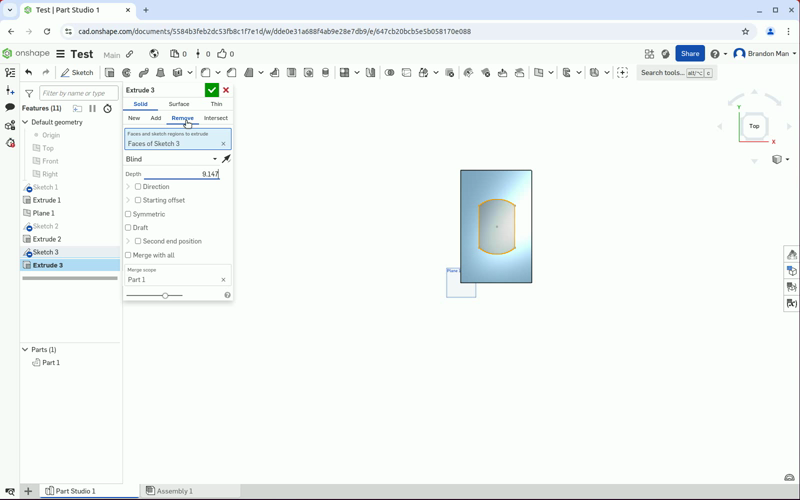
key(tab, 6)
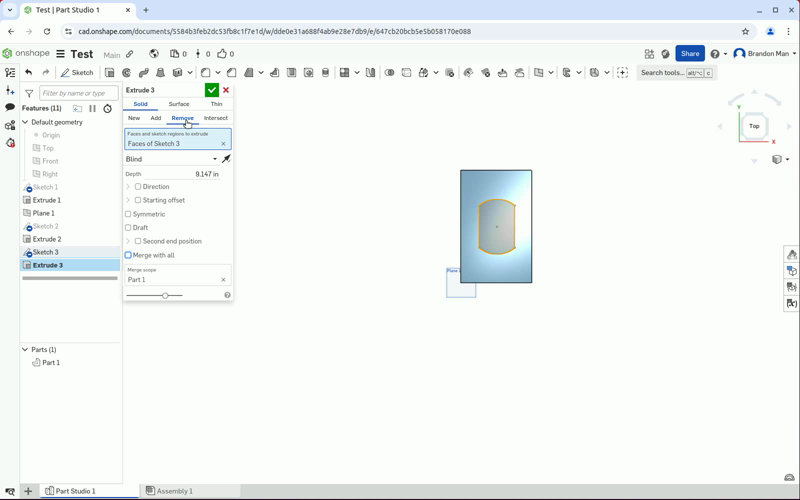
key(space)
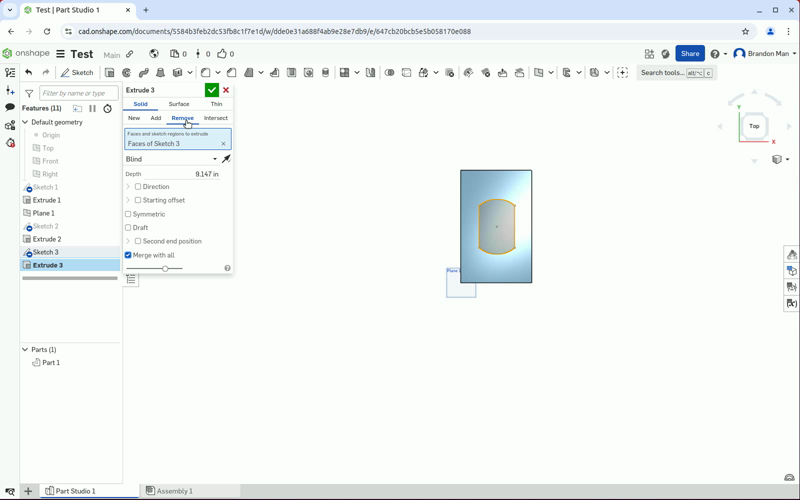
key(enter)
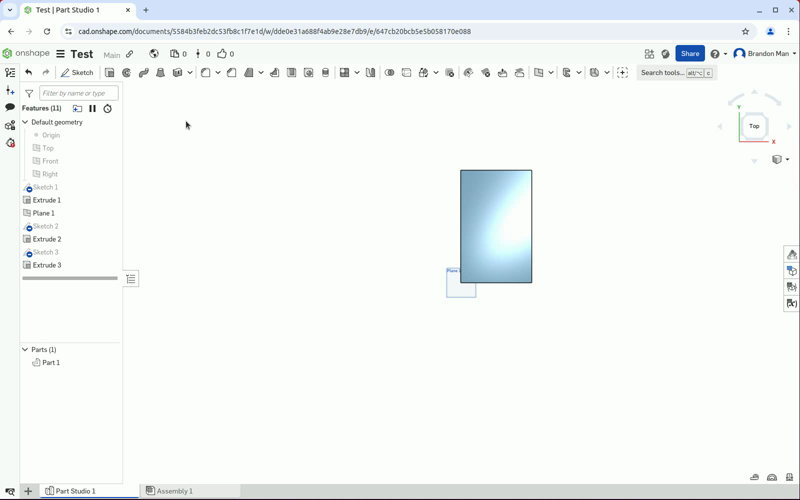
key(shift+h)
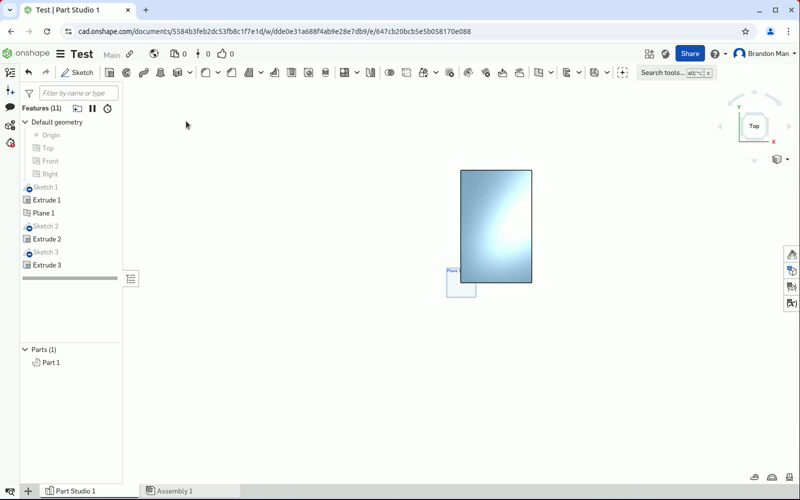
key(shift+h)
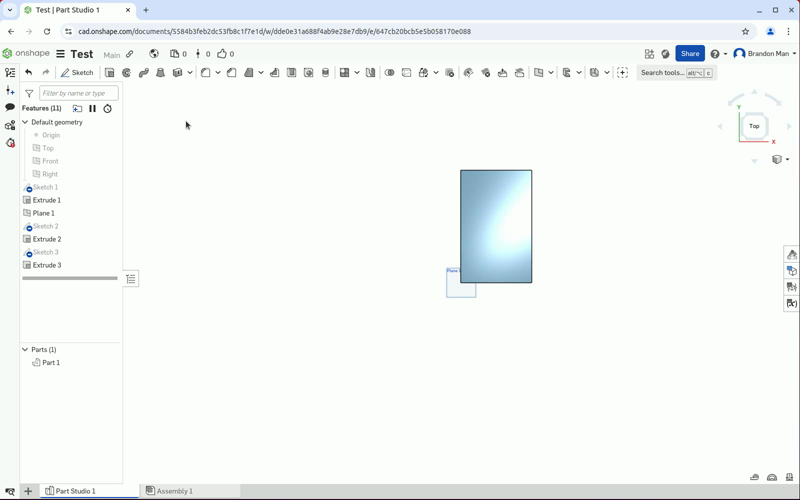
mouse_move(73, 189)
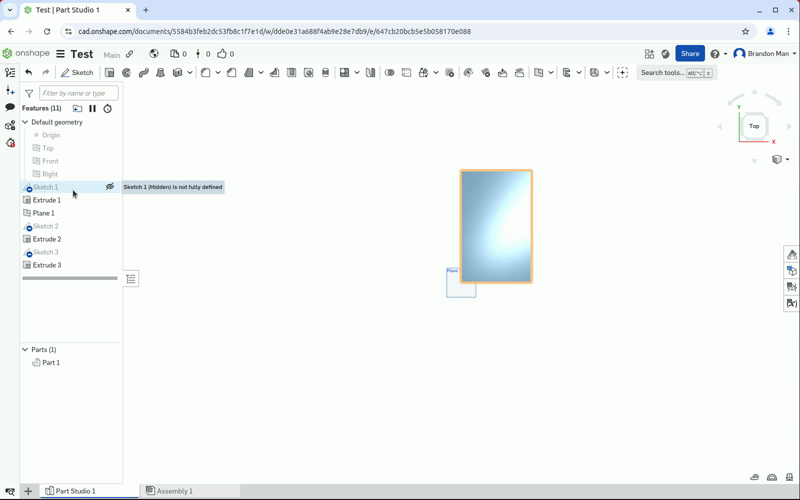
click(73, 189)
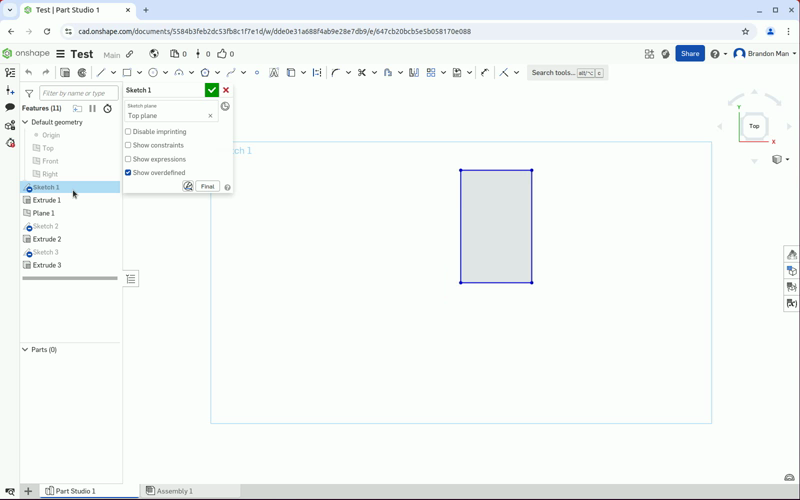
mouse_move(229, 92)
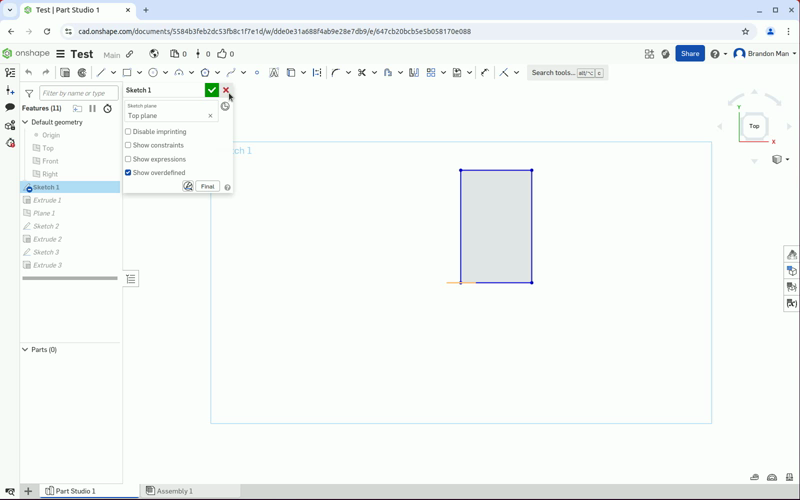
click(229, 92)
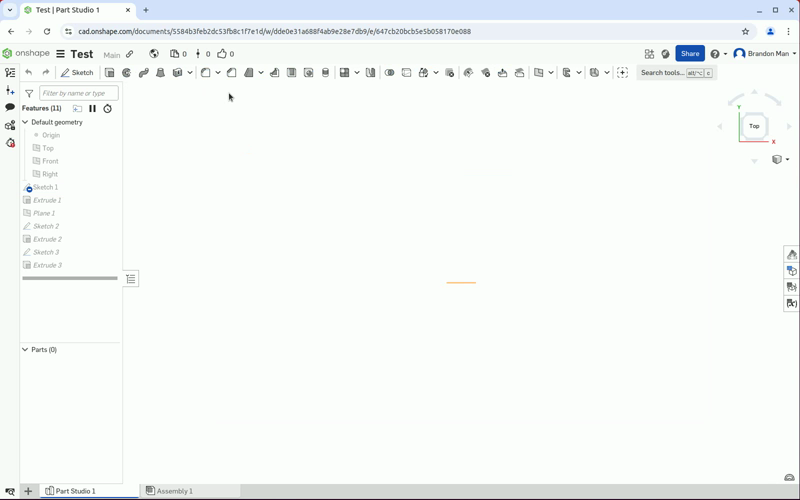
key(shift+s)
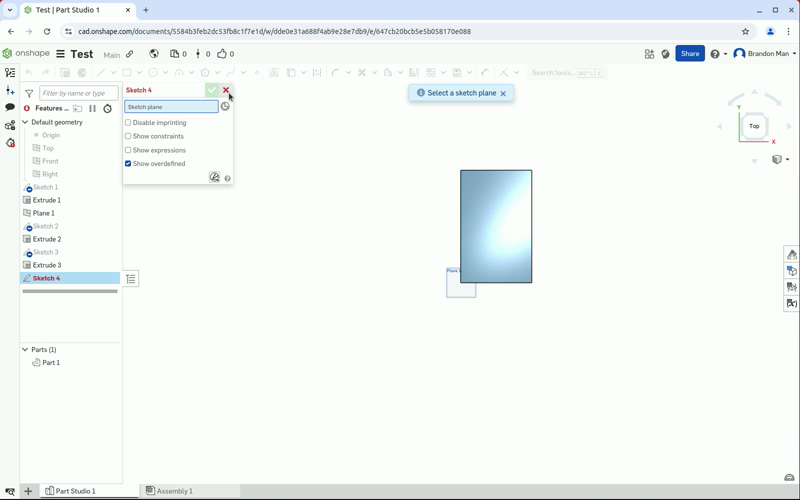
mouse_move(73, 215)
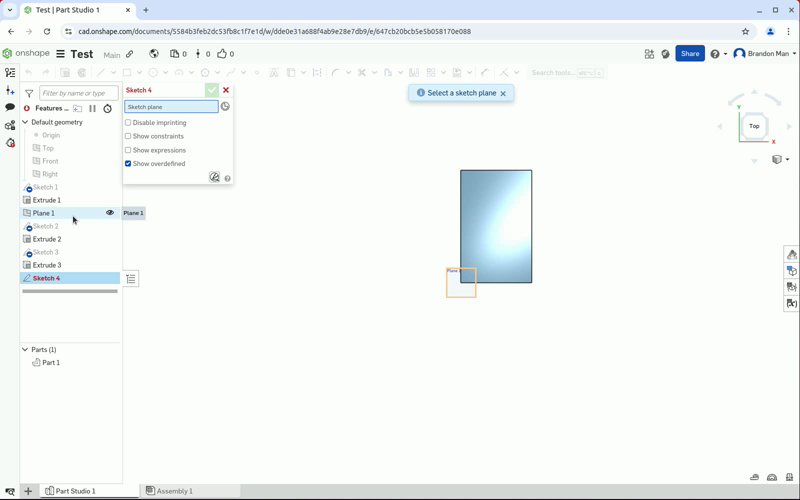
click(73, 215)
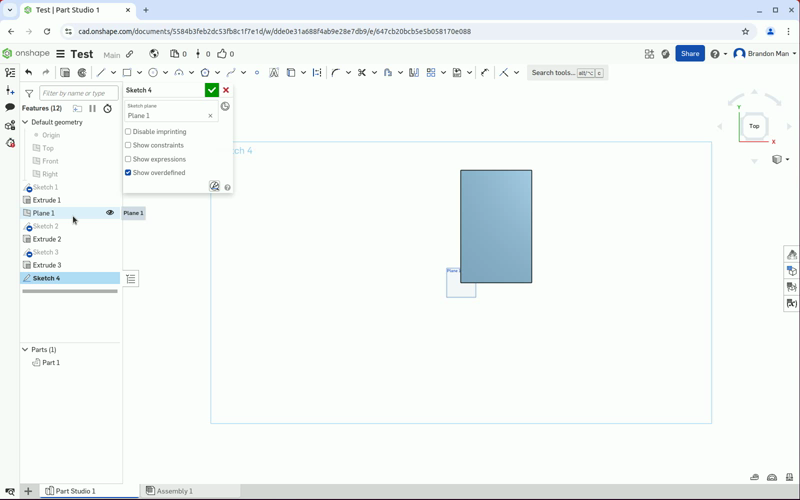
mouse_move(73, 352)
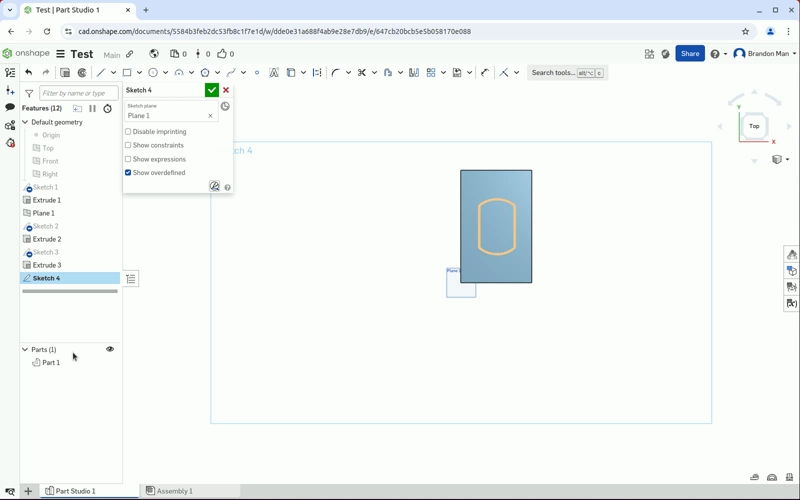
key(y)
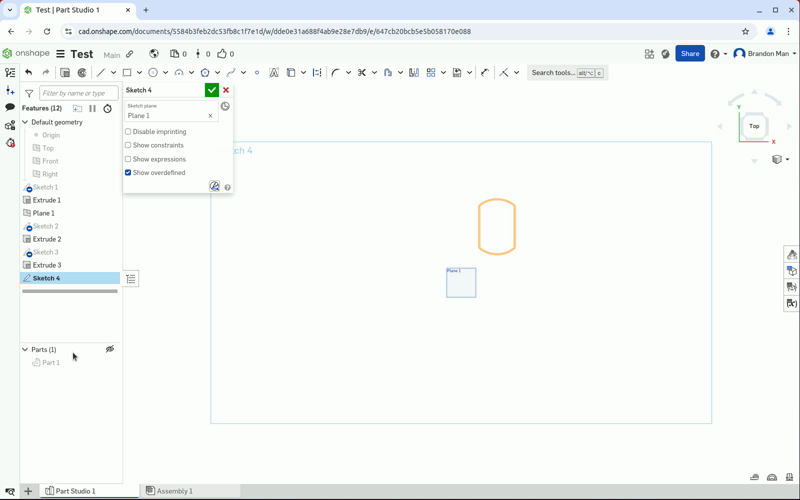
key(a)
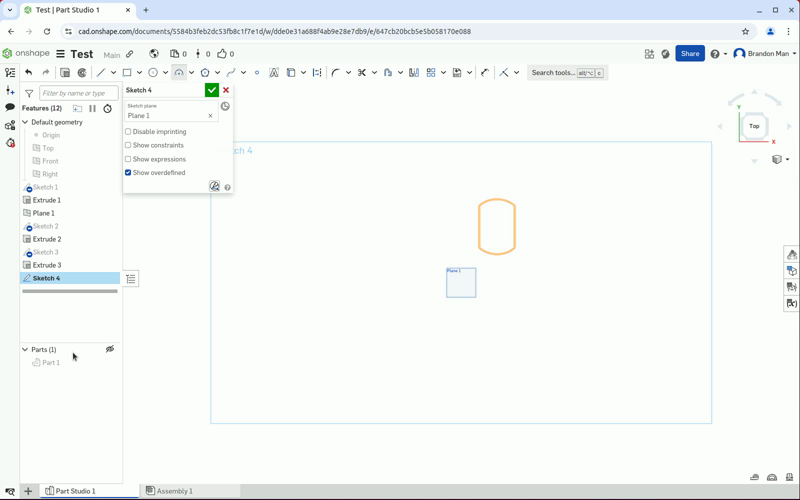
key_down(shift)
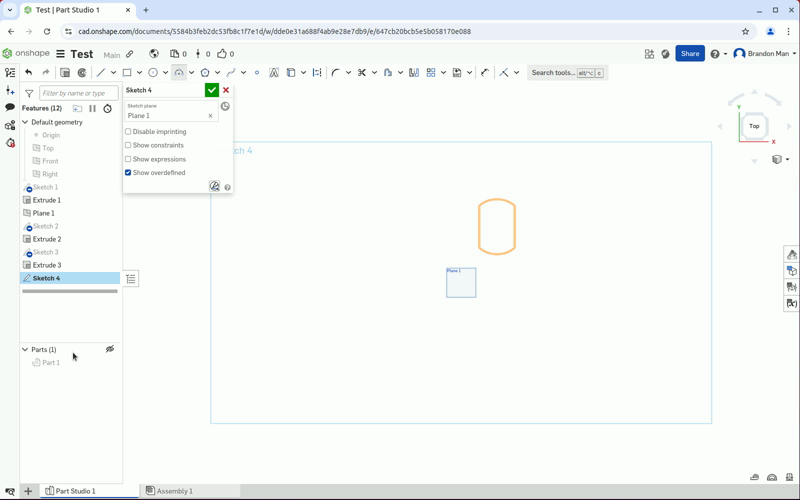
mouse_move(513, 247)
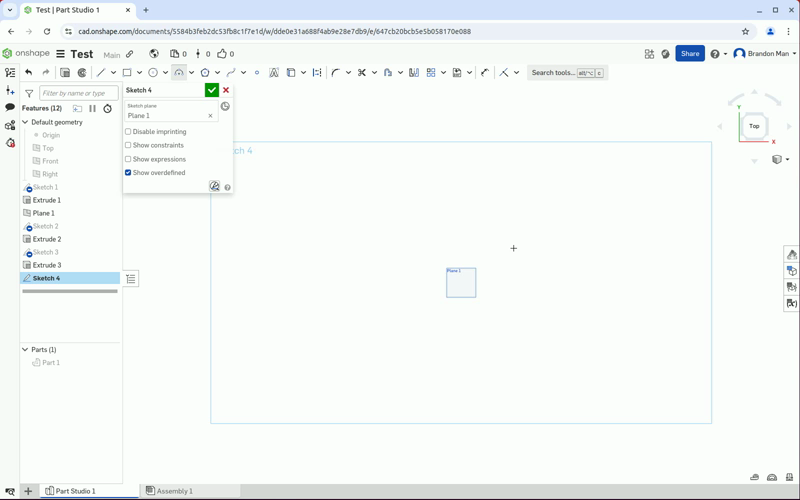
click(513, 247)
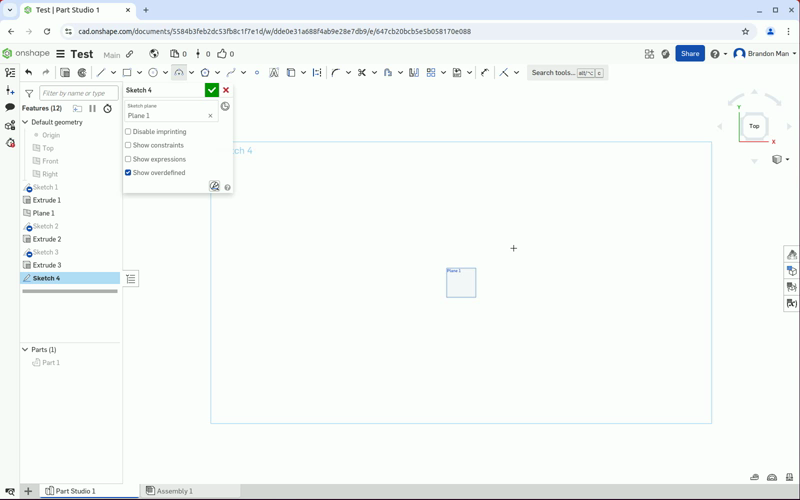
key_up(shift)
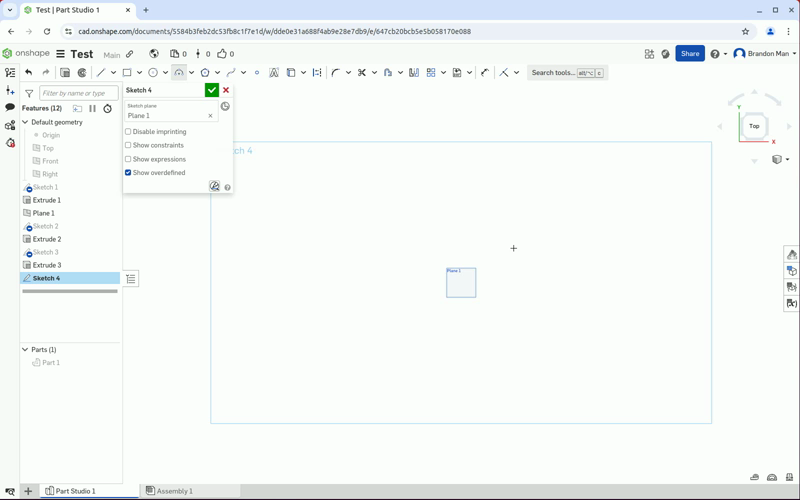
key_down(shift)
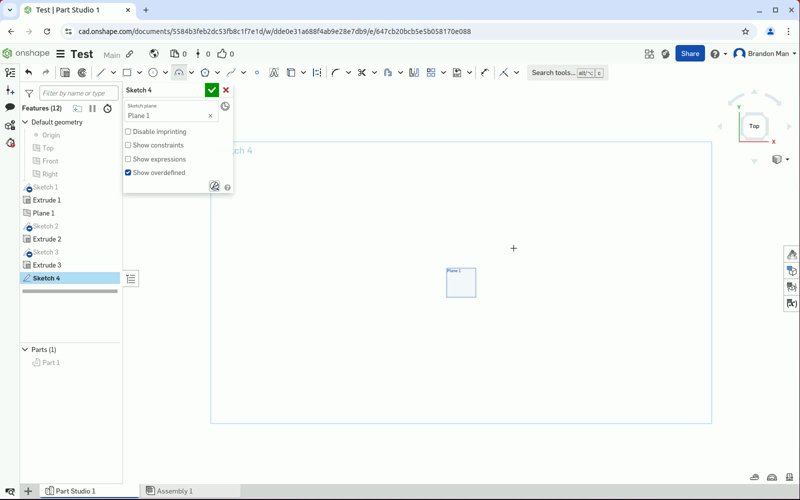
mouse_move(513, 206)
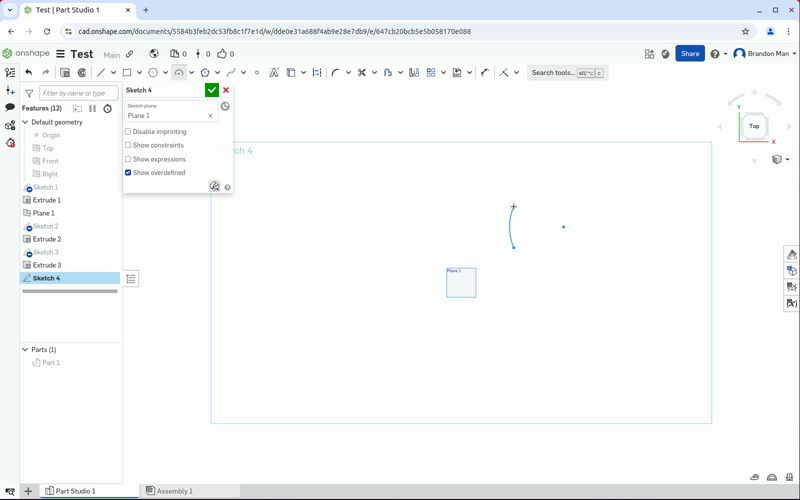
click(513, 206)
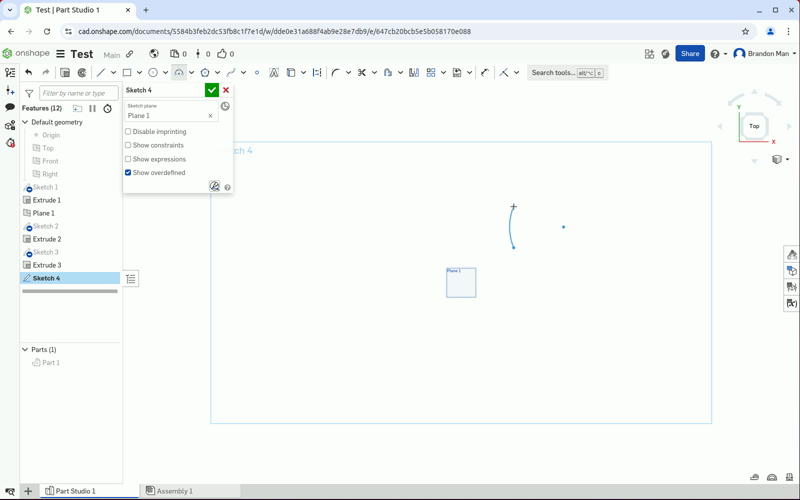
mouse_move(523, 226)
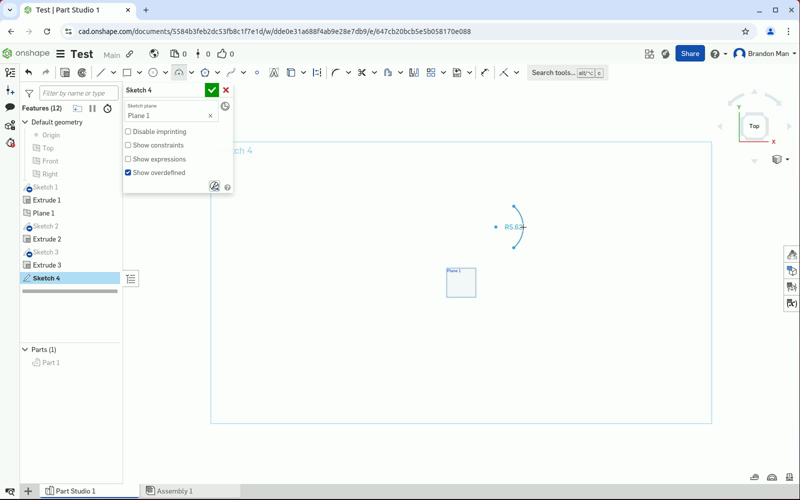
click(523, 226)
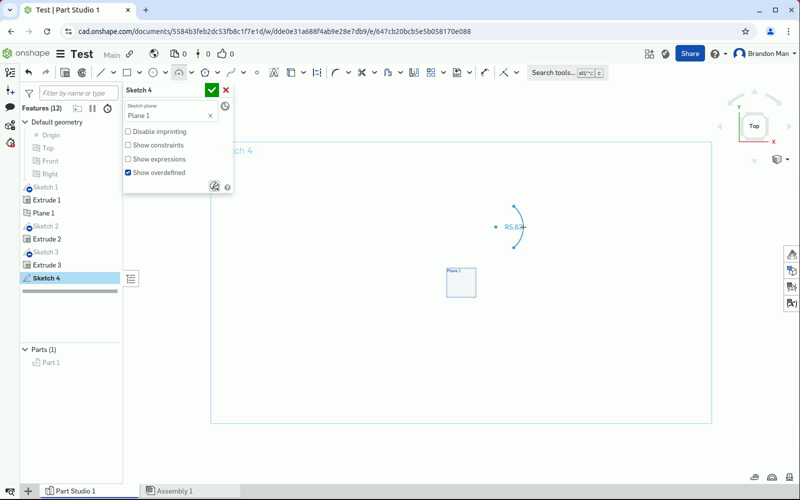
key_up(shift)
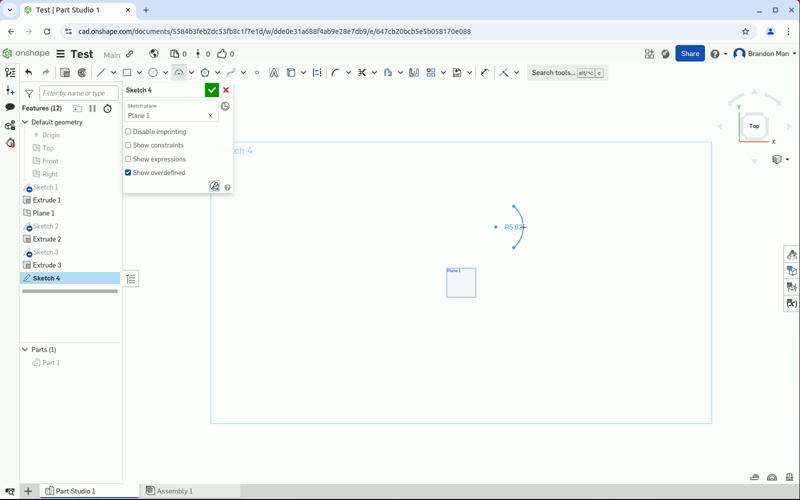
key(esc)
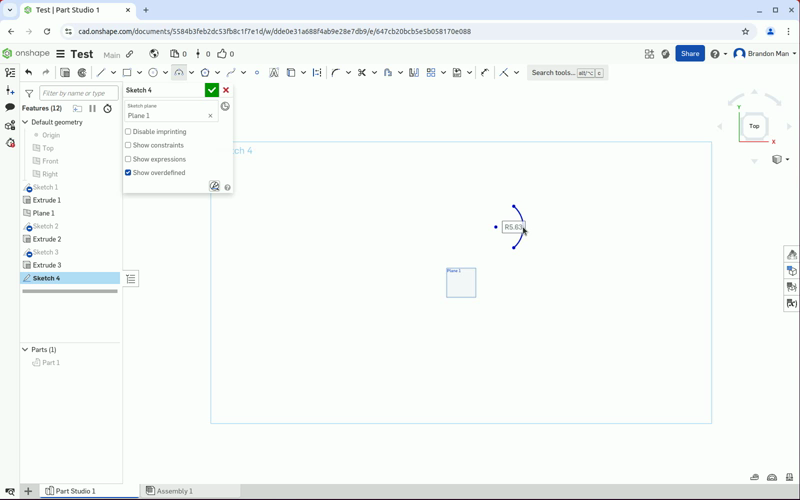
key(l)
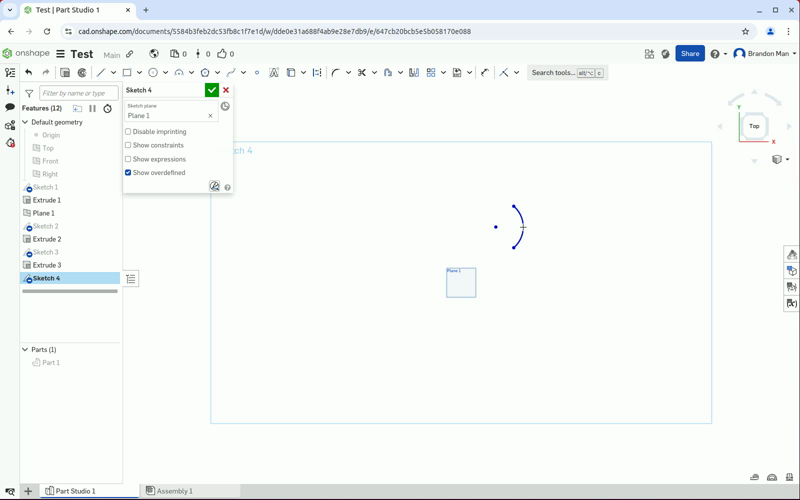
mouse_move(513, 206)
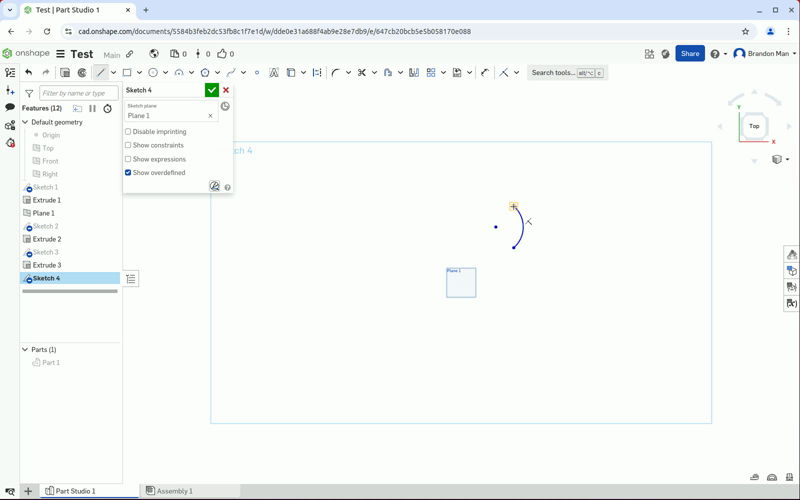
click(513, 206)
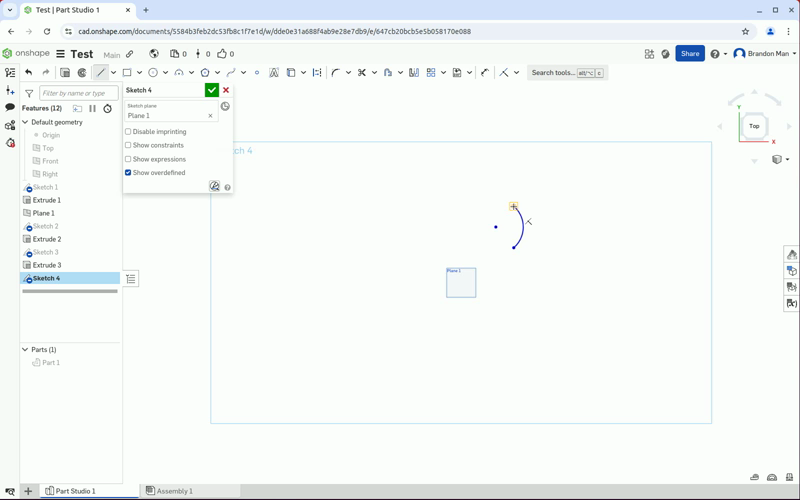
mouse_move(543, 206)
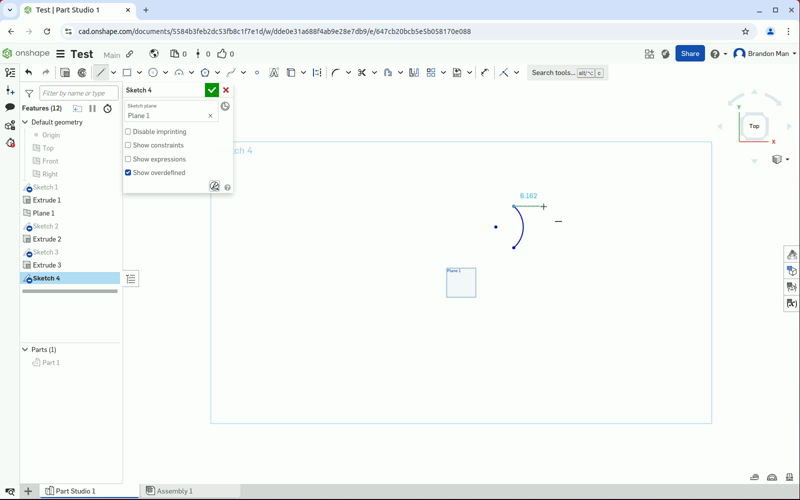
key_down(shift)
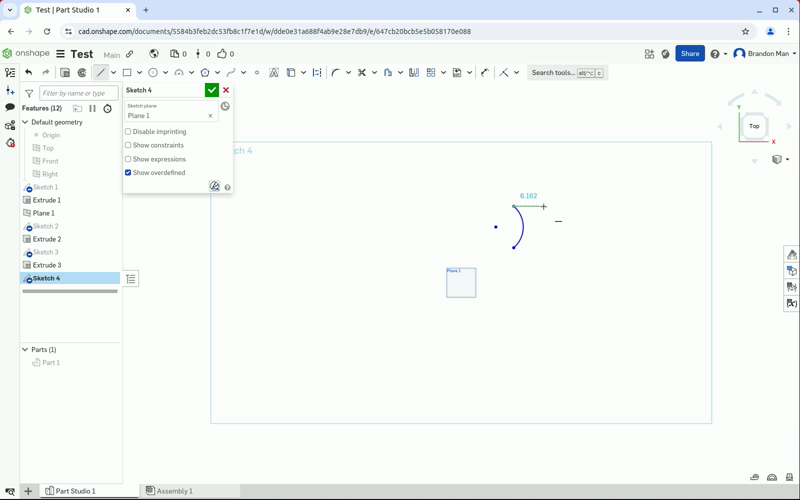
mouse_move(513, 247)
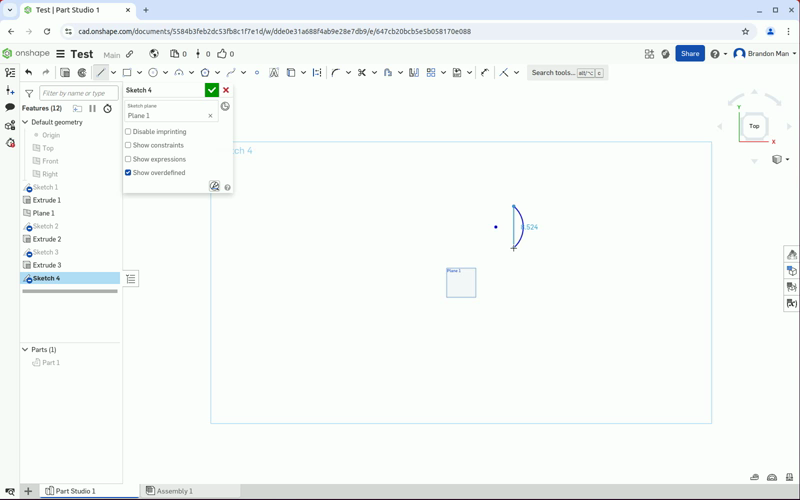
key_up(shift)
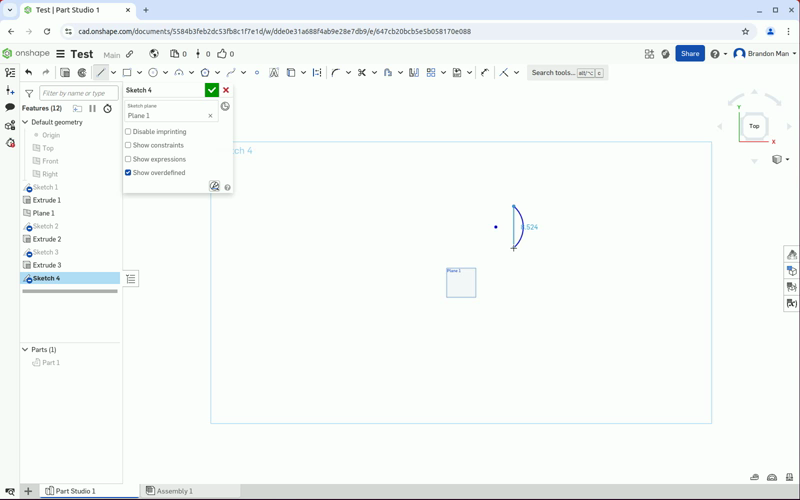
click(513, 247)
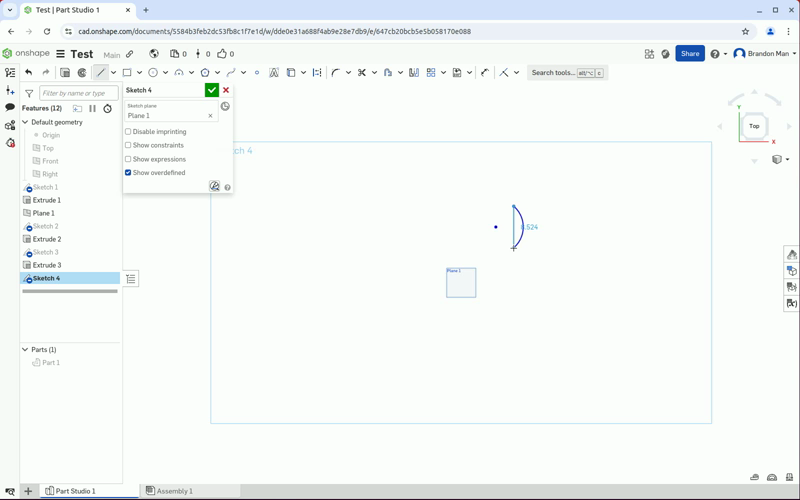
key(esc)
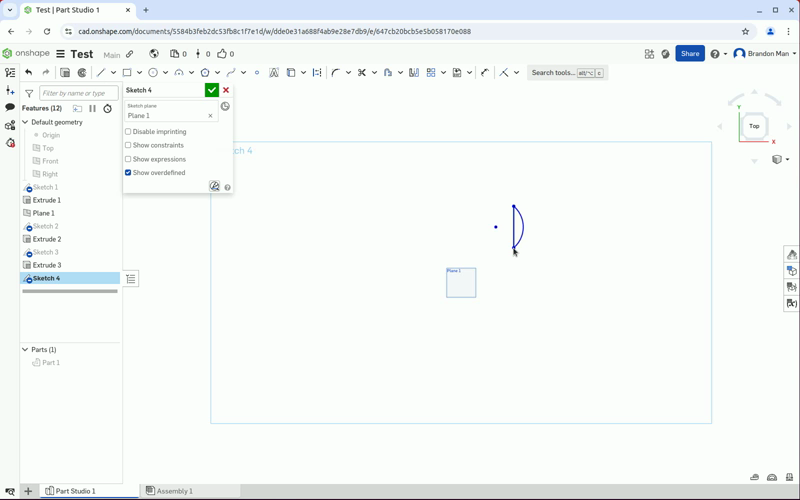
mouse_move(516, 218)
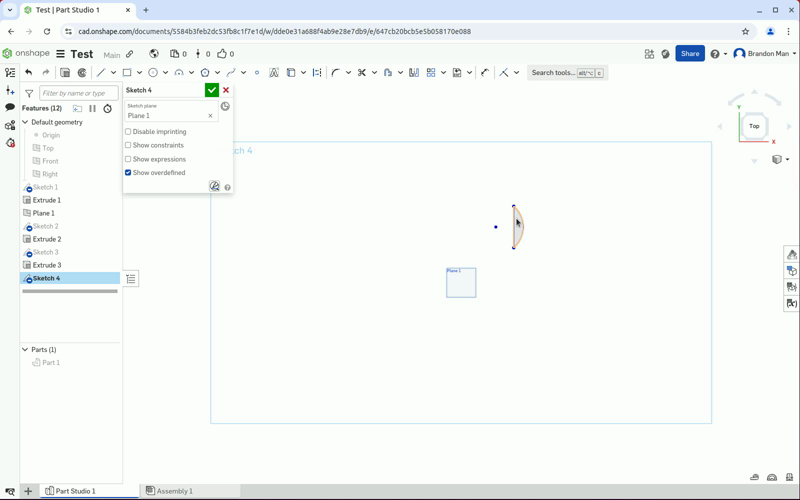
scroll(6)
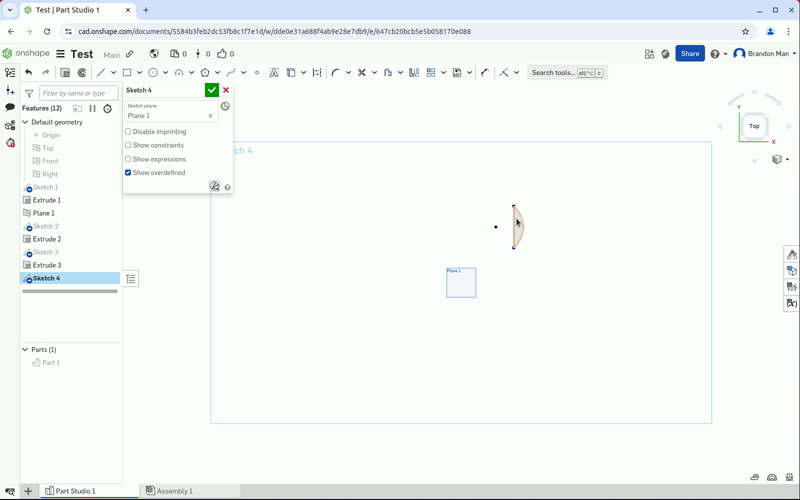
scroll(6)
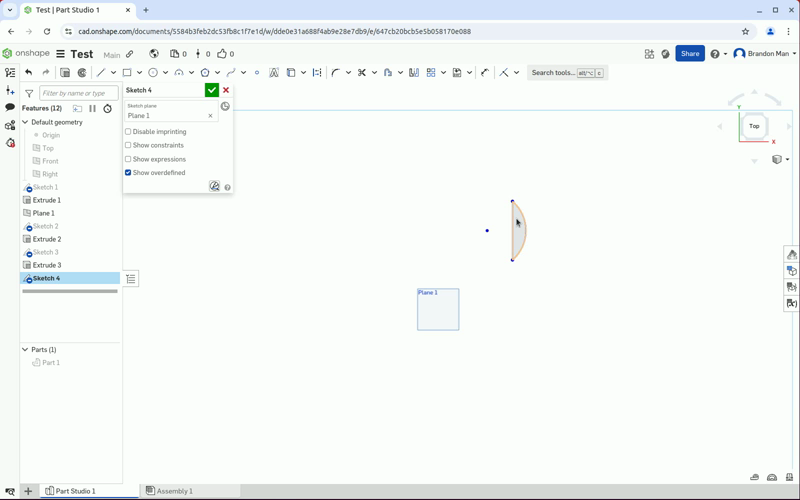
scroll(6)
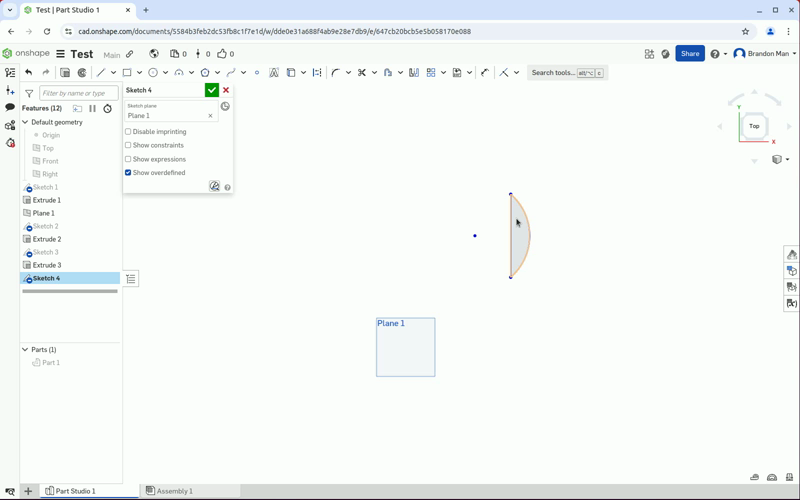
scroll(6)
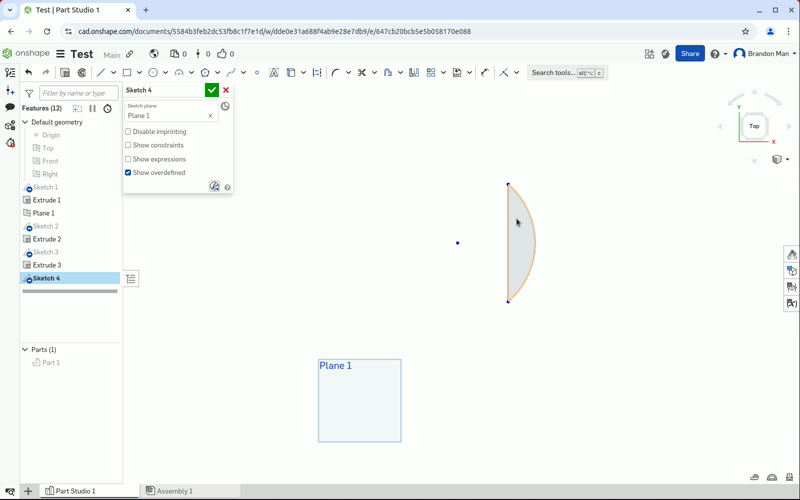
scroll(6)
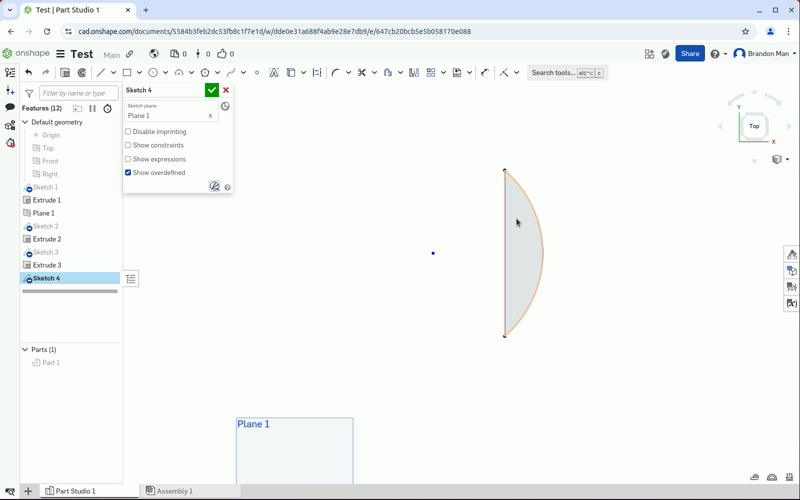
scroll(6)
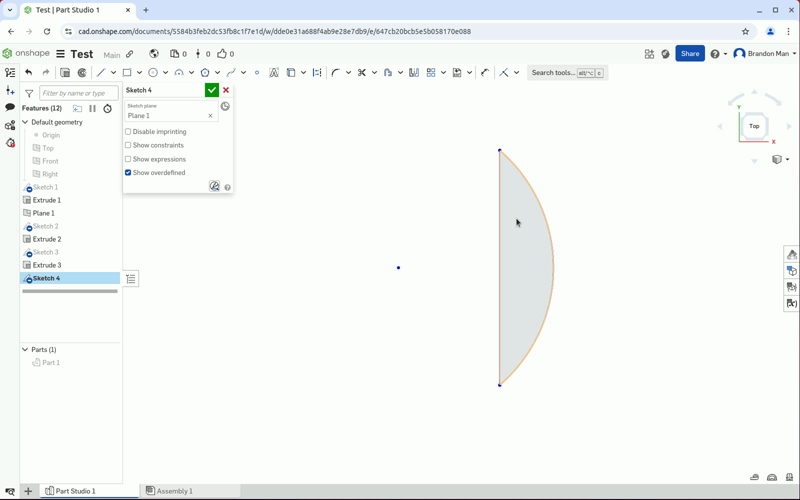
scroll(6)
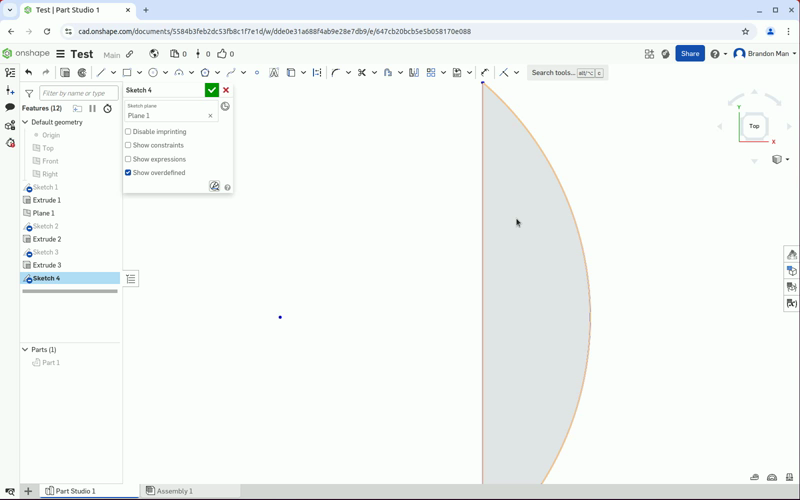
click(516, 218)
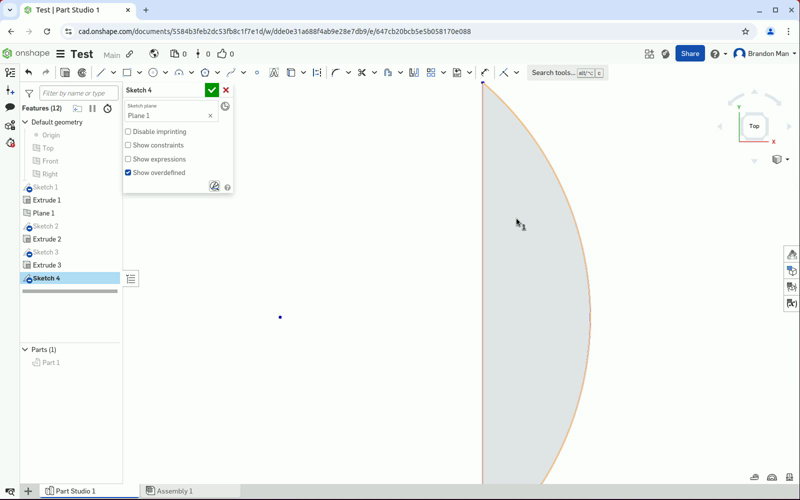
scroll(-6)
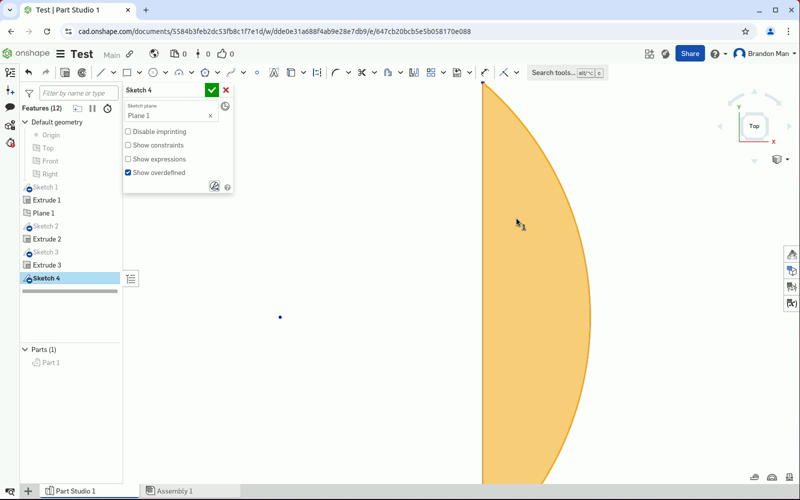
scroll(-6)
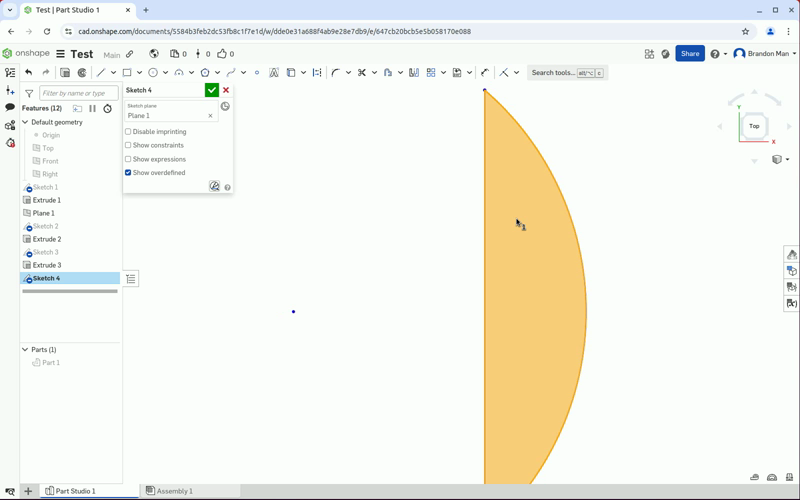
scroll(-6)
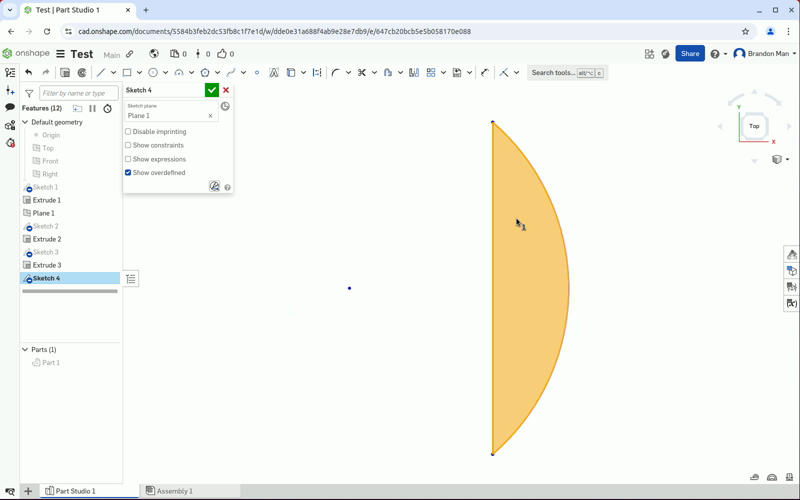
scroll(-6)
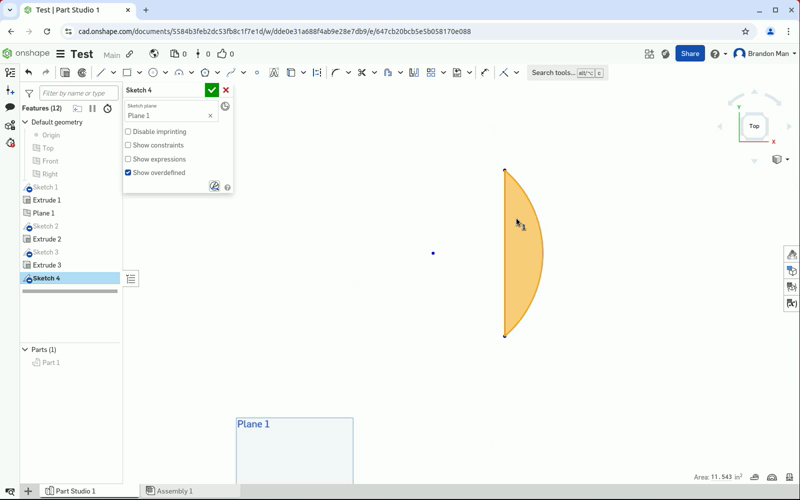
scroll(-6)
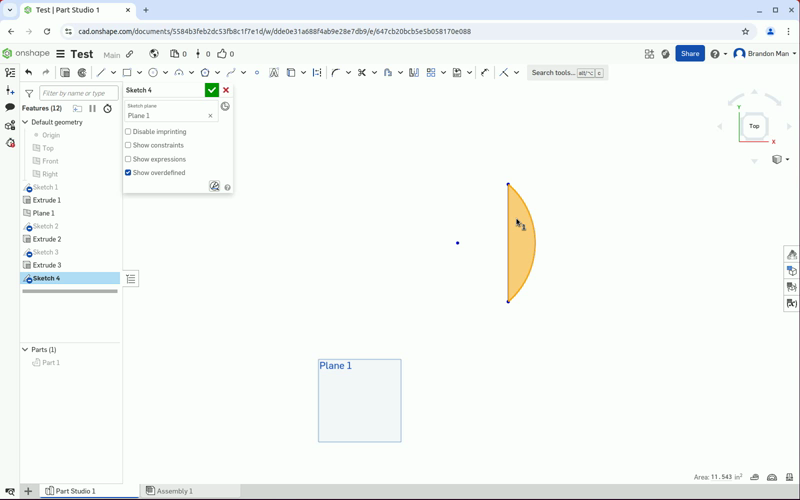
scroll(-6)
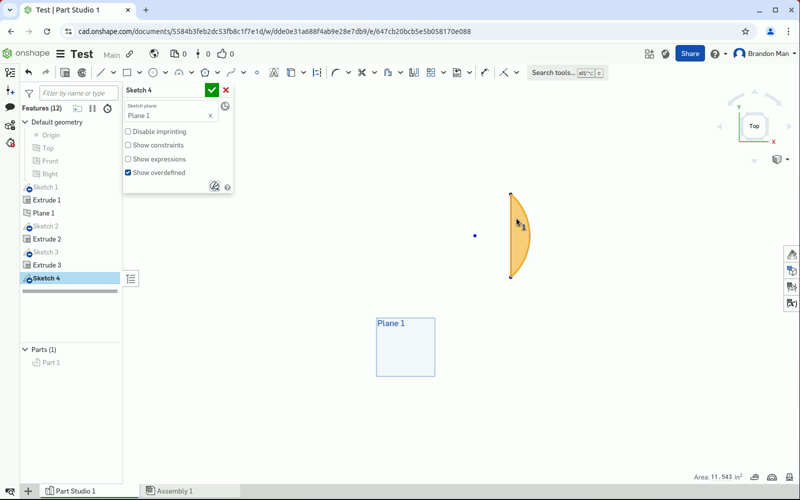
scroll(-6)
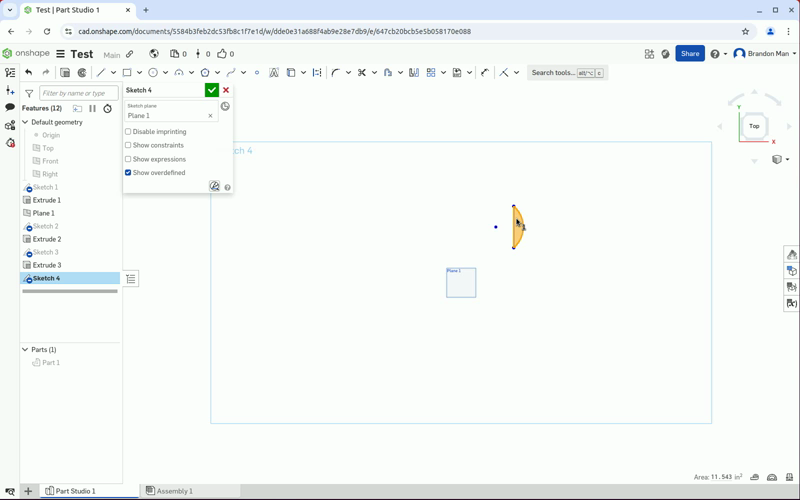
mouse_move(73, 352)
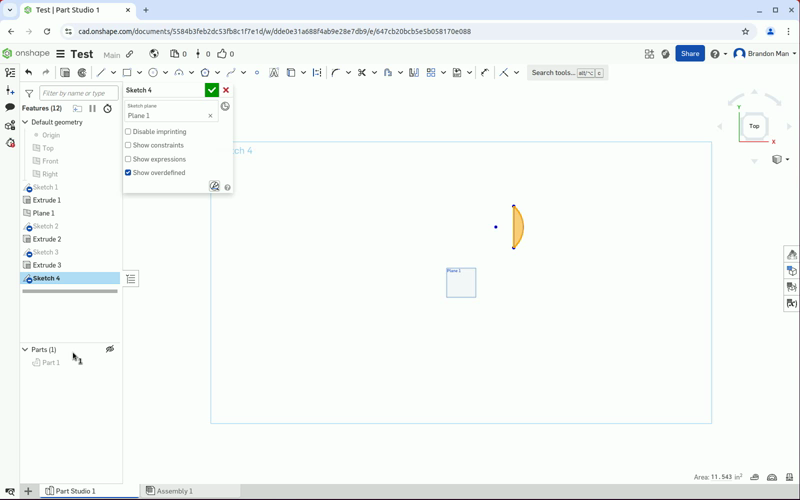
key(shift+y)
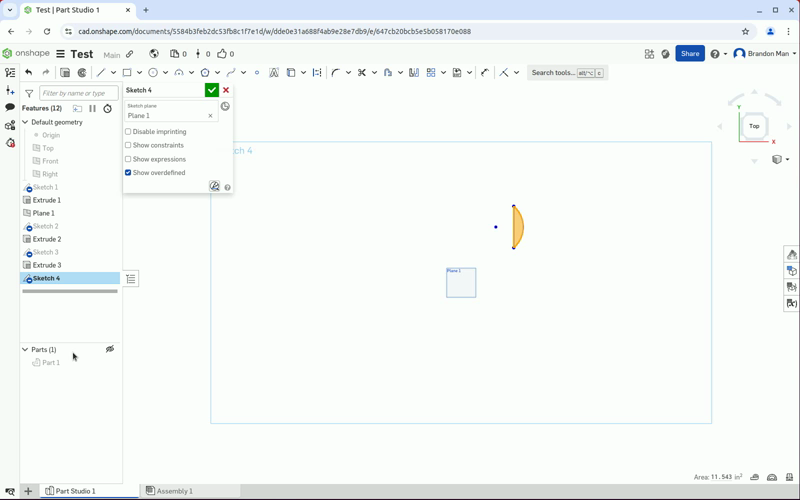
key(shift+e)
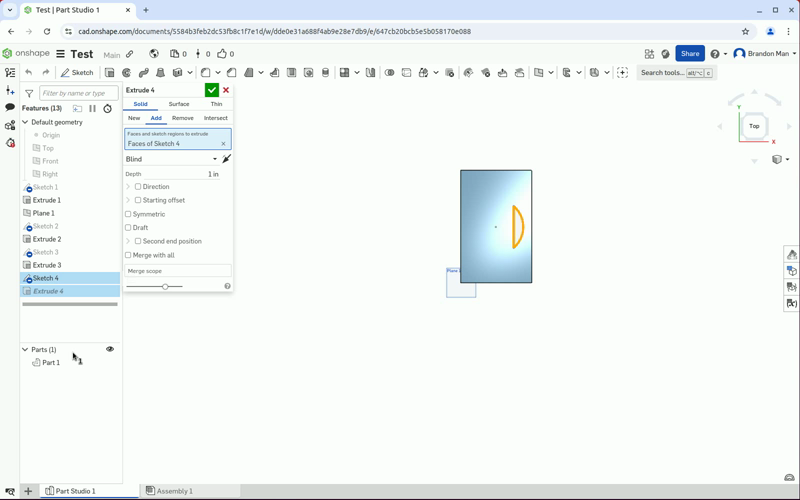
mouse_move(143, 106)
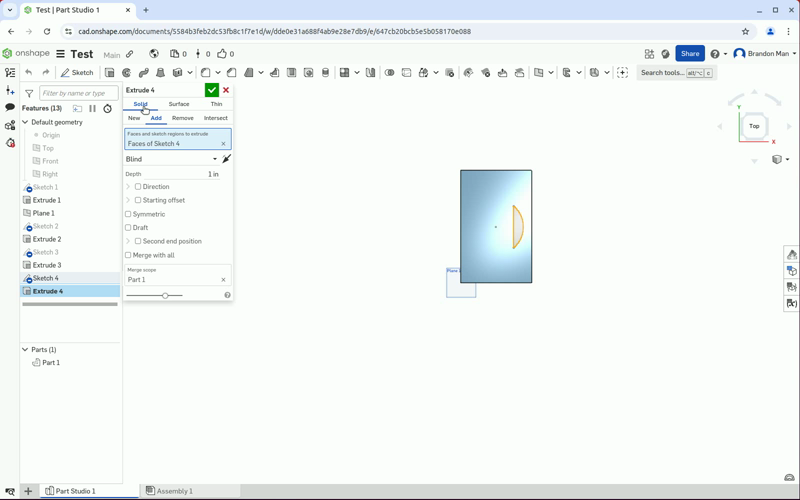
click(143, 106)
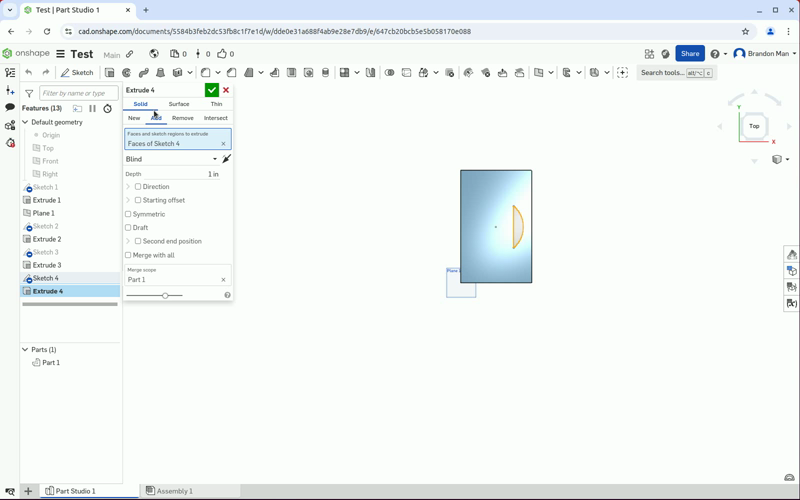
mouse_move(186, 120)
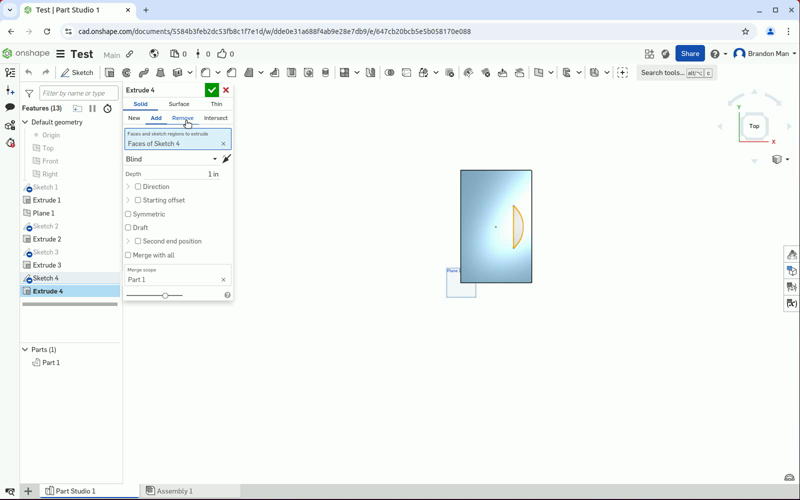
click(186, 120)
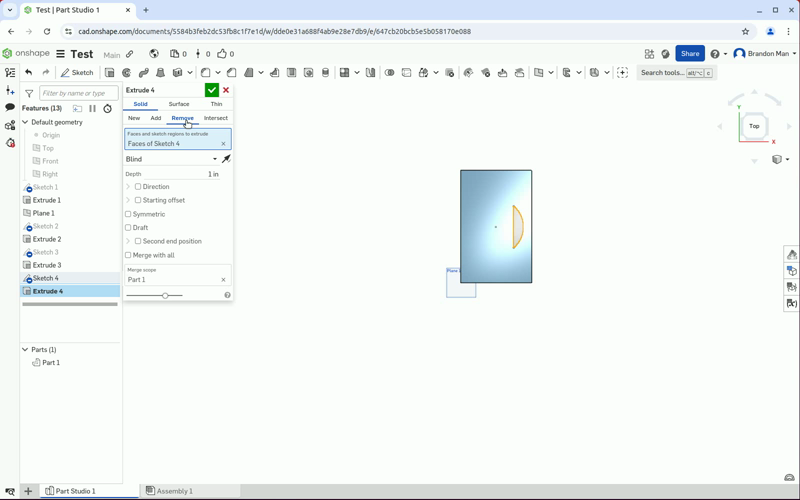
key(tab, 4)
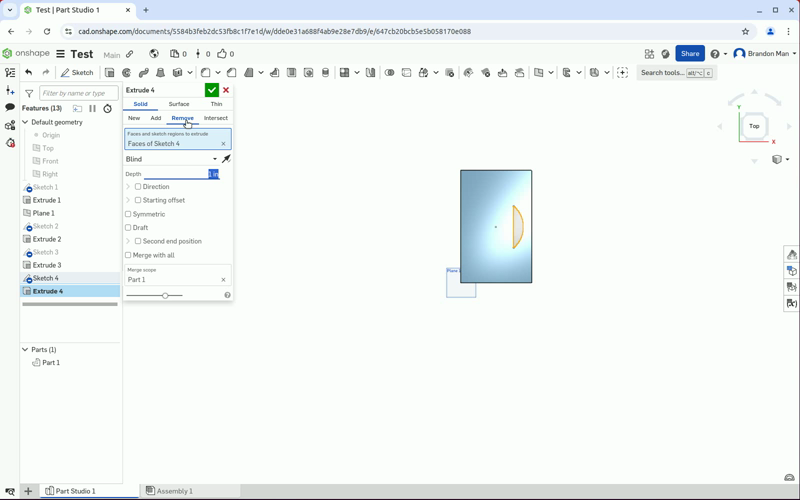
text(9.147)
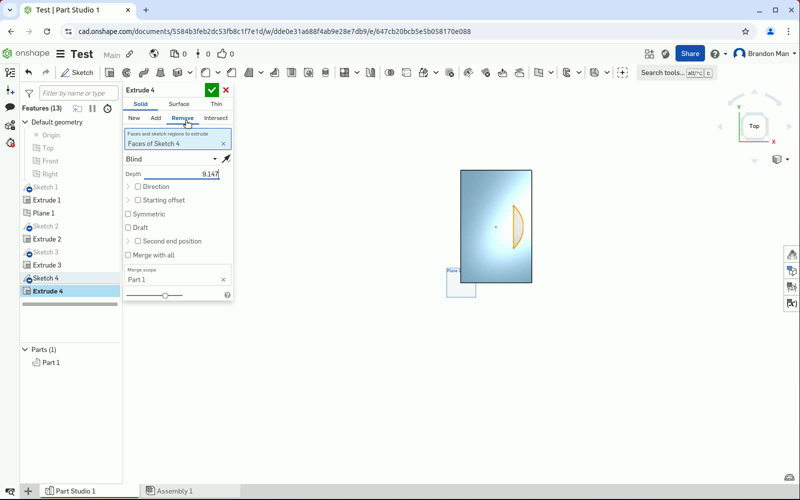
key(tab, 6)
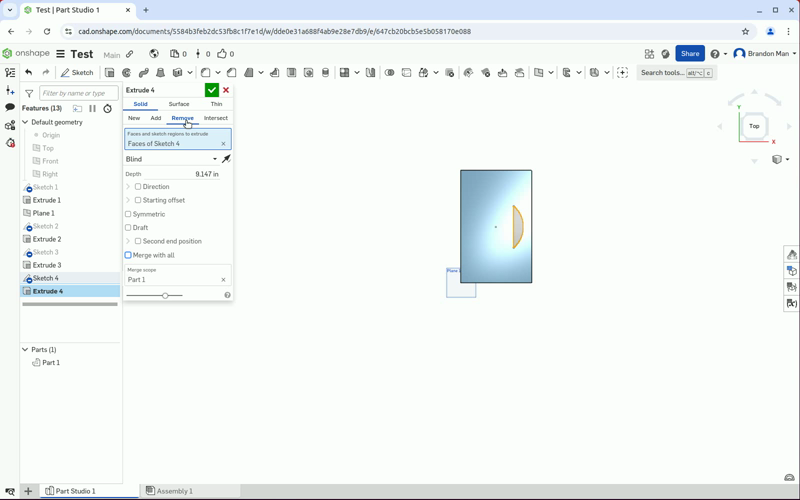
key(space)
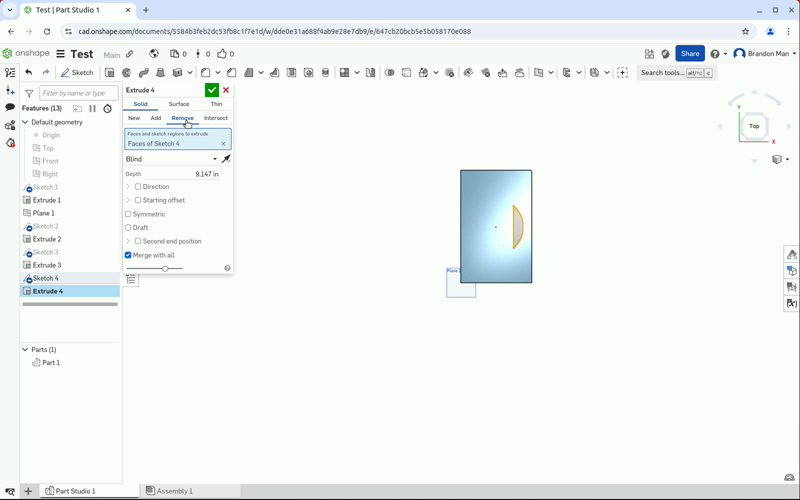
key(enter)
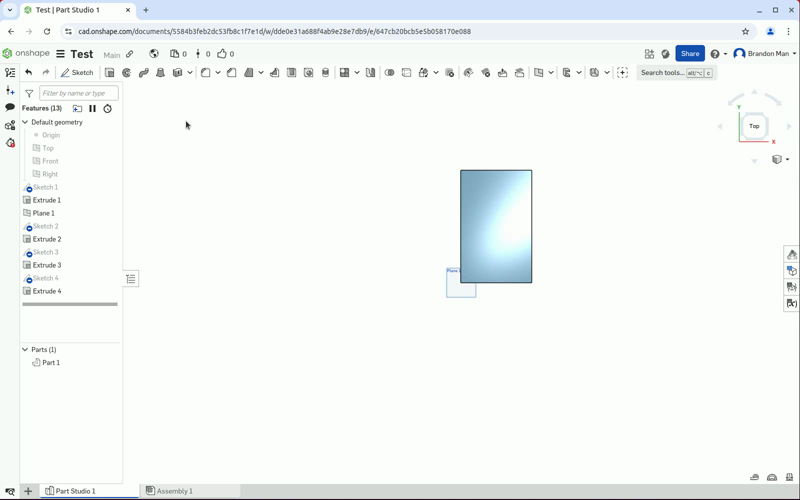
key(shift+h)
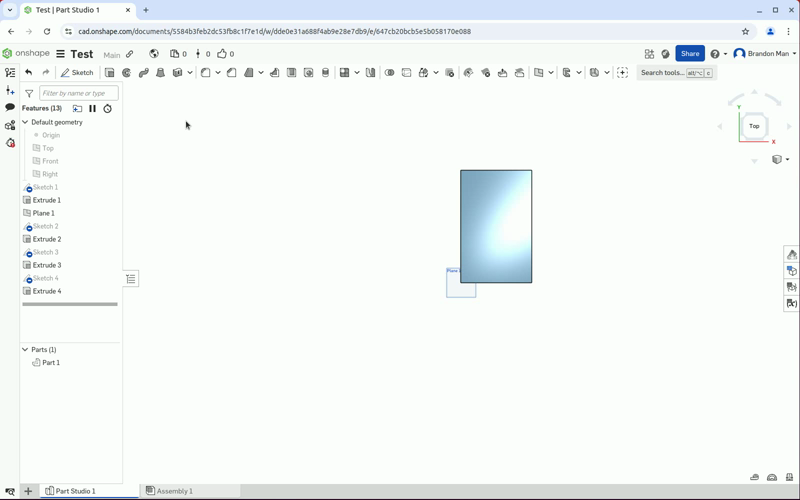
key(shift+h)
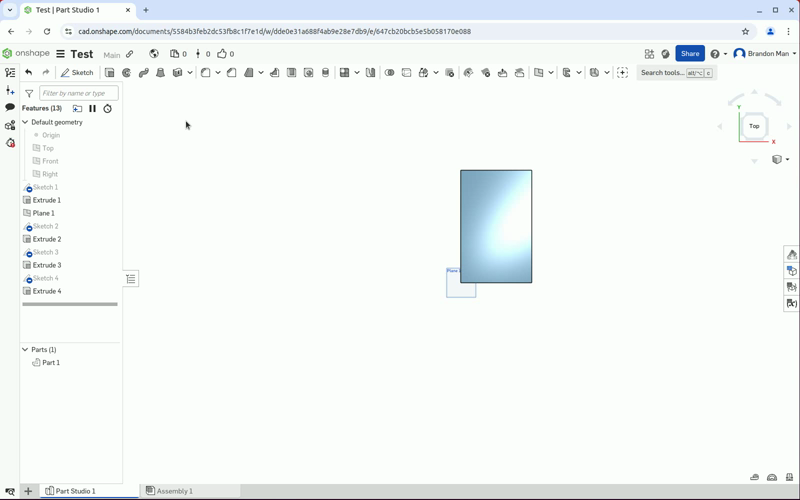
mouse_move(73, 189)
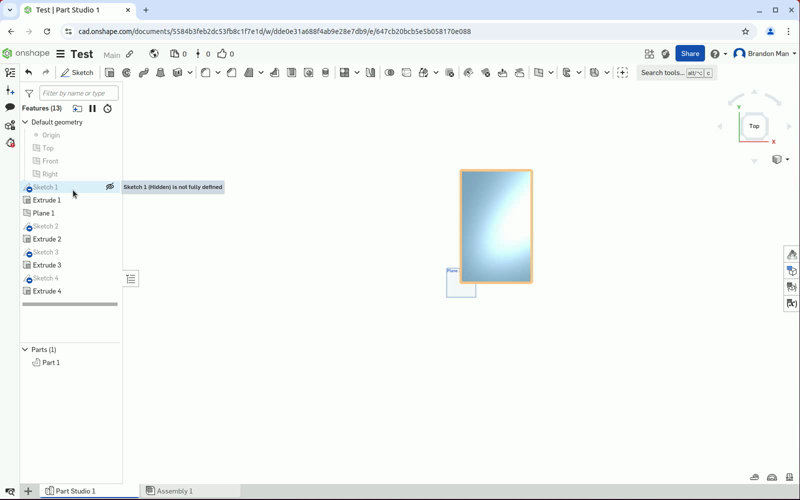
click(73, 189)
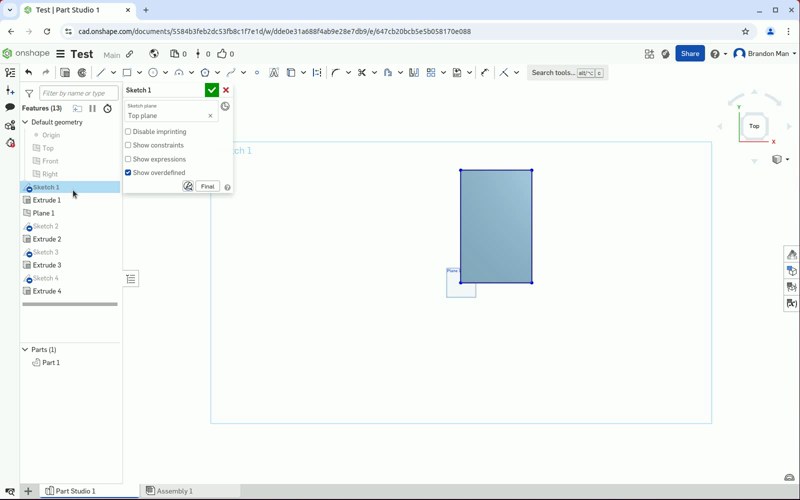
mouse_move(229, 92)
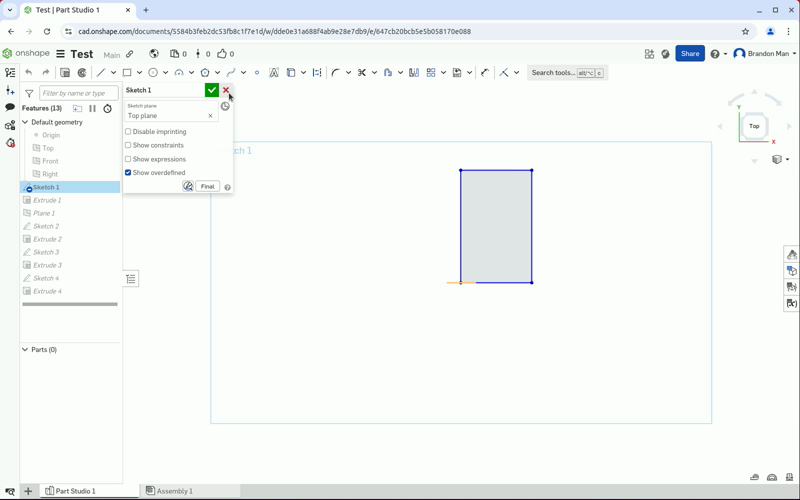
click(229, 92)
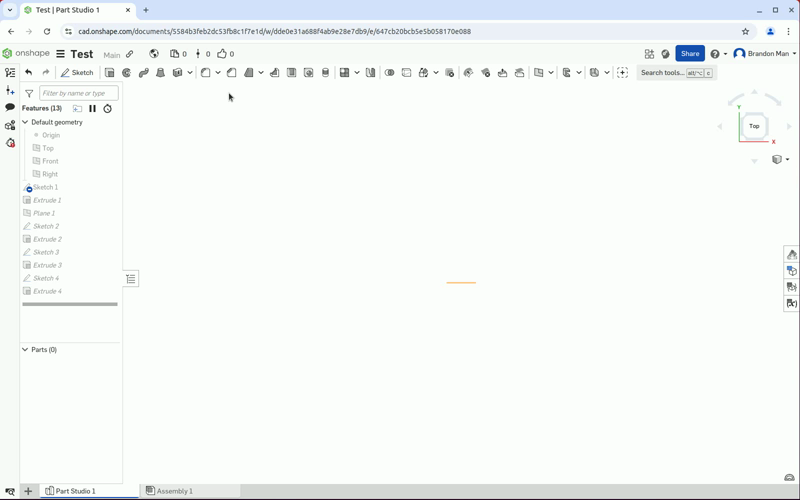
key(shift+s)
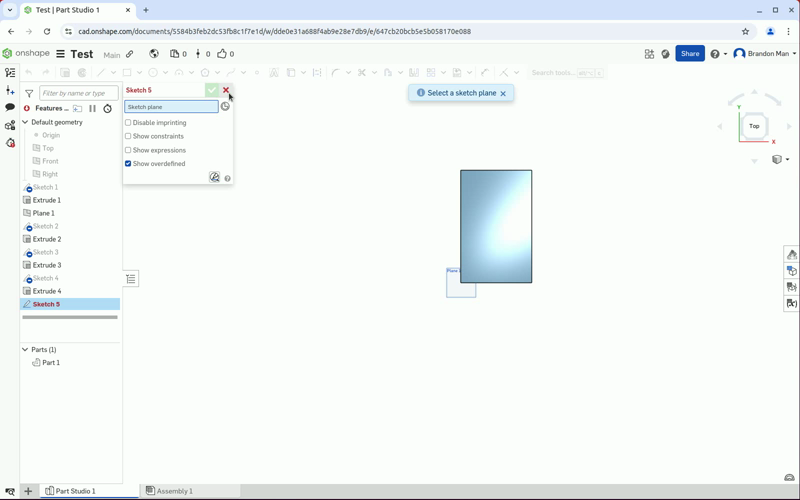
mouse_move(73, 215)
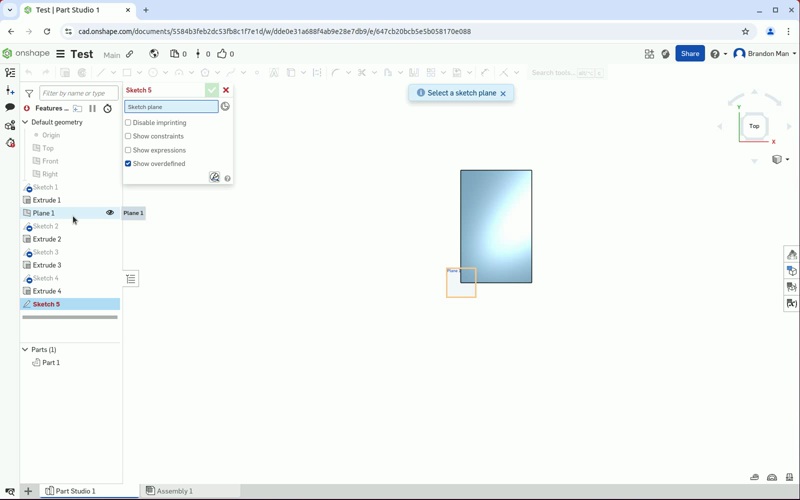
click(73, 215)
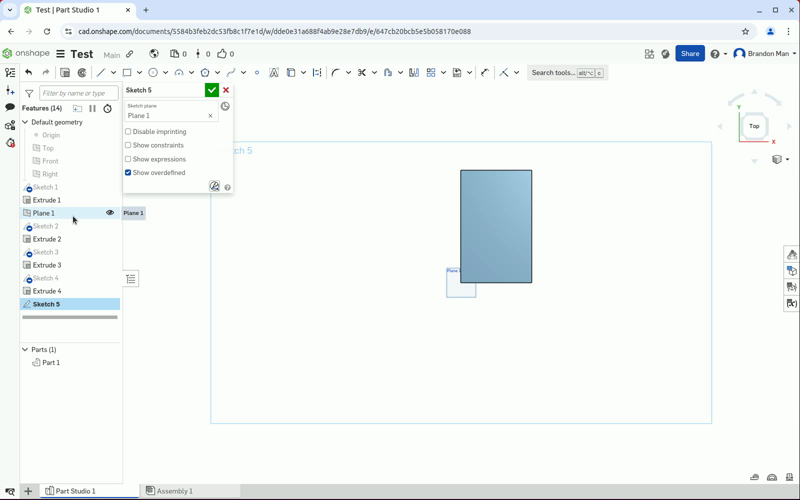
mouse_move(73, 352)
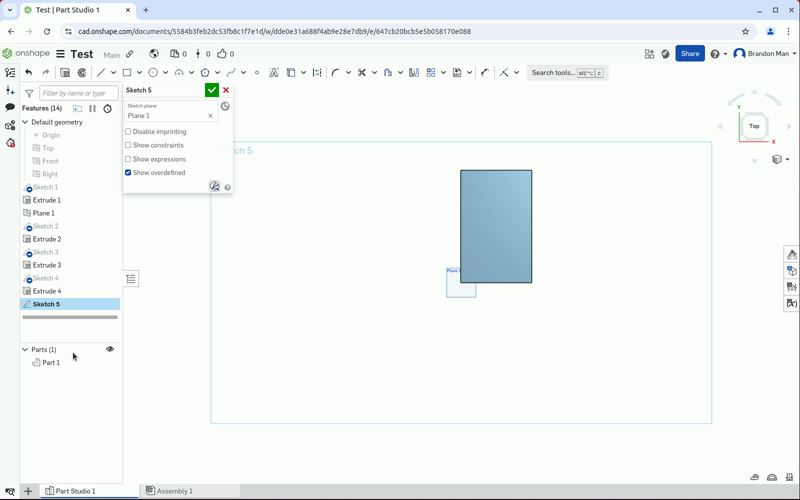
key(y)
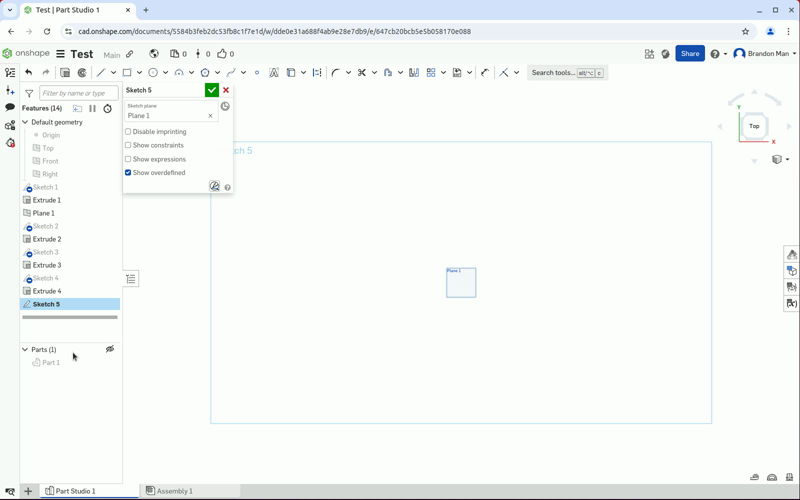
key(l)
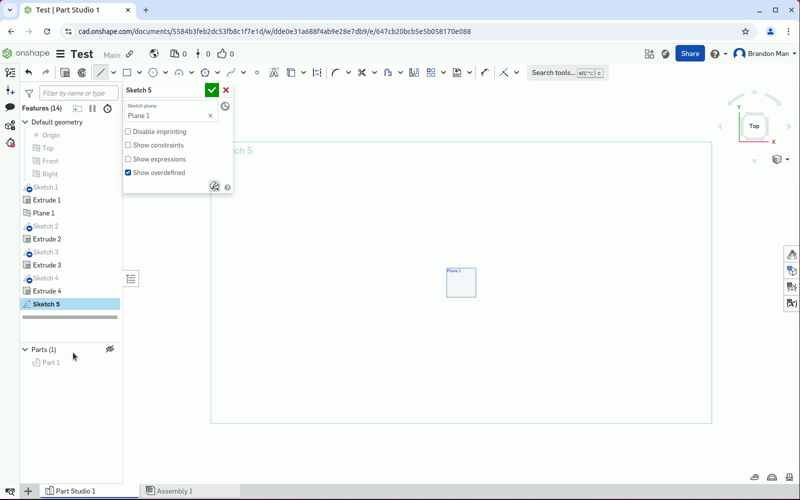
key_down(shift)
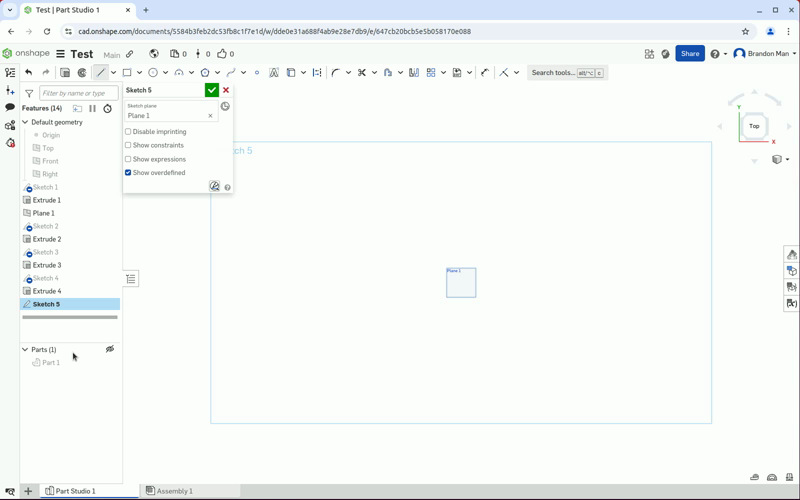
mouse_move(479, 247)
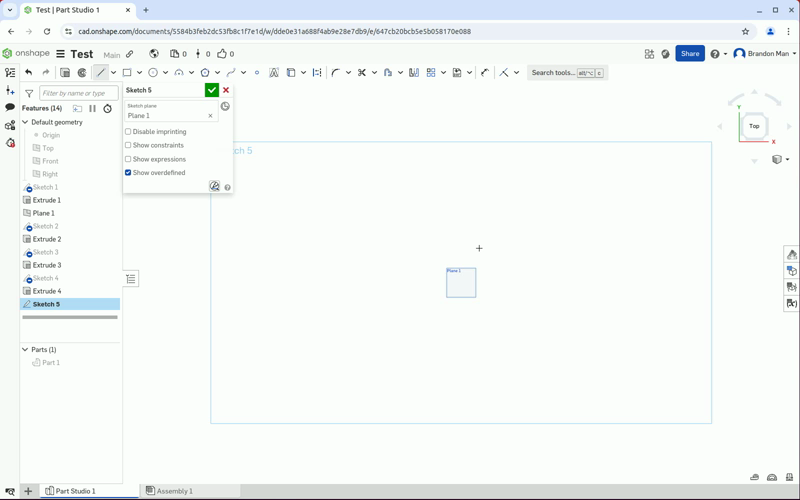
click(479, 247)
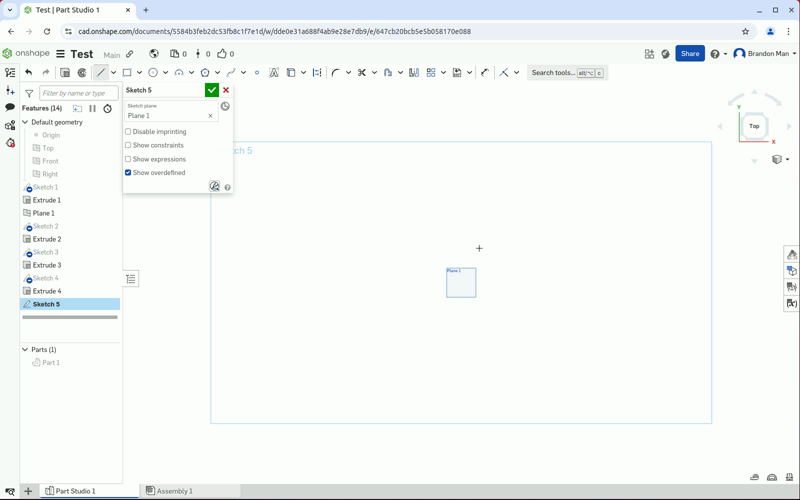
key_up(shift)
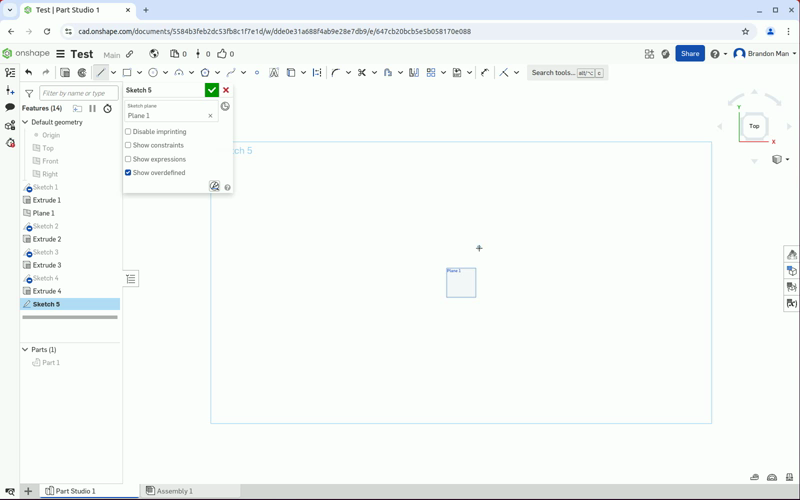
key_down(shift)
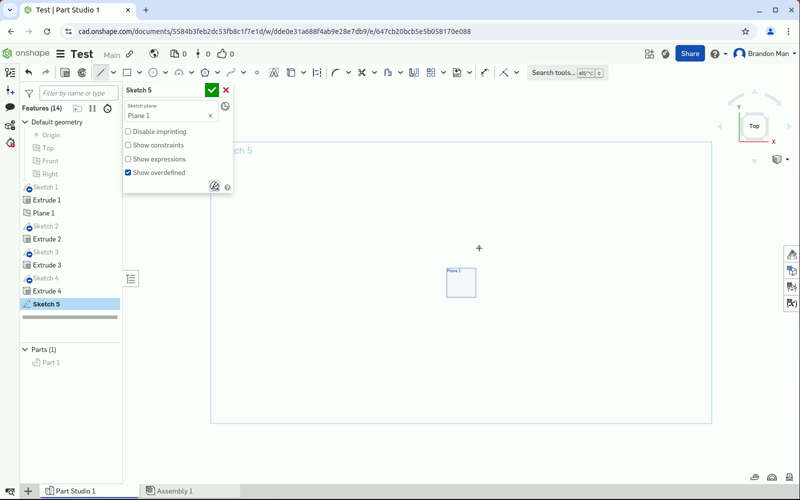
mouse_move(509, 247)
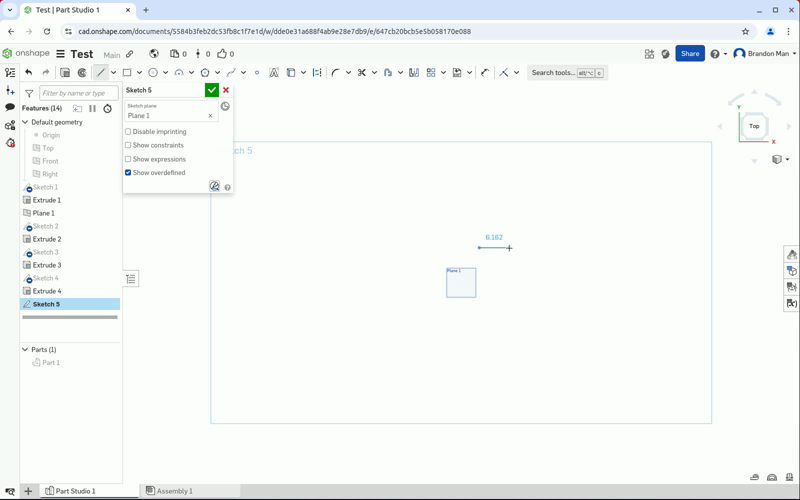
mouse_move(479, 206)
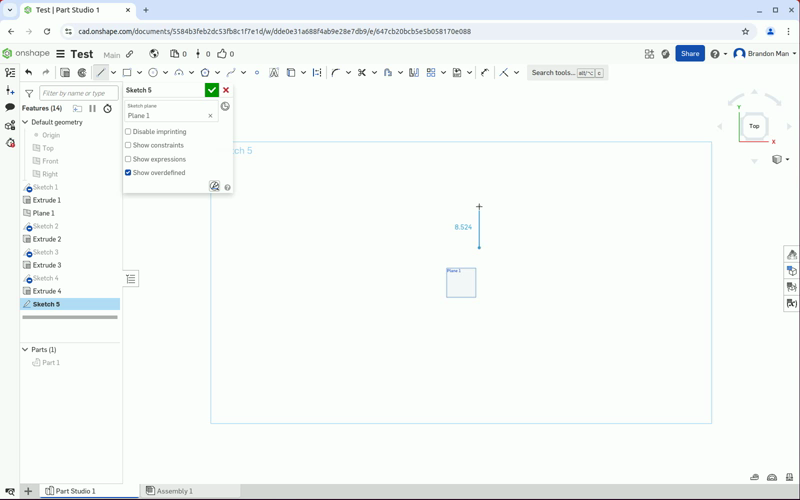
click(479, 206)
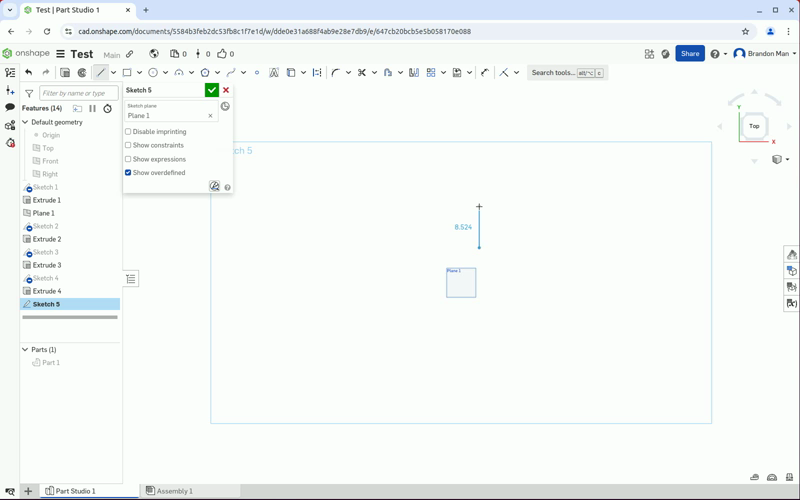
key_up(shift)
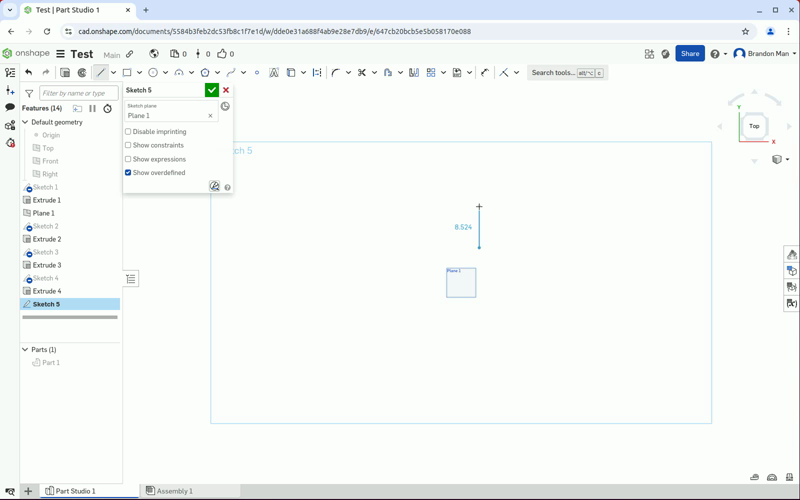
key(esc)
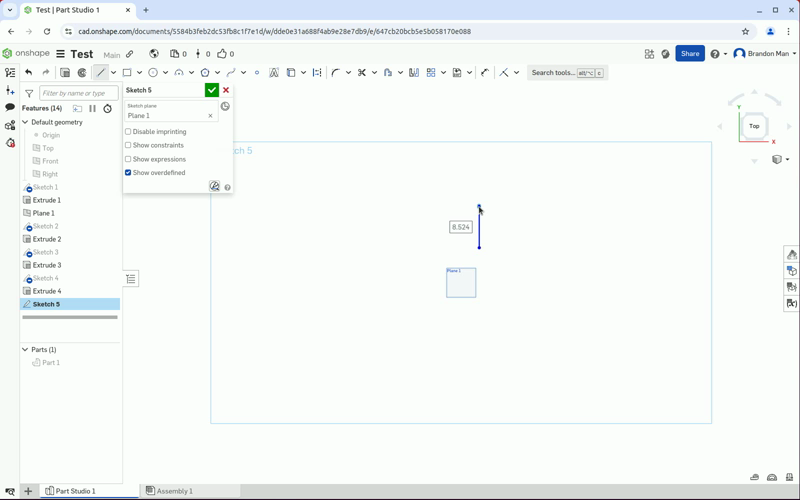
key(a)
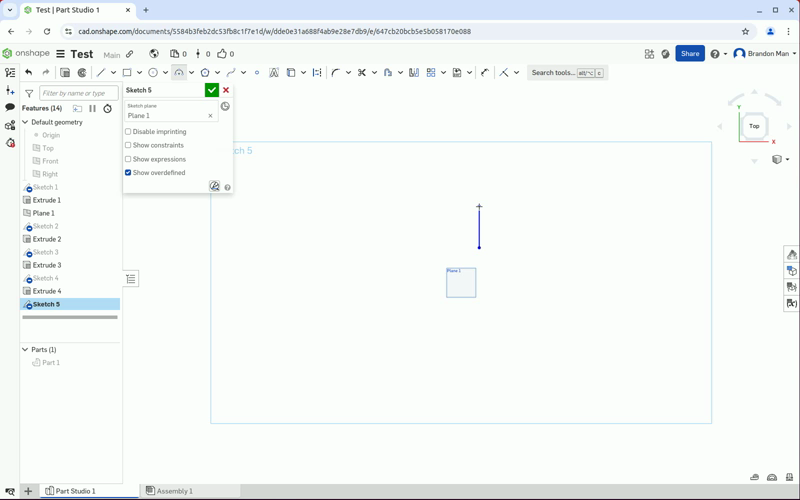
mouse_move(479, 206)
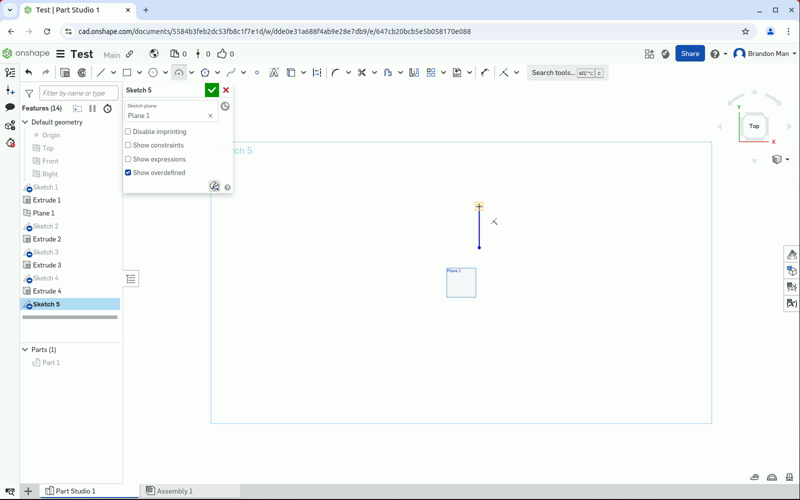
click(479, 206)
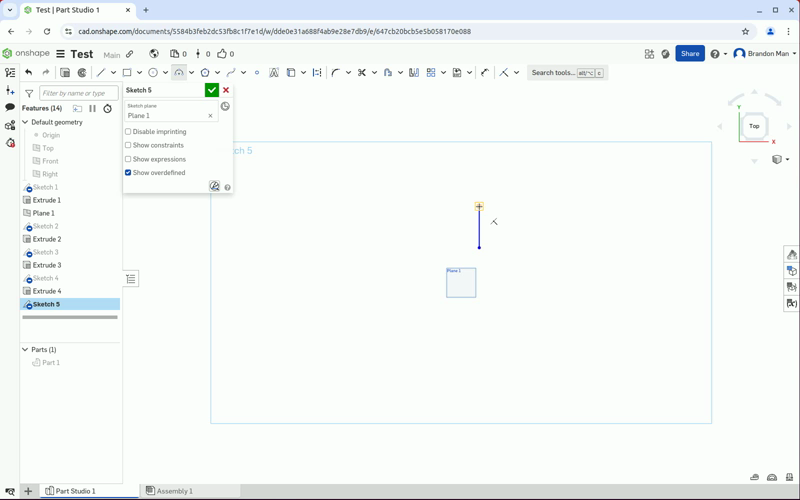
mouse_move(479, 247)
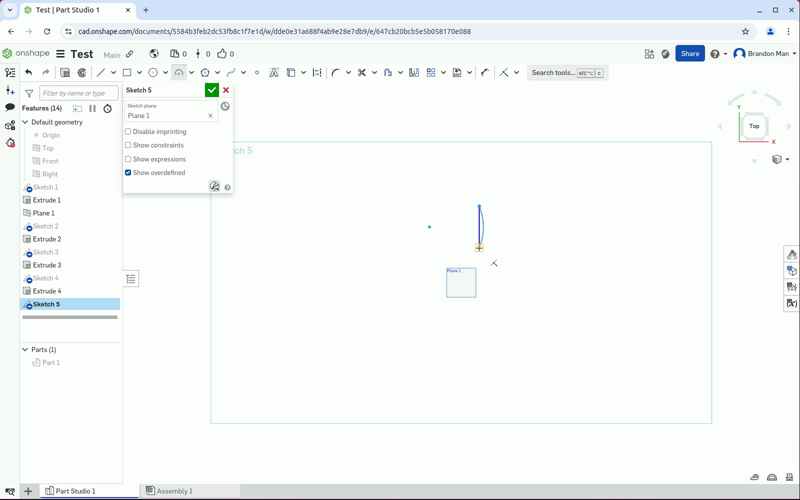
click(479, 247)
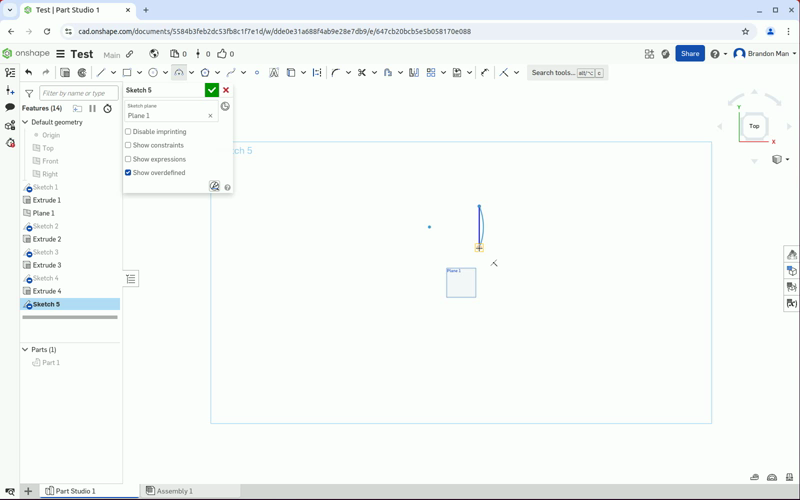
key_down(shift)
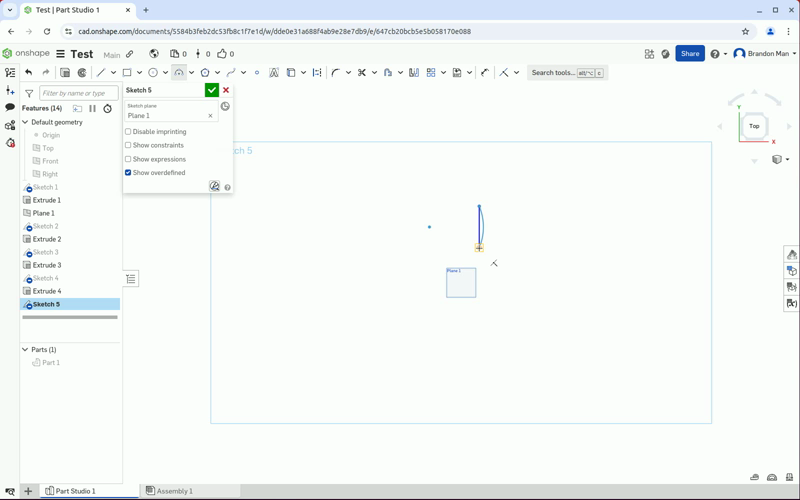
mouse_move(469, 226)
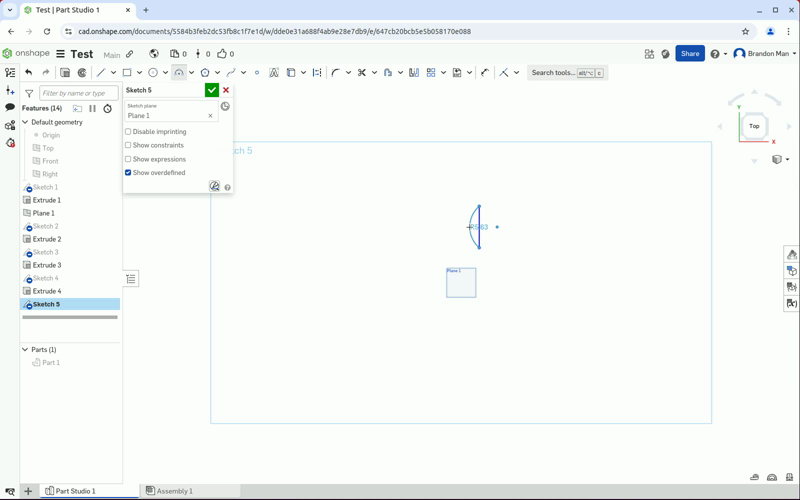
click(469, 226)
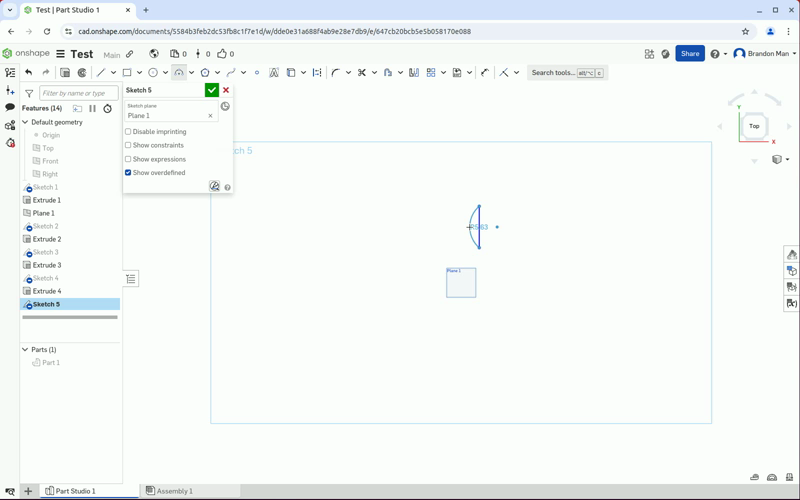
key_up(shift)
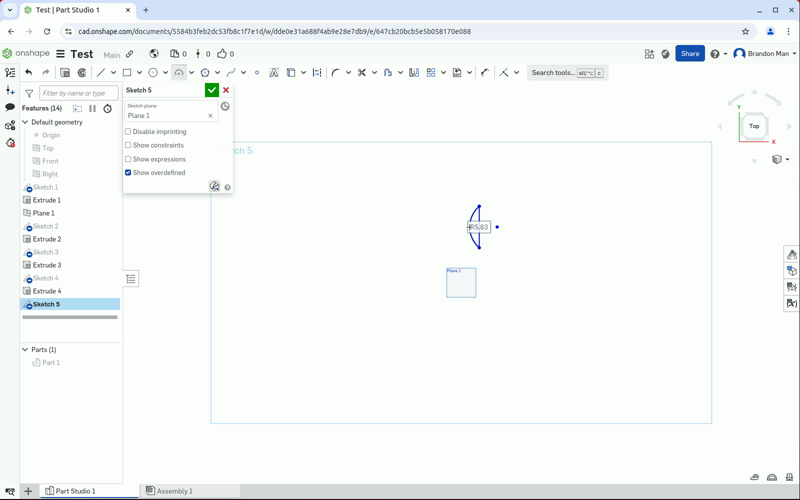
key(esc)
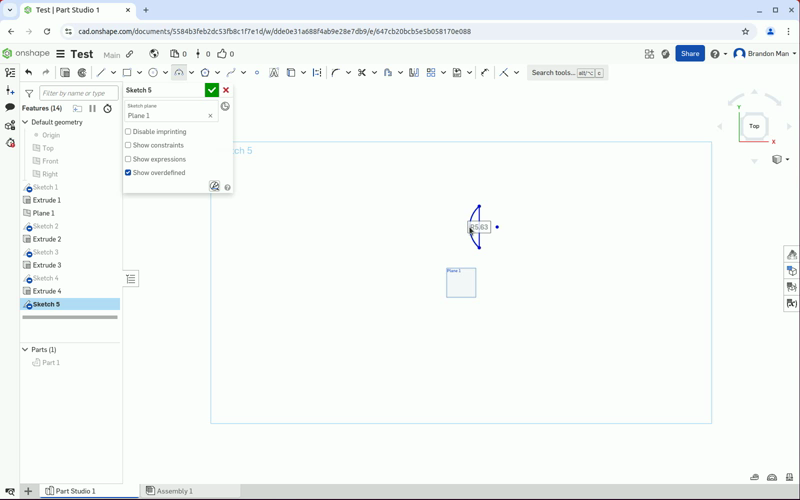
mouse_move(473, 216)
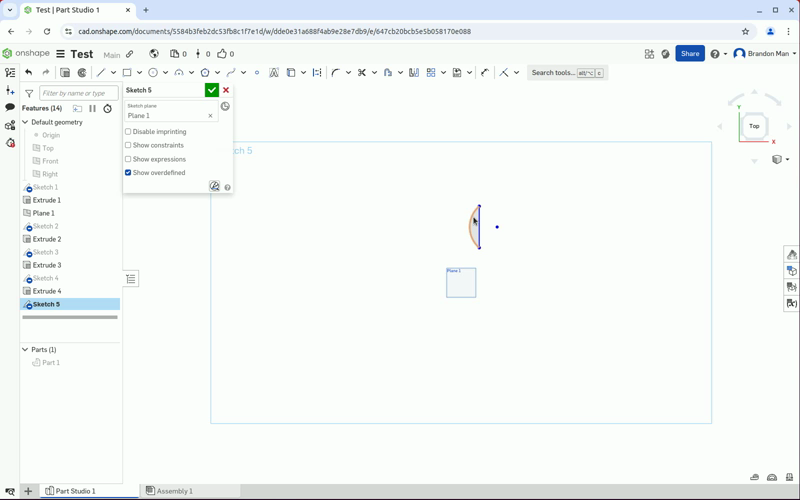
scroll(6)
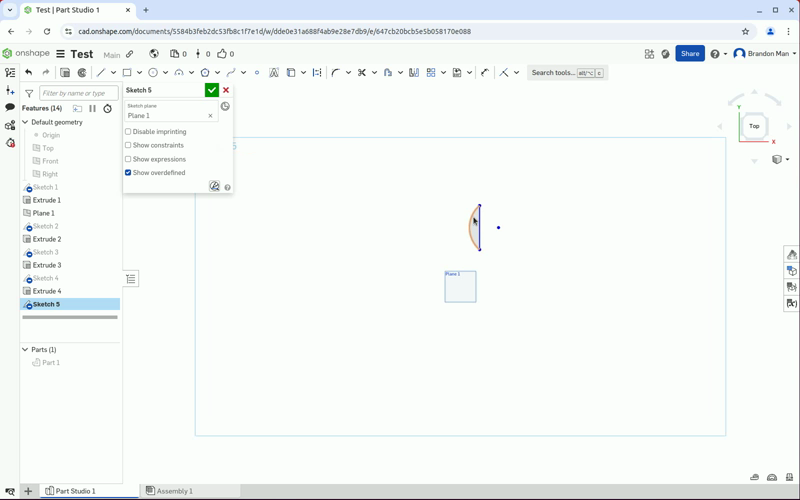
scroll(6)
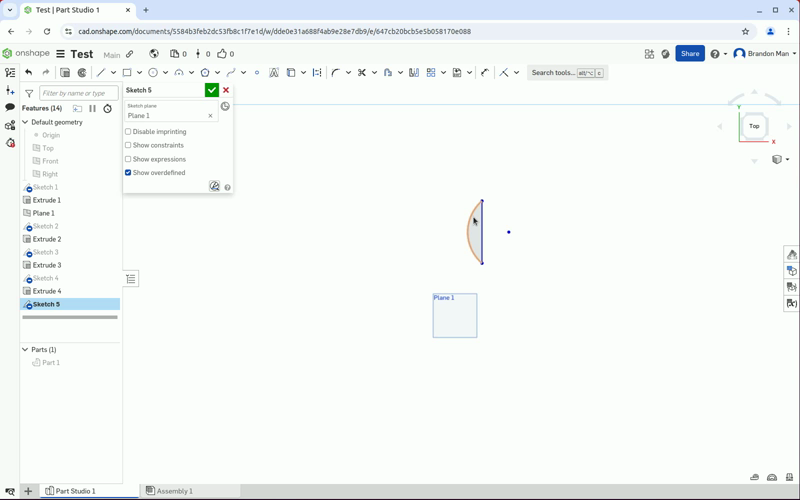
scroll(6)
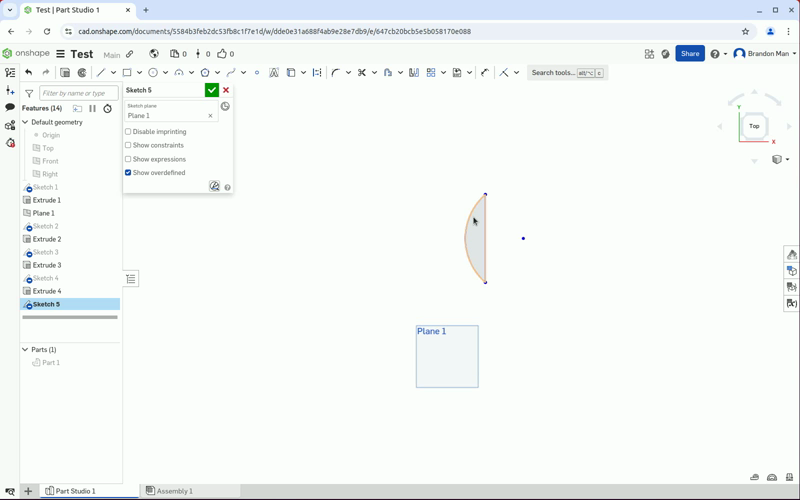
scroll(6)
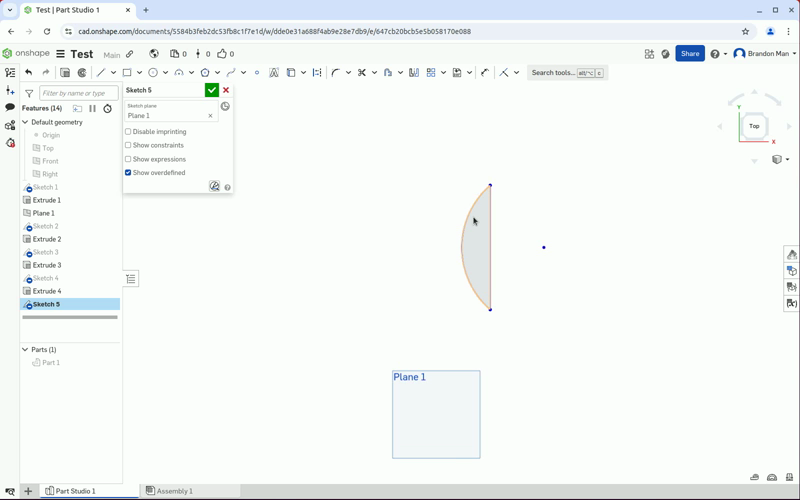
scroll(6)
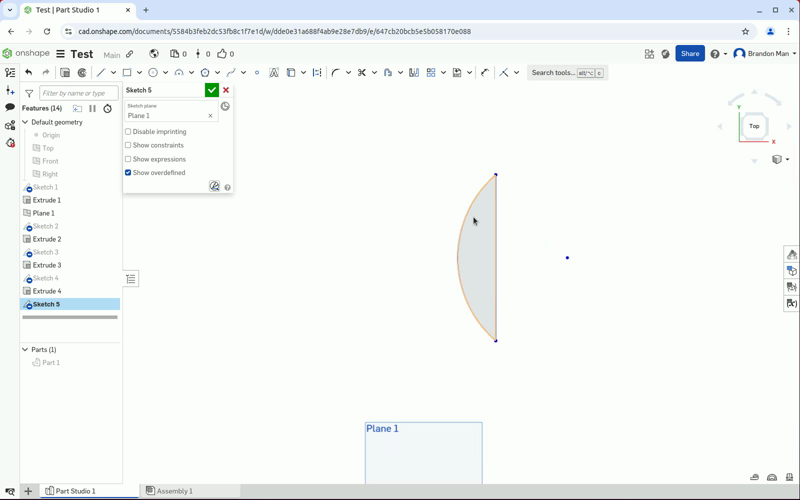
scroll(6)
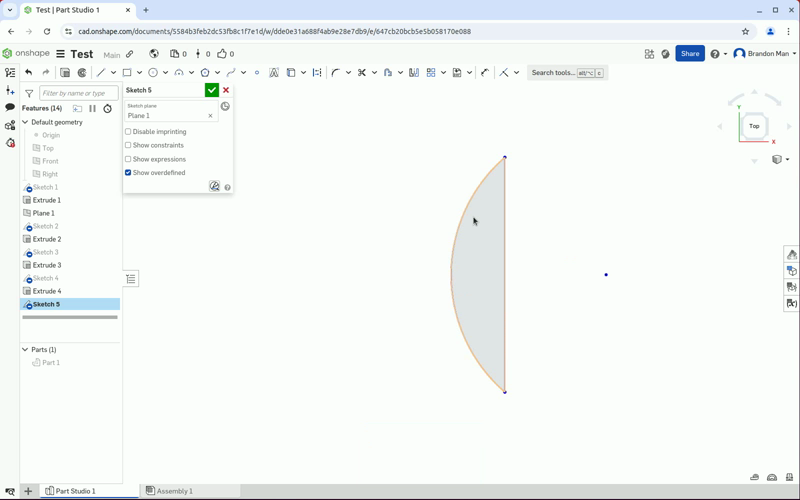
scroll(6)
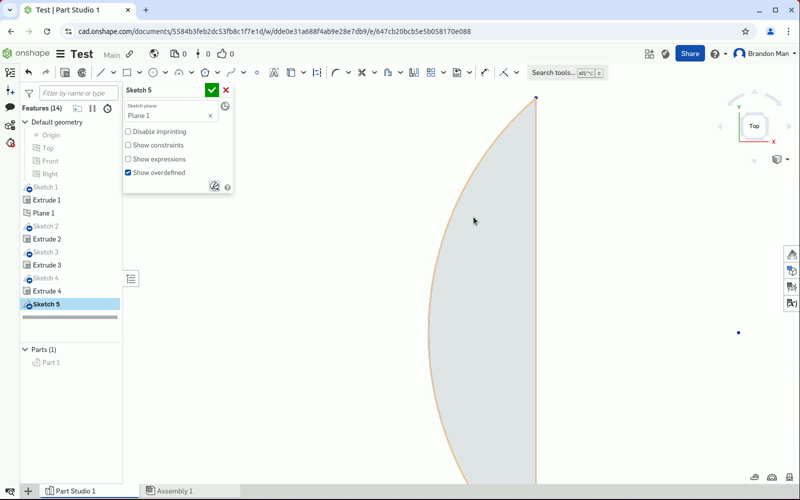
click(473, 216)
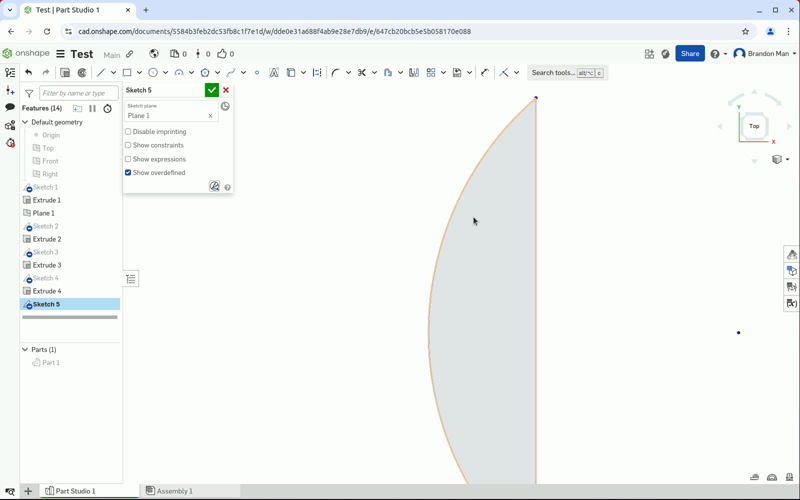
scroll(-6)
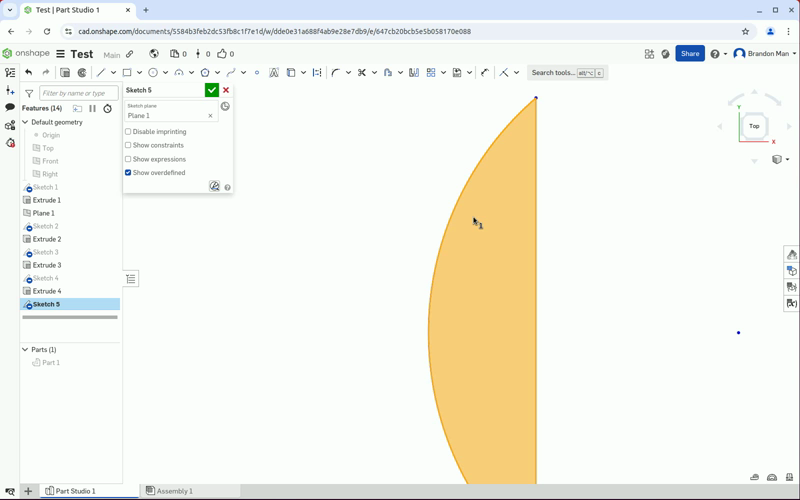
scroll(-6)
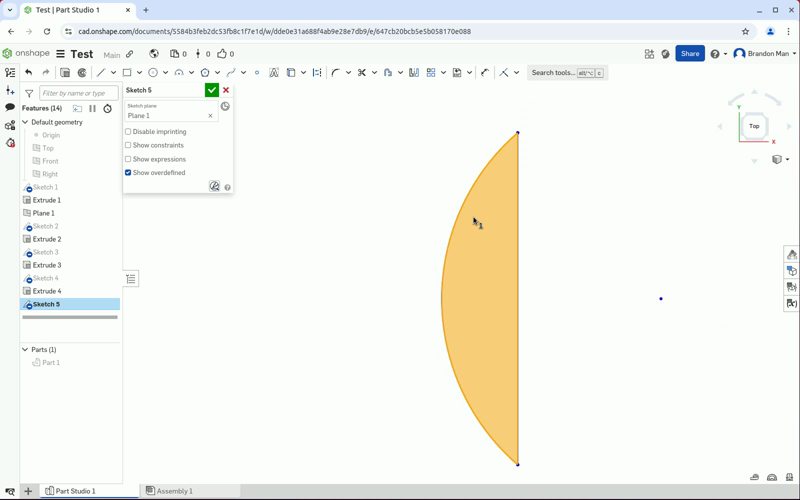
scroll(-6)
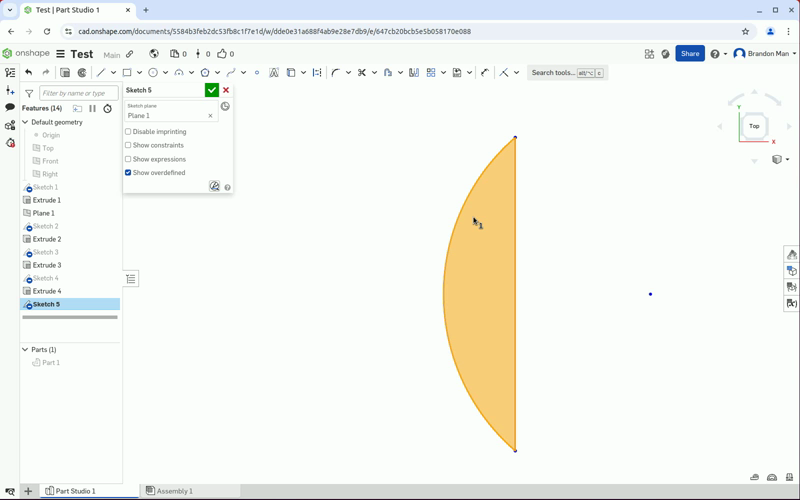
scroll(-6)
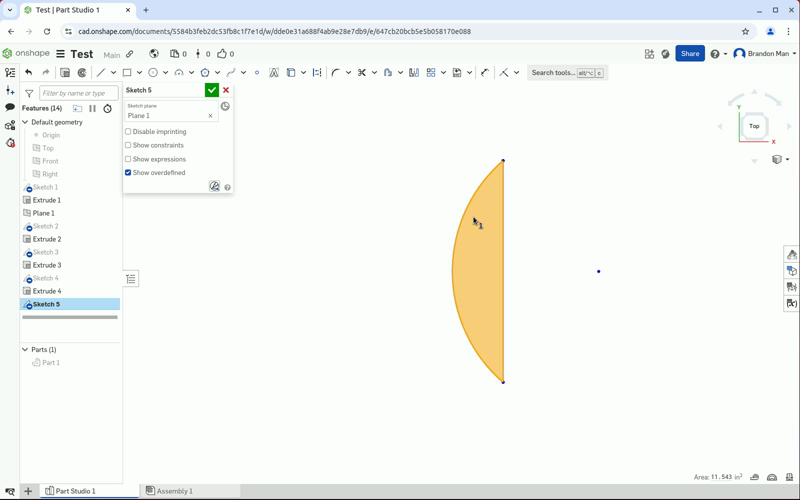
scroll(-6)
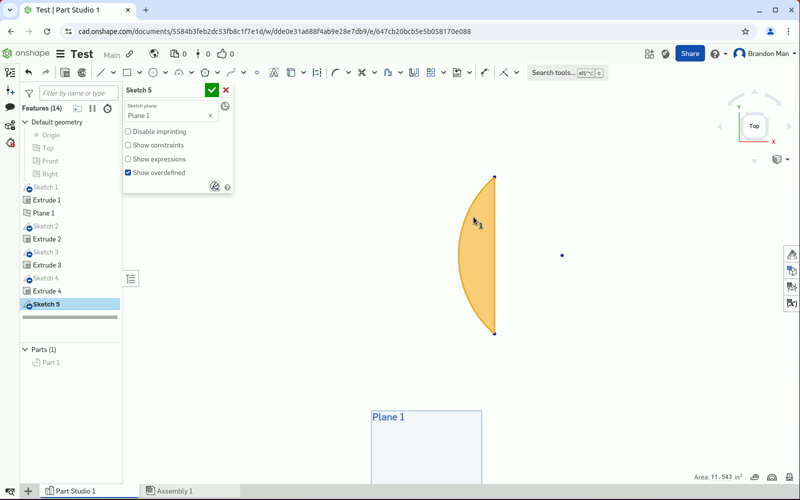
scroll(-6)
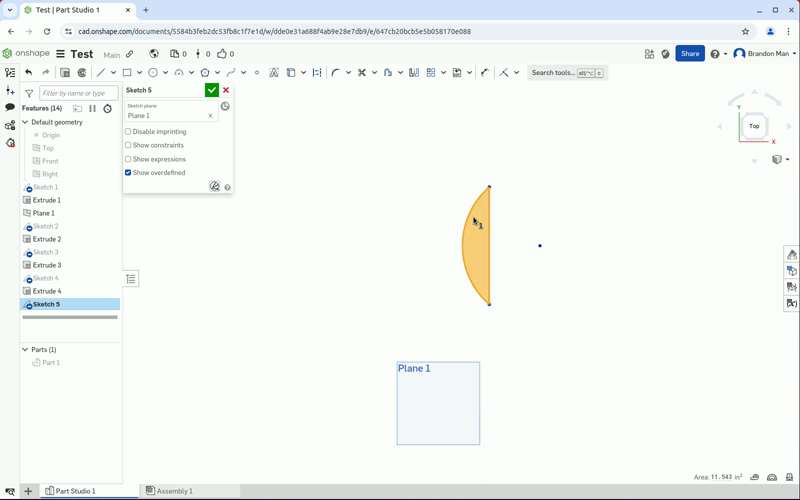
scroll(-6)
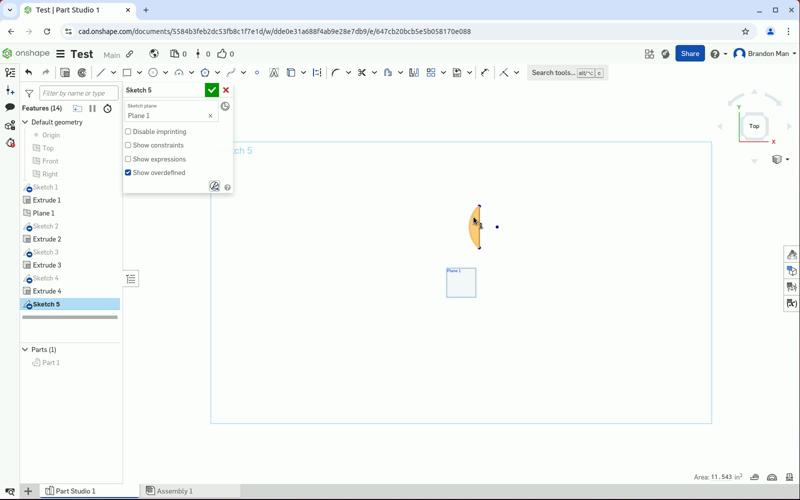
mouse_move(73, 352)
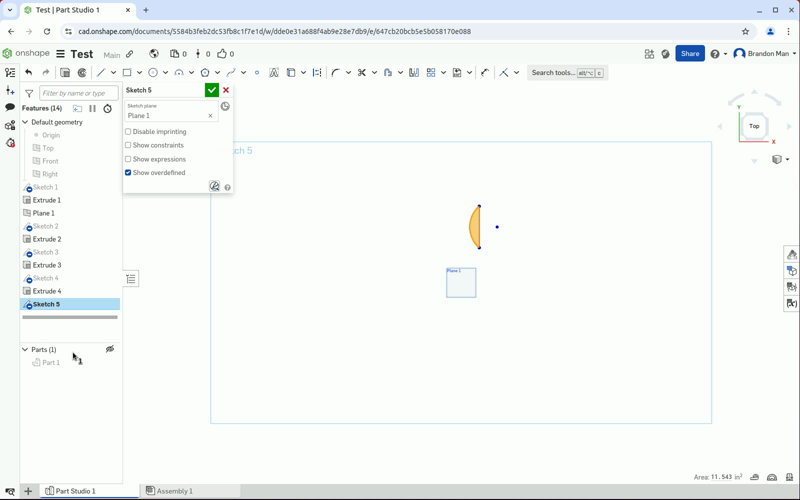
key(shift+y)
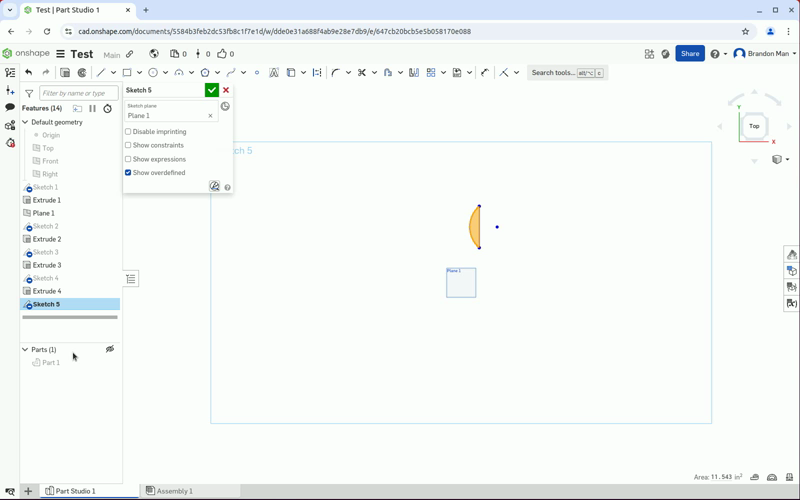
key(shift+e)
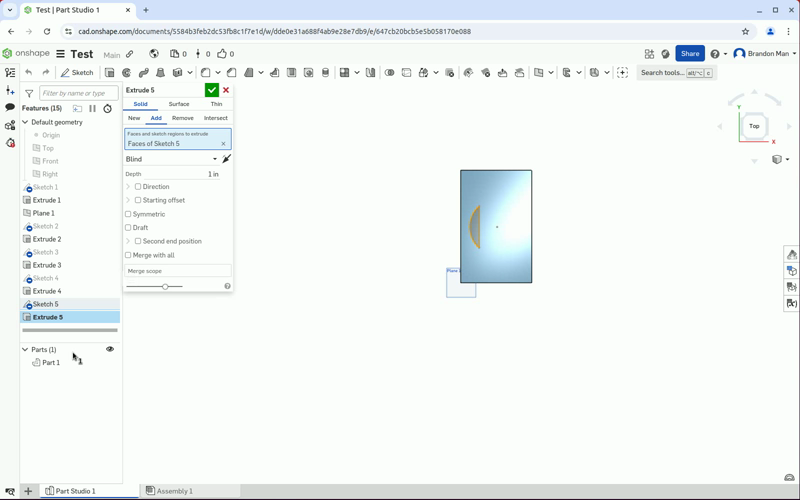
mouse_move(143, 106)
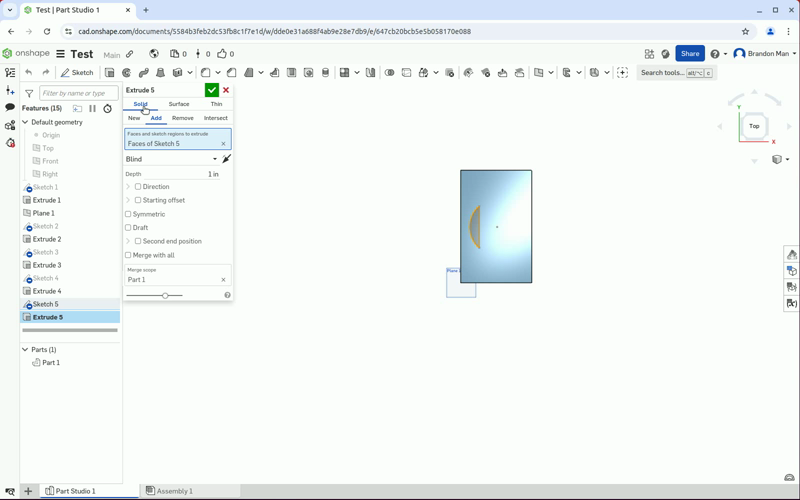
click(143, 106)
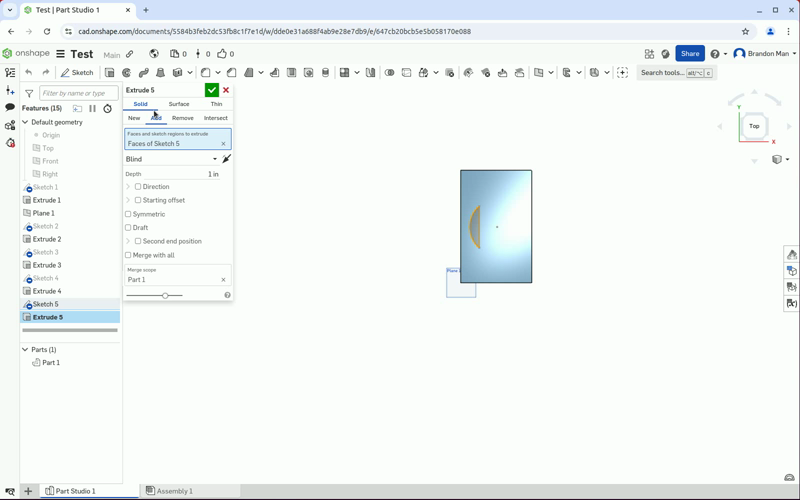
mouse_move(186, 120)
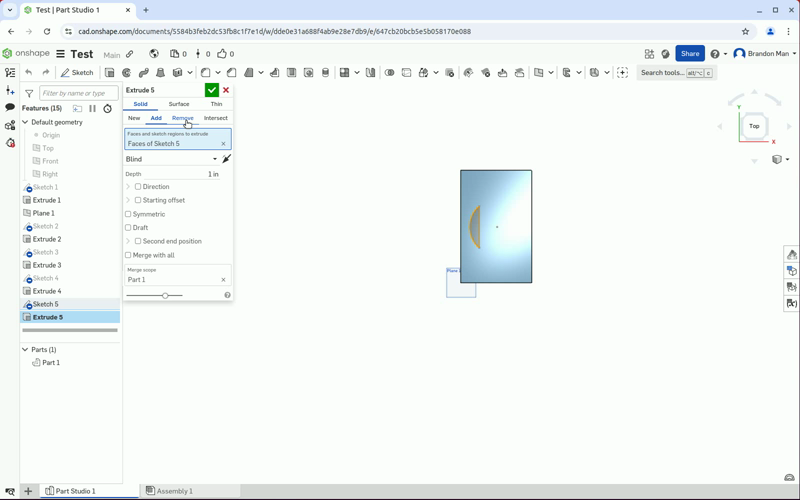
click(186, 120)
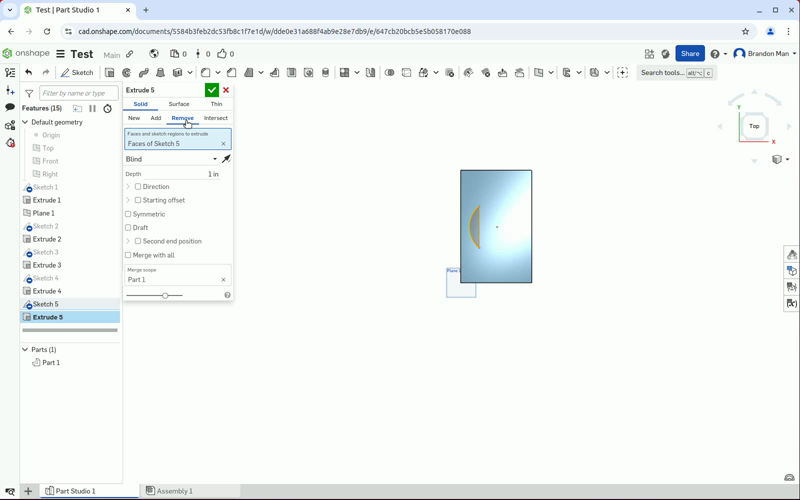
key(tab, 4)
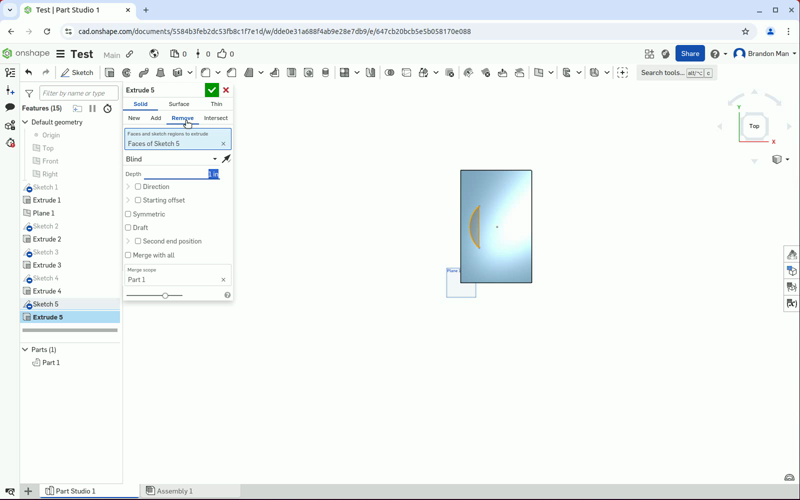
text(9.147)
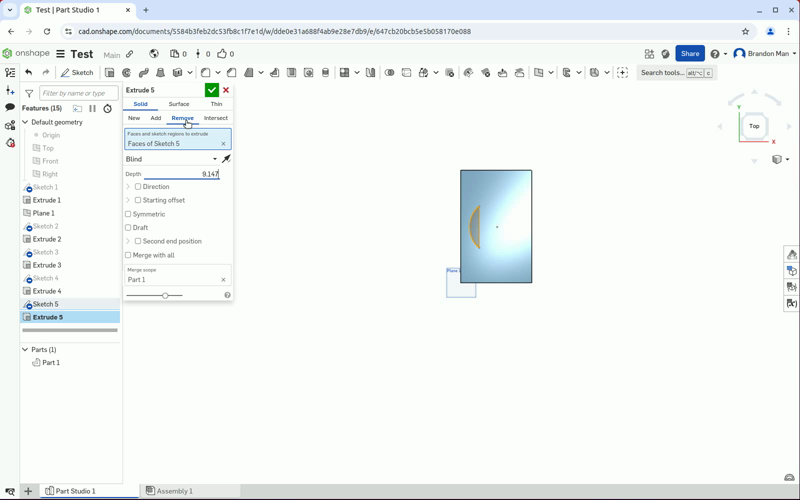
key(tab, 6)
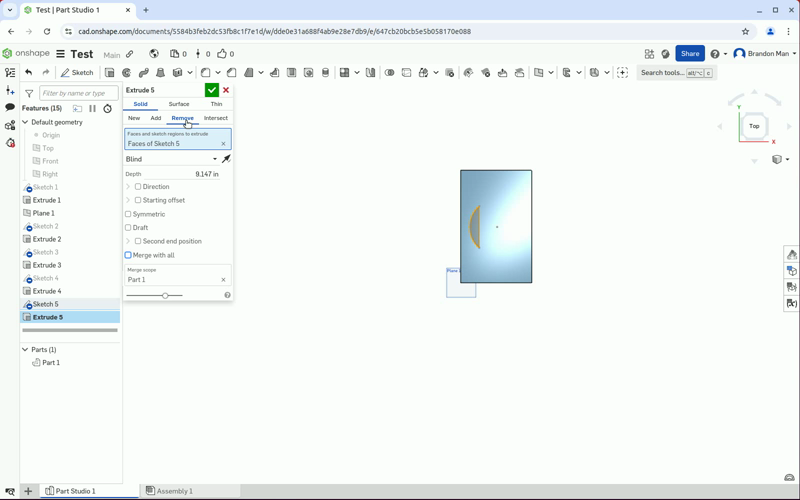
key(space)
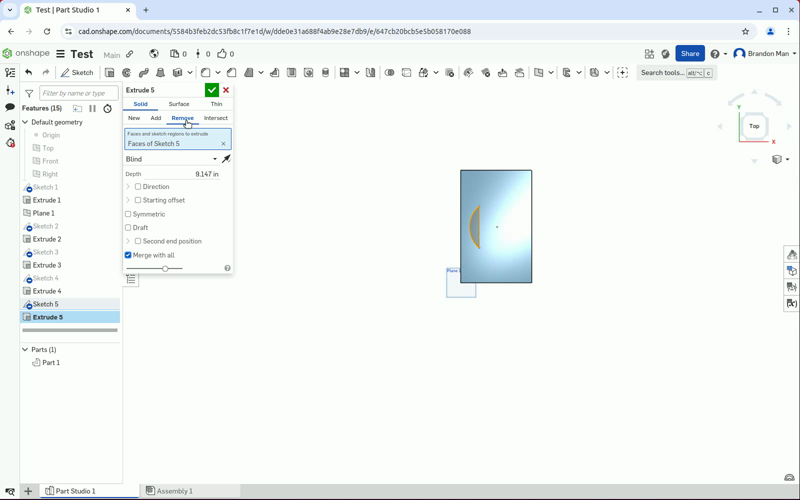
key(enter)
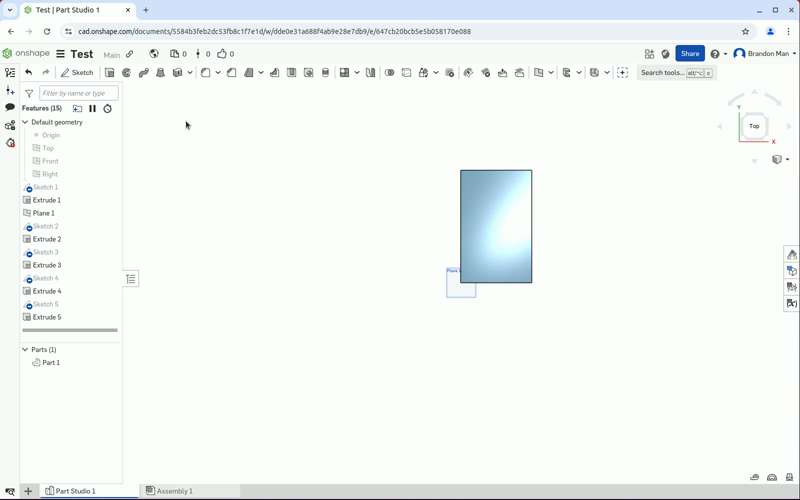
key(shift+h)
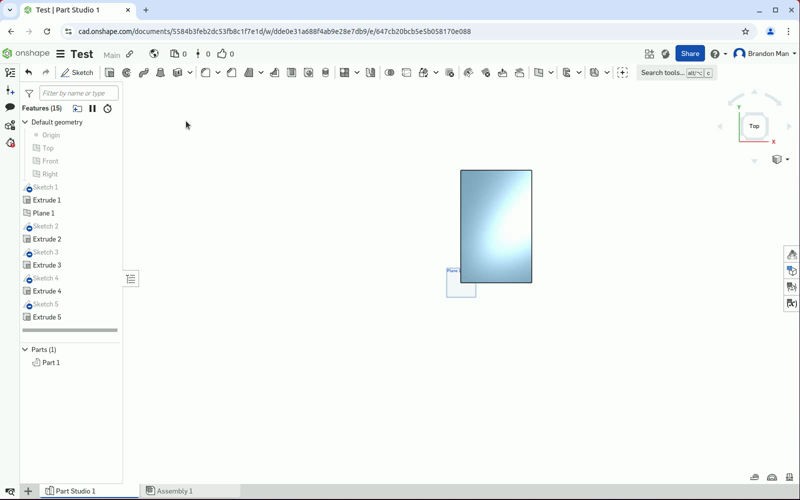
key(shift+h)
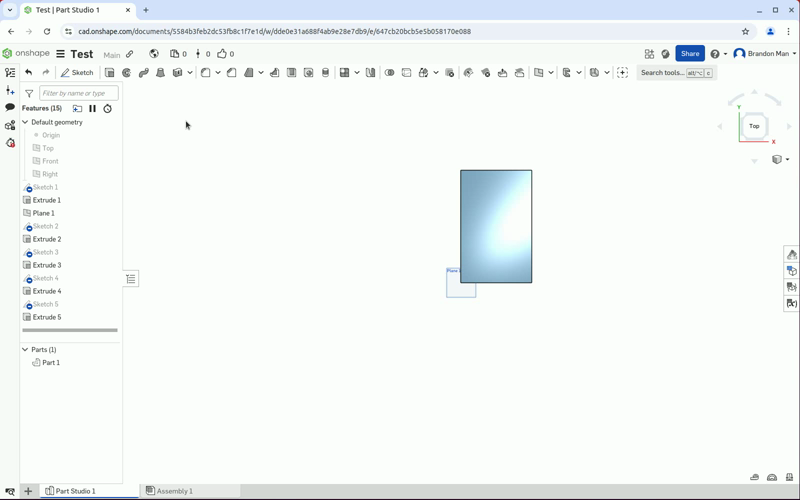
mouse_move(73, 189)
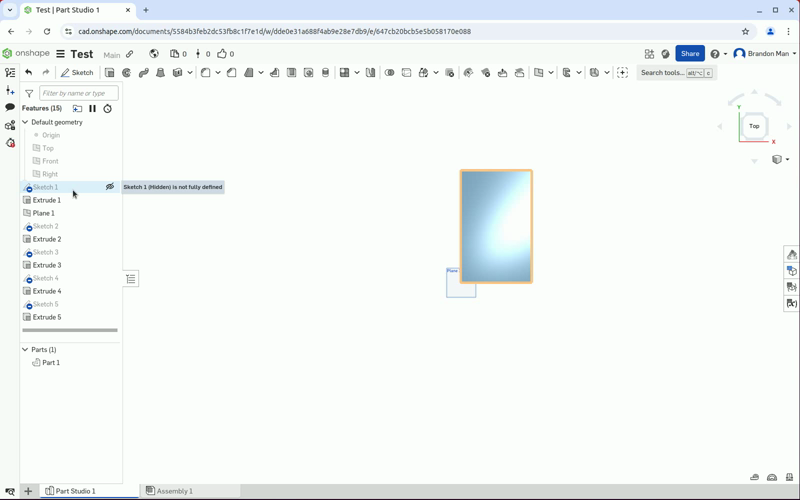
click(73, 189)
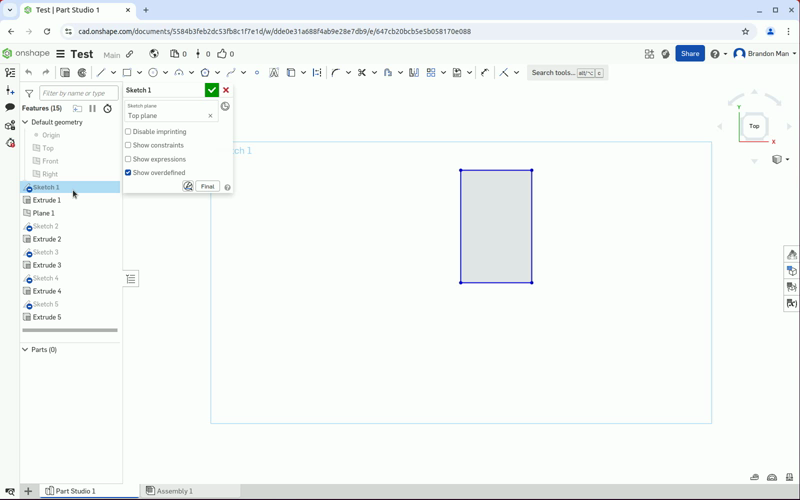
mouse_move(229, 92)
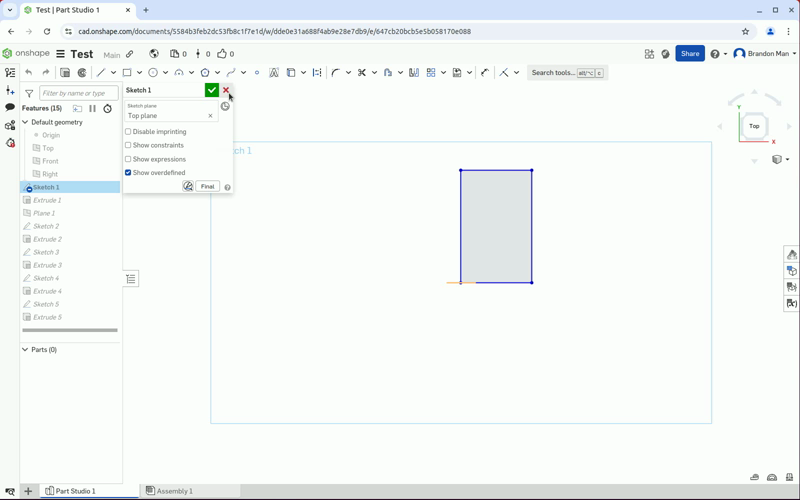
click(229, 92)
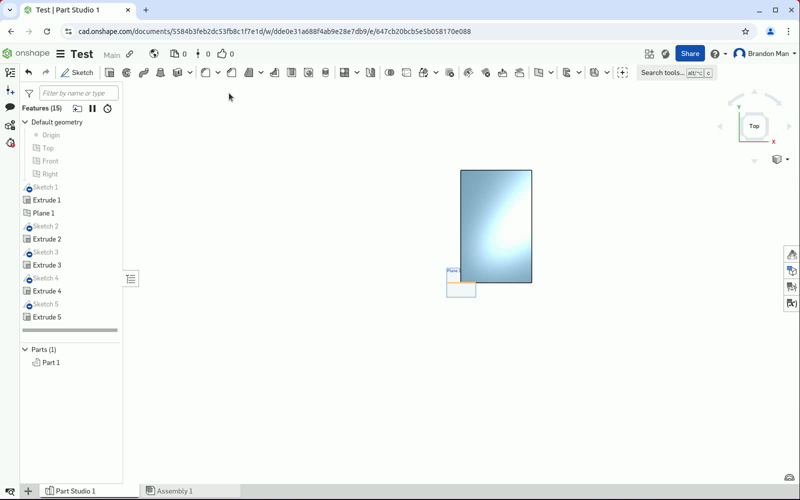
mouse_move(541, 75)
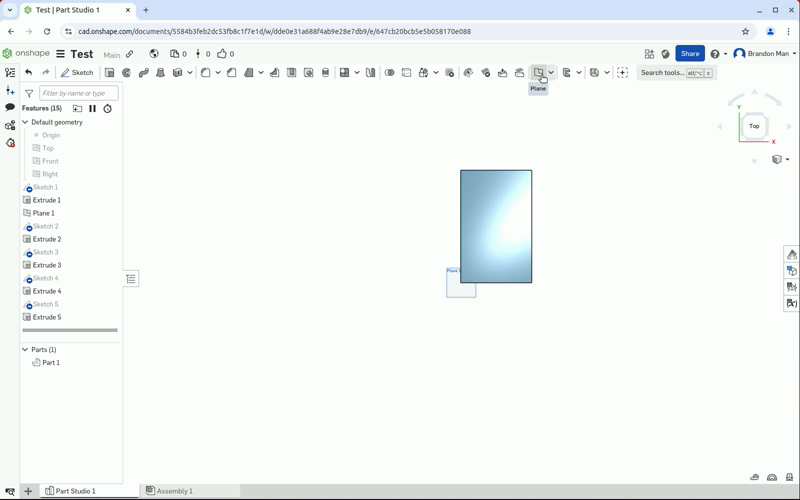
click(541, 75)
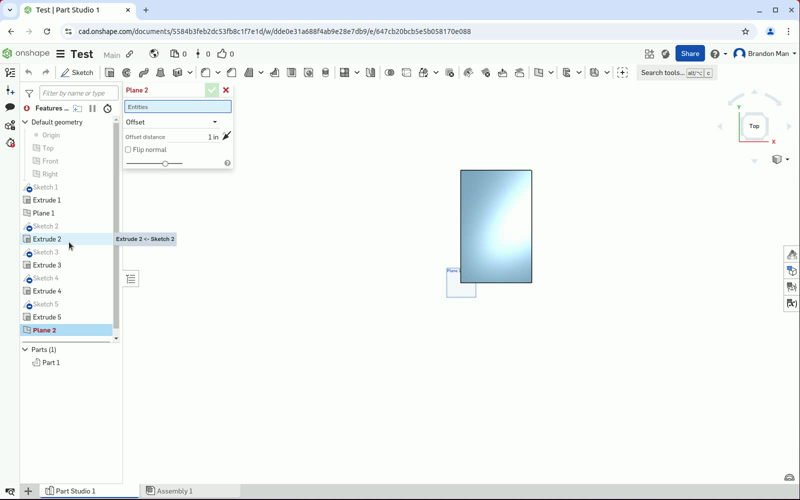
scroll(3)
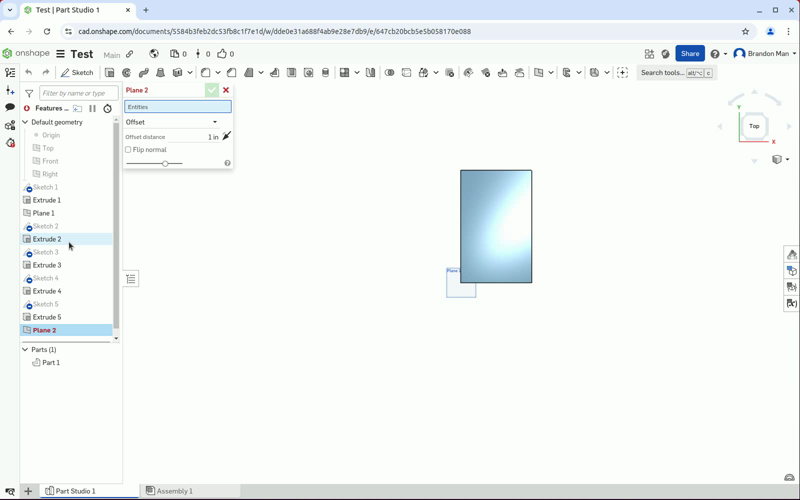
mouse_move(69, 150)
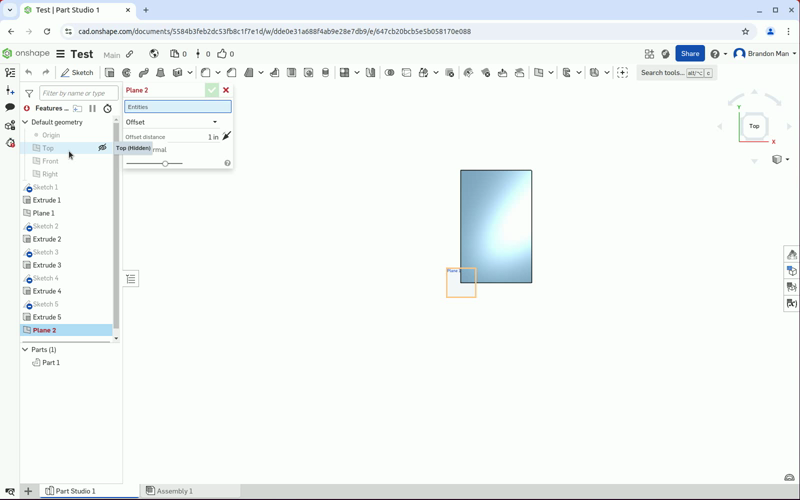
click(69, 150)
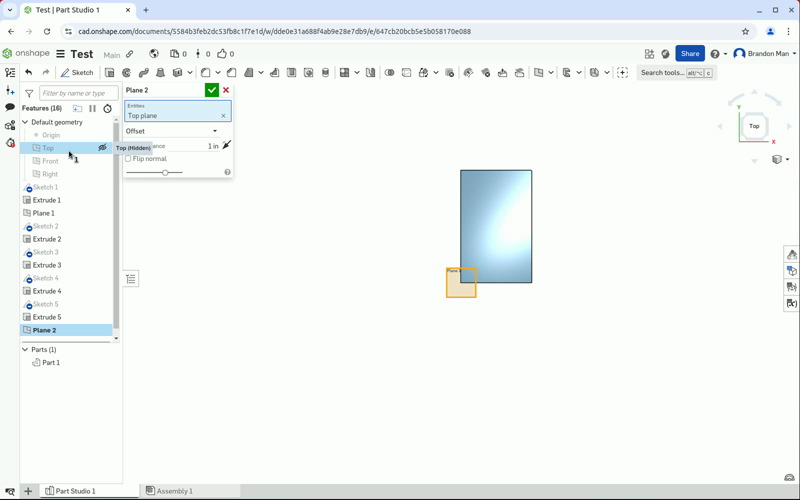
key(tab, 2)
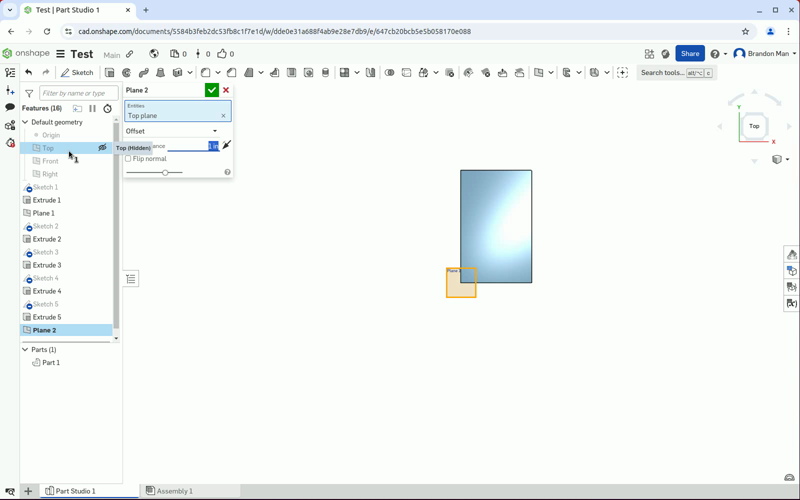
text(1.91)
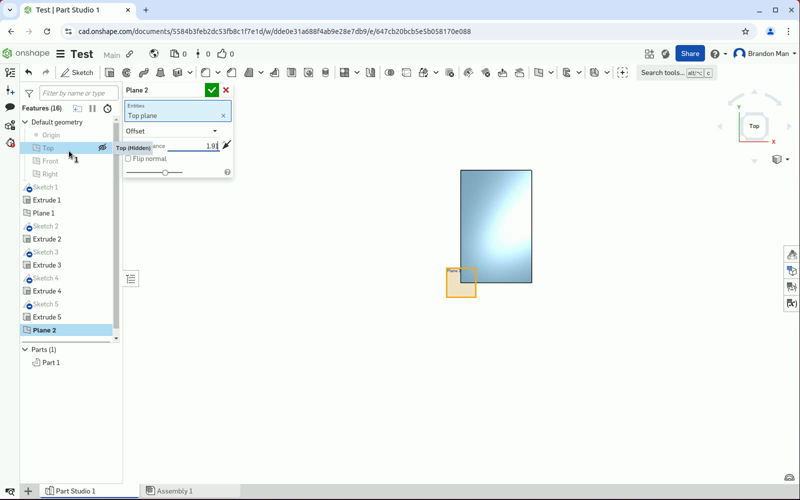
key(enter, 2)
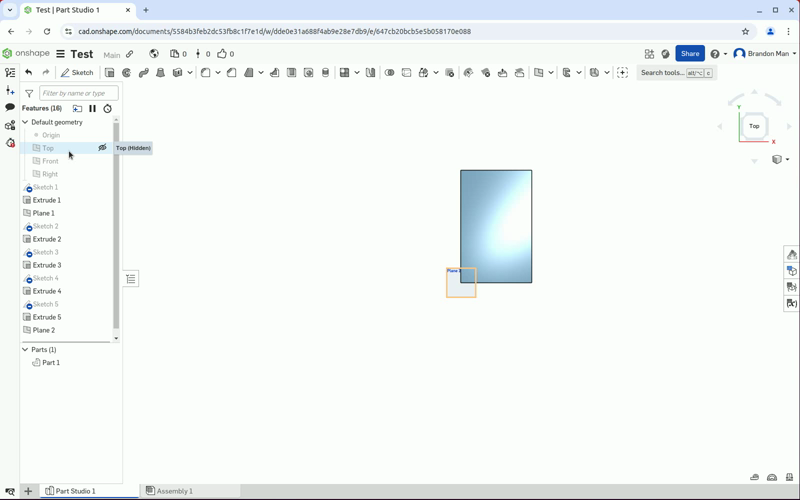
key(shift+s)
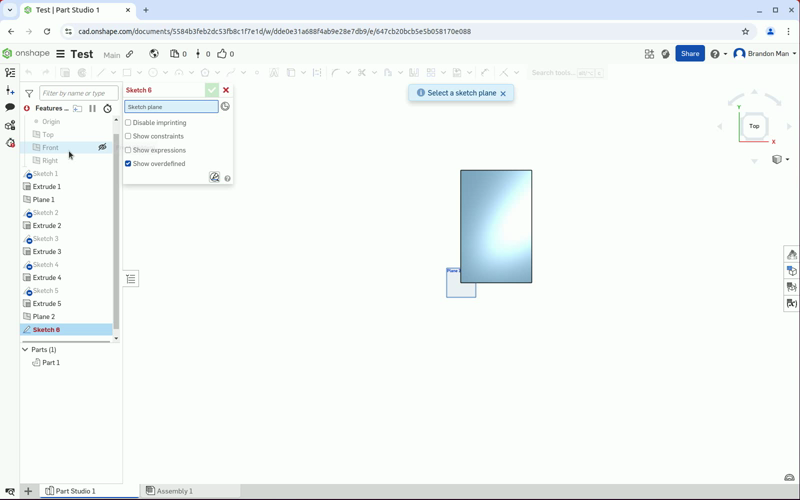
mouse_move(69, 319)
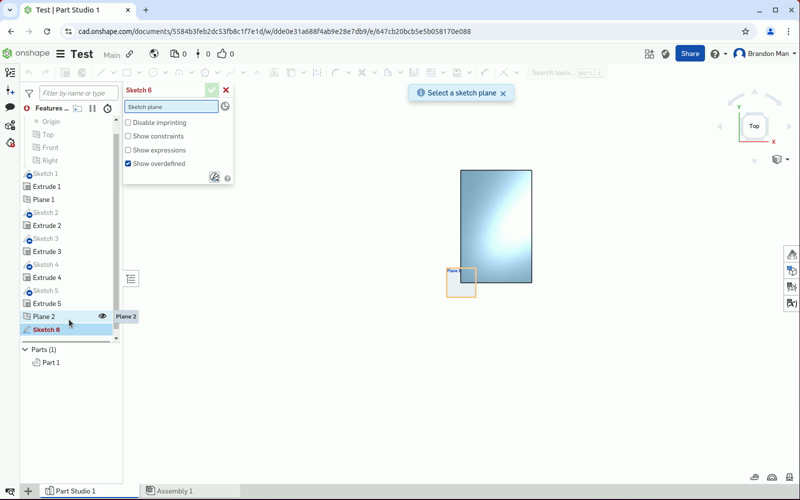
click(69, 319)
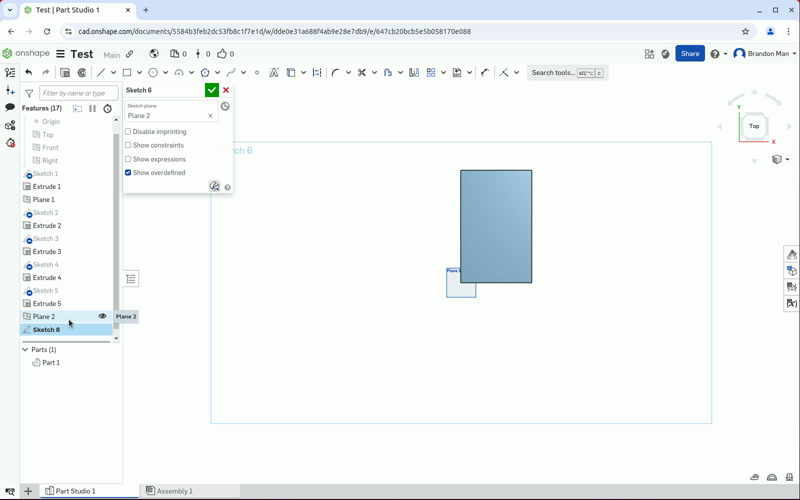
mouse_move(73, 352)
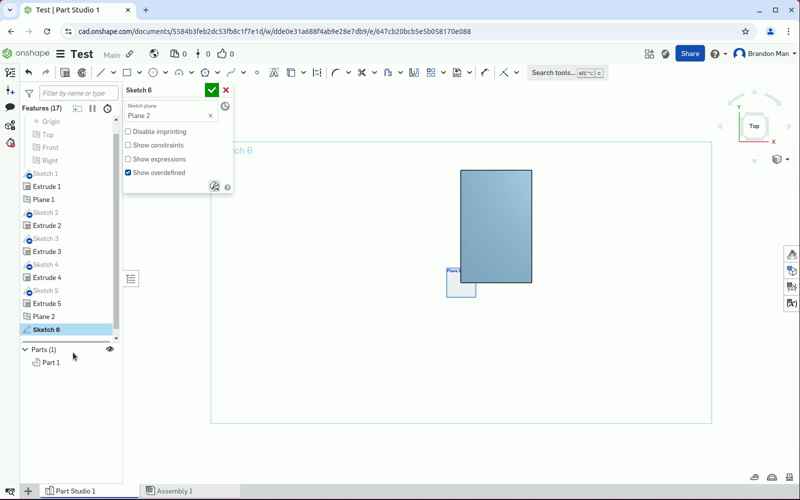
key(y)
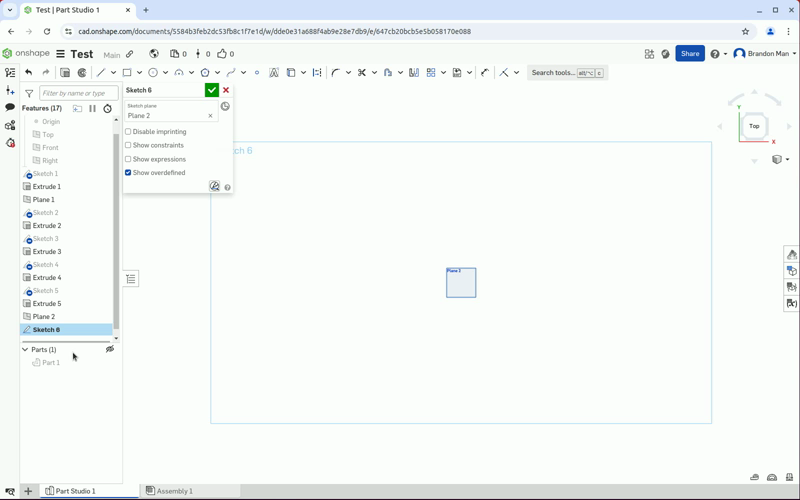
key(c)
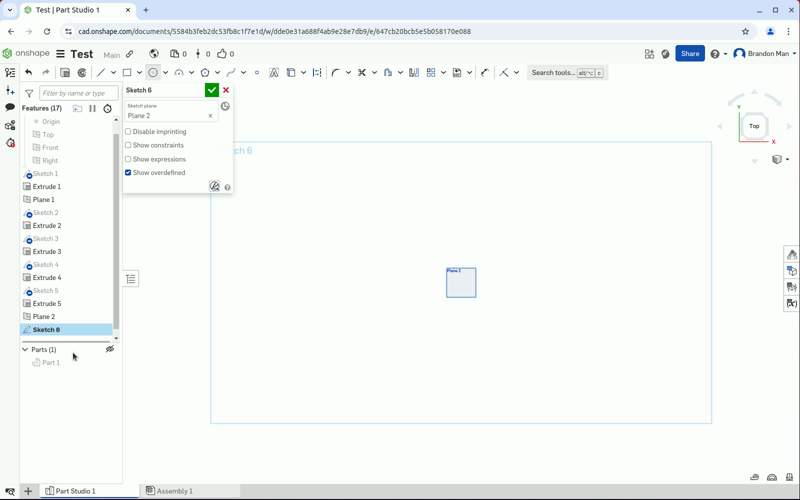
key_down(shift)
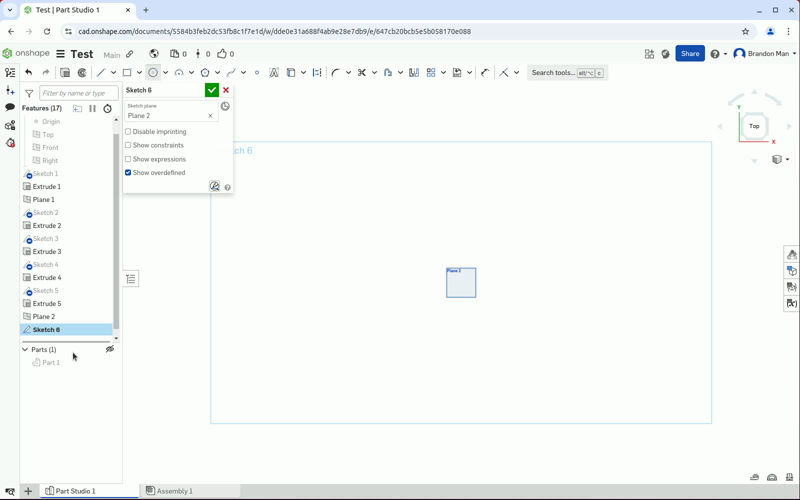
mouse_move(496, 226)
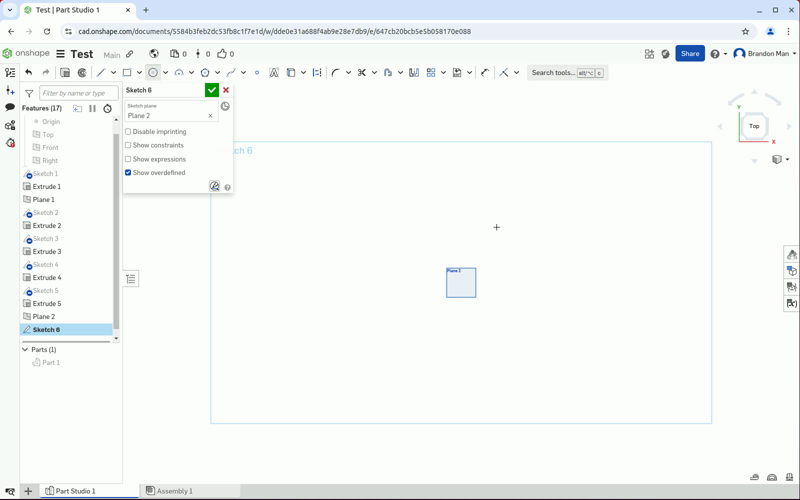
click(496, 226)
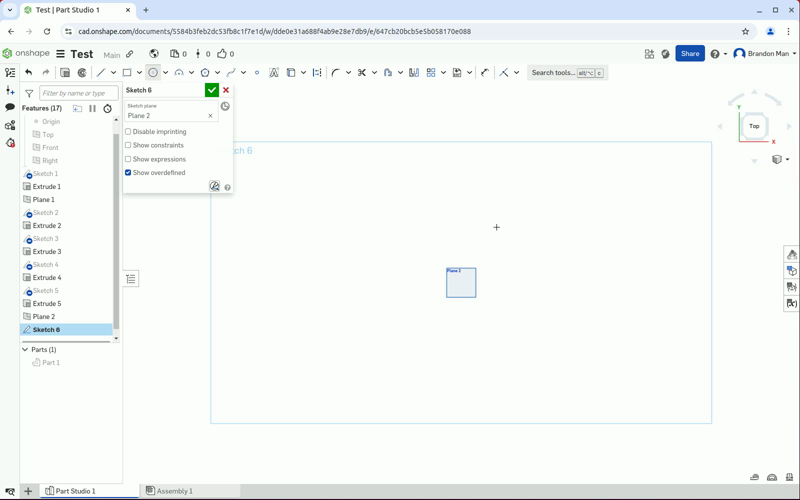
key_up(shift)
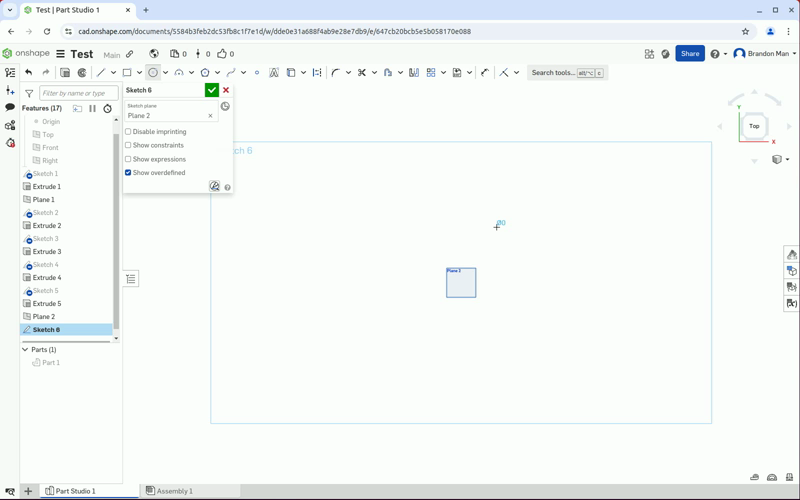
mouse_move(507, 226)
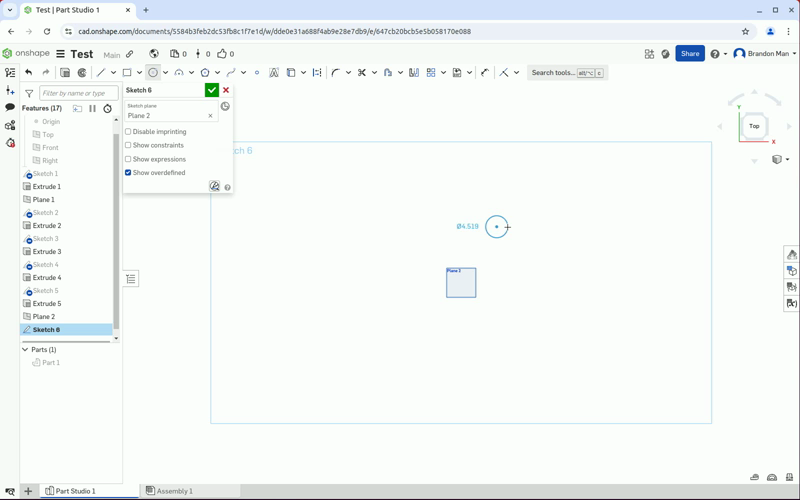
click(507, 226)
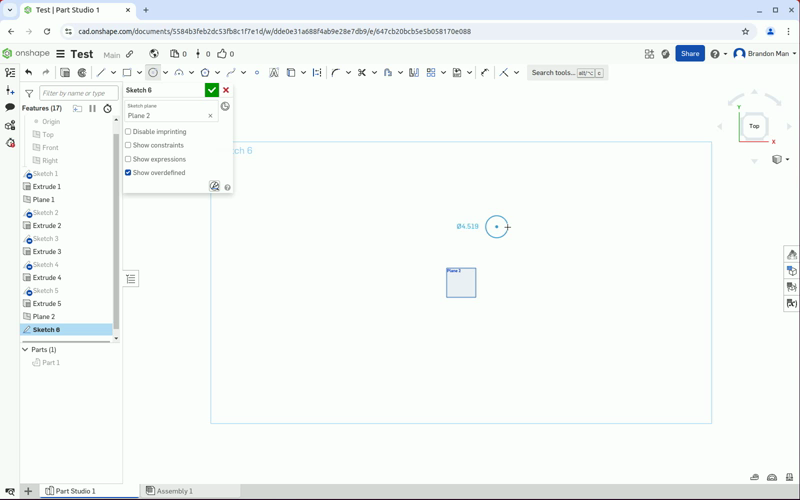
key(esc)
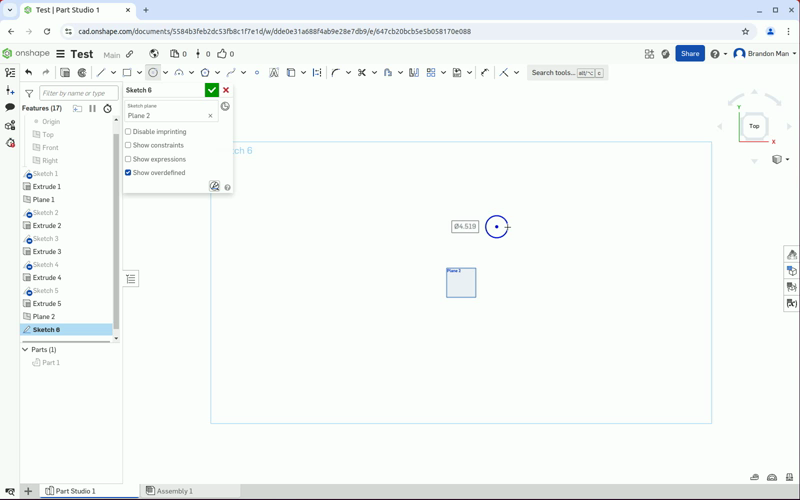
mouse_move(491, 232)
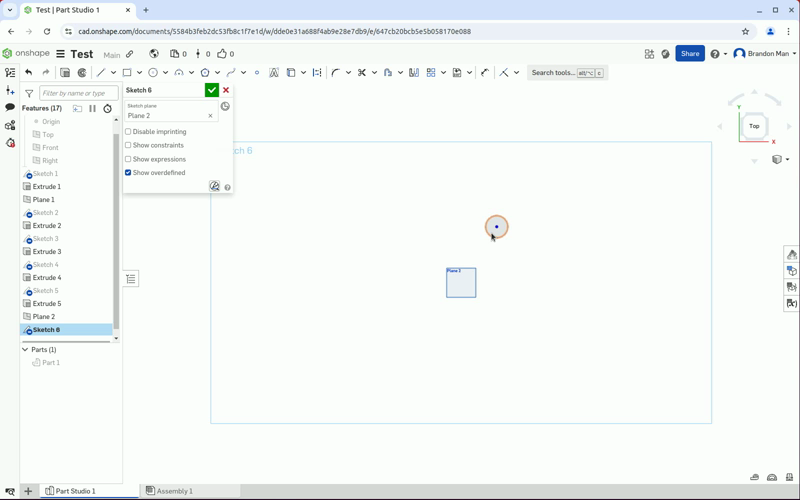
scroll(6)
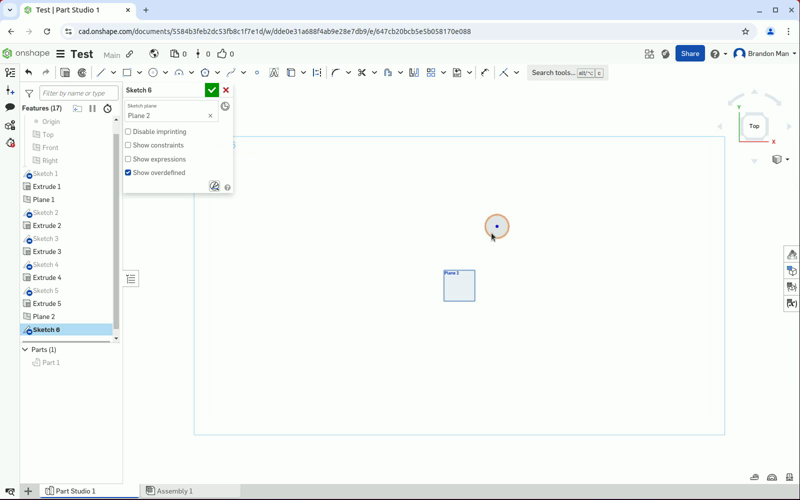
scroll(6)
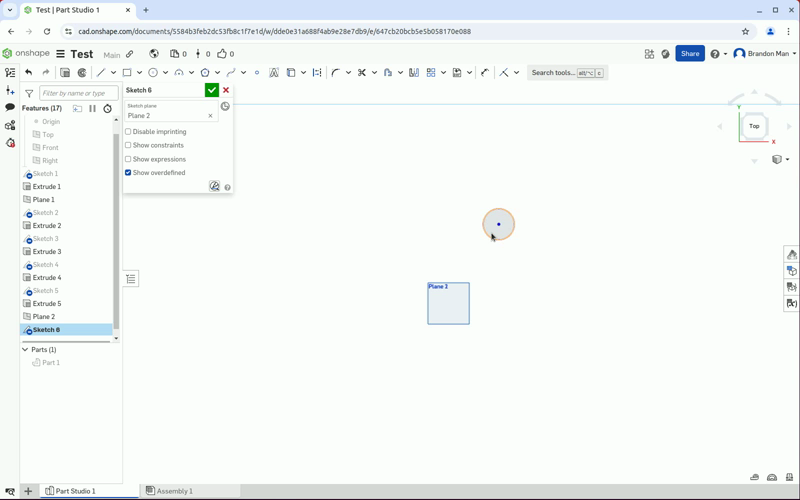
scroll(6)
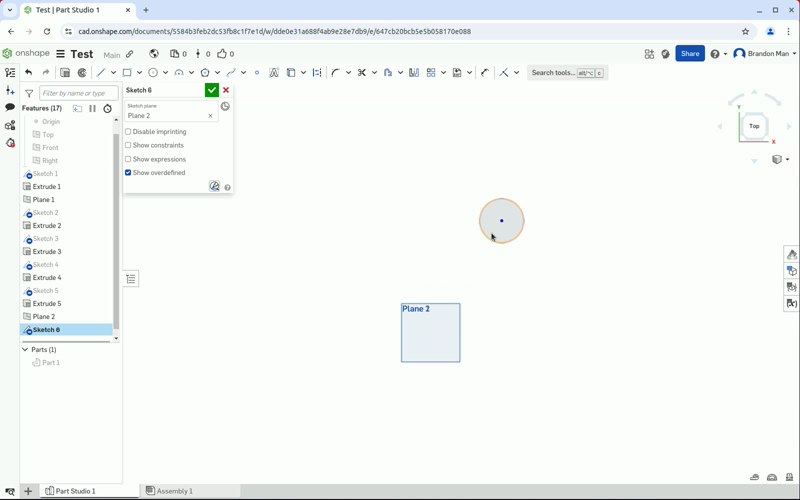
scroll(6)
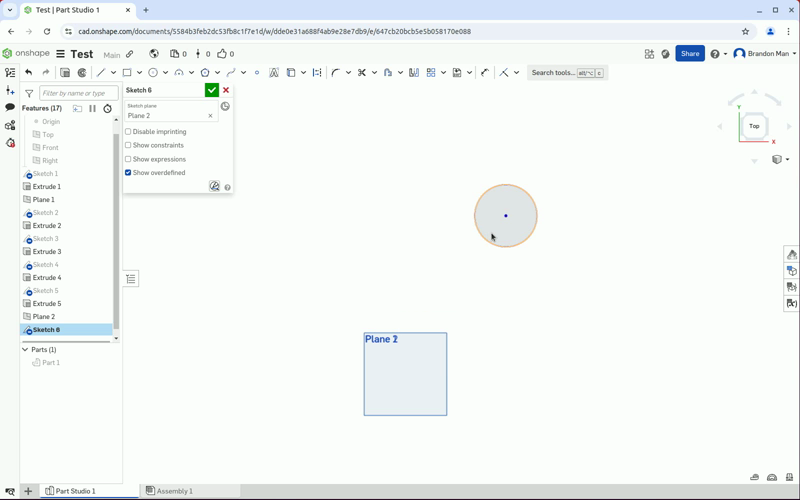
scroll(6)
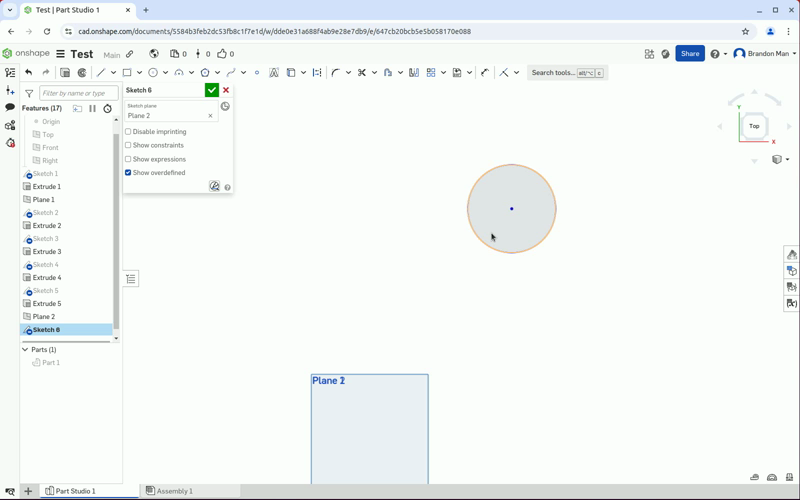
scroll(6)
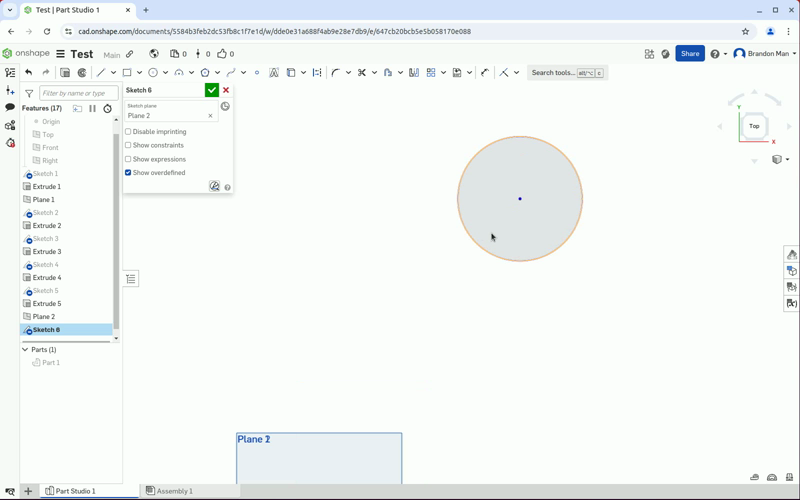
scroll(6)
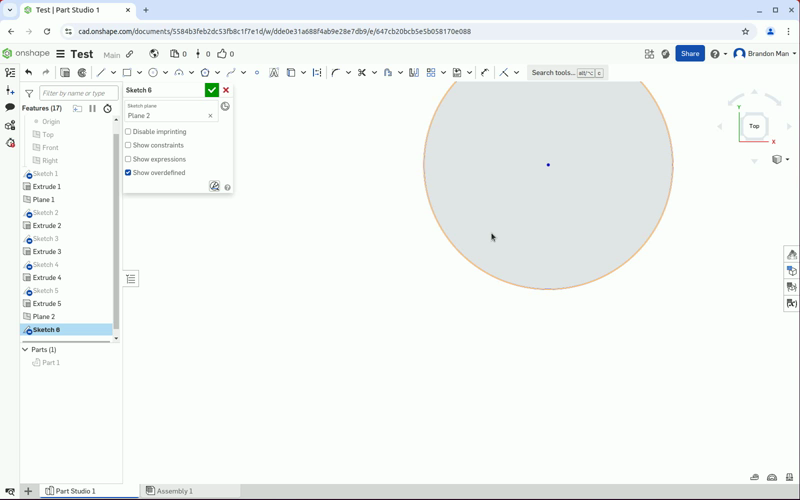
click(491, 232)
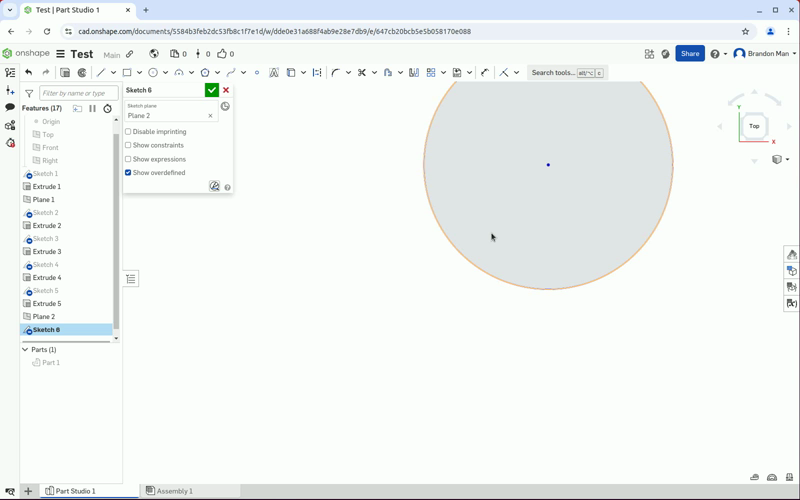
scroll(-6)
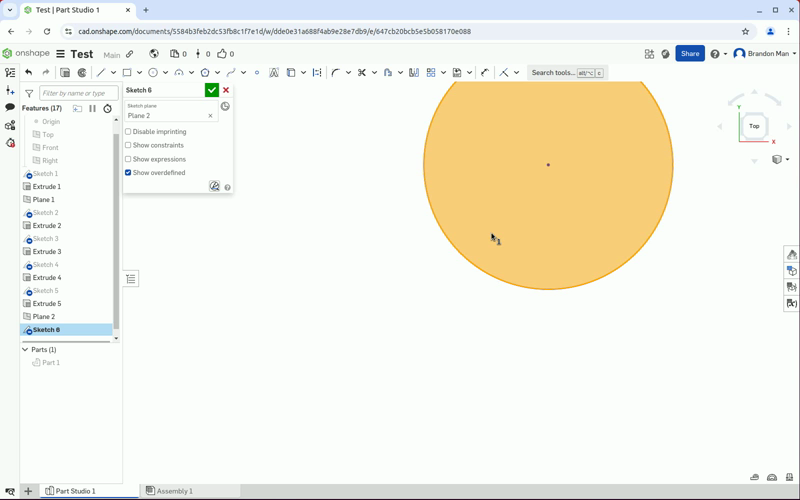
scroll(-6)
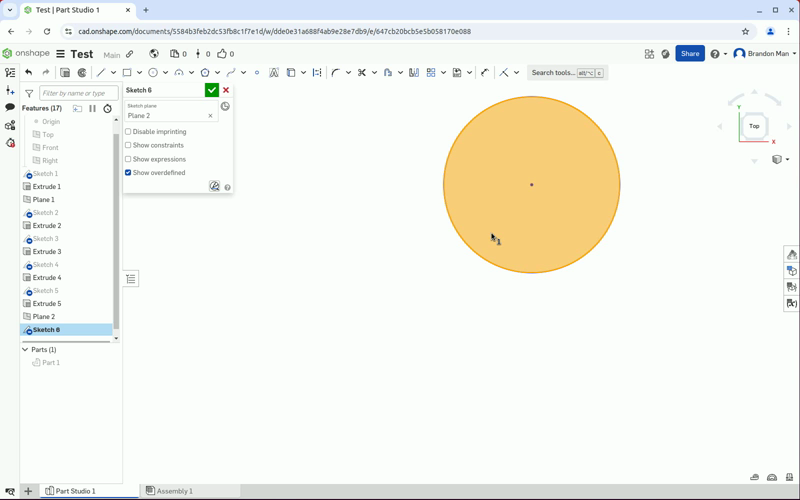
scroll(-6)
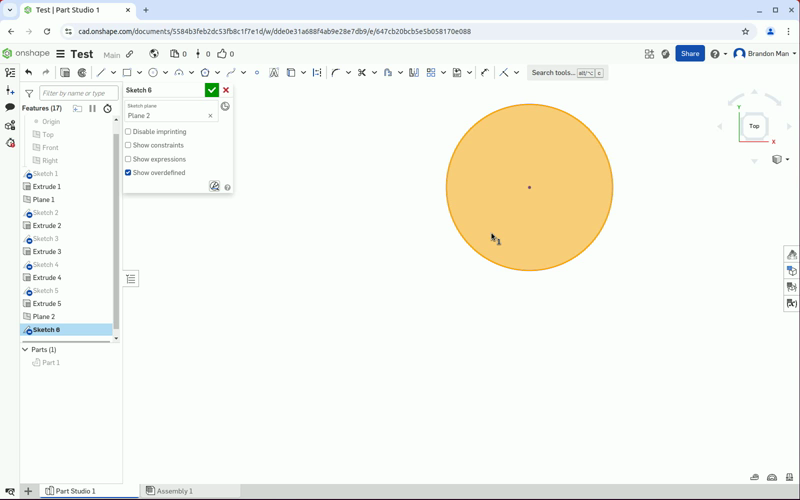
scroll(-6)
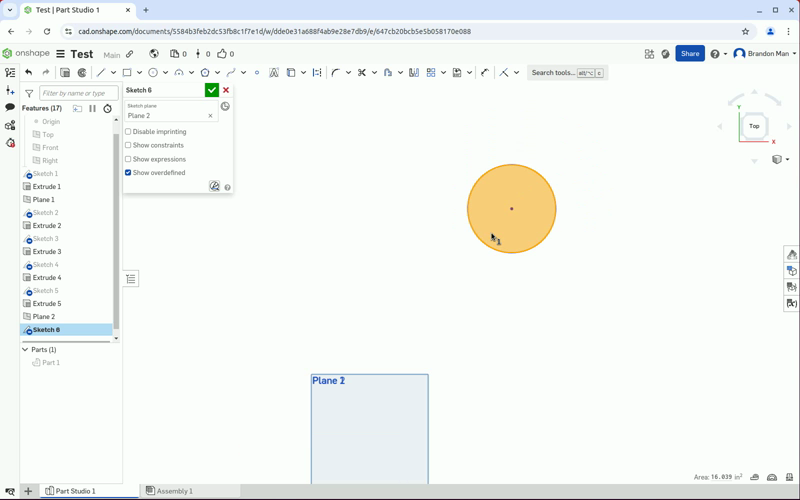
scroll(-6)
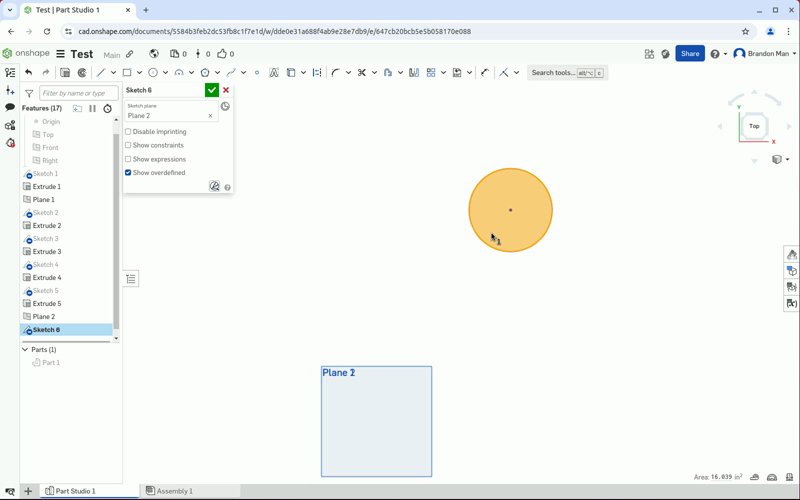
scroll(-6)
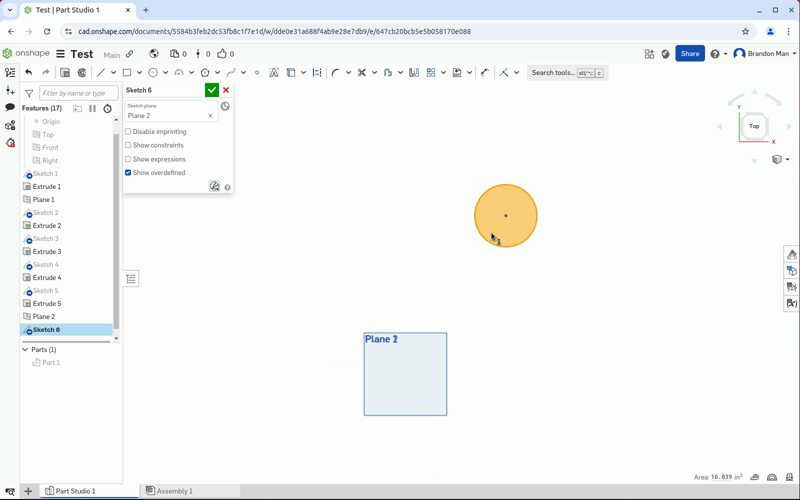
scroll(-6)
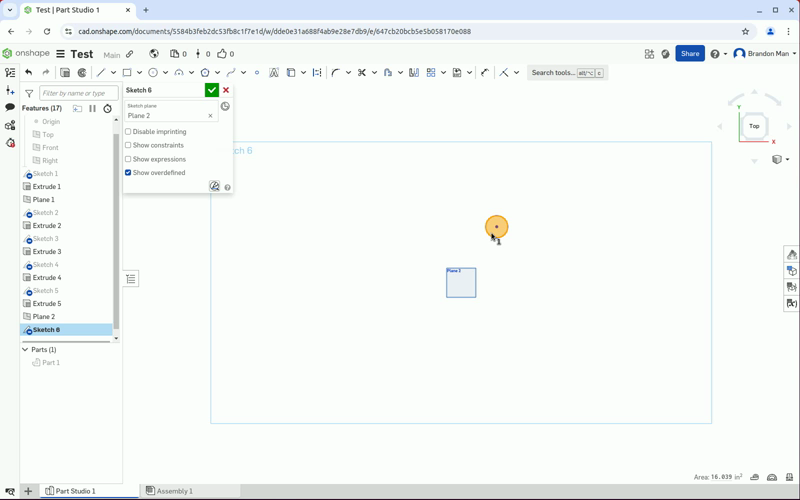
mouse_move(73, 352)
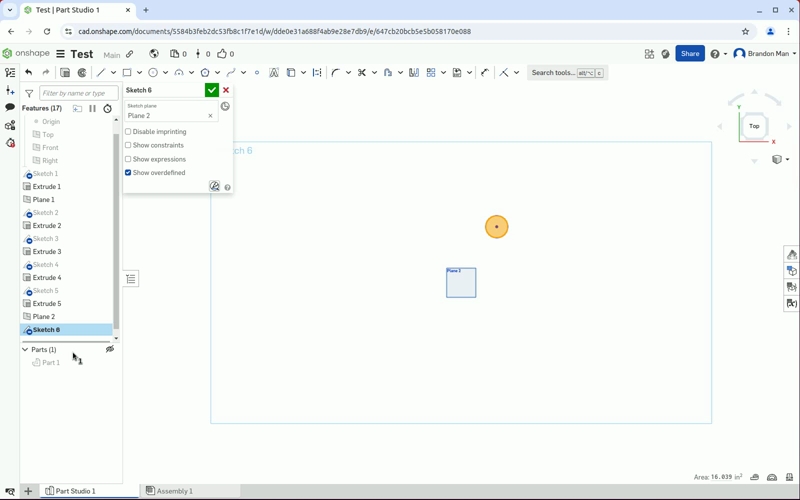
key(shift+y)
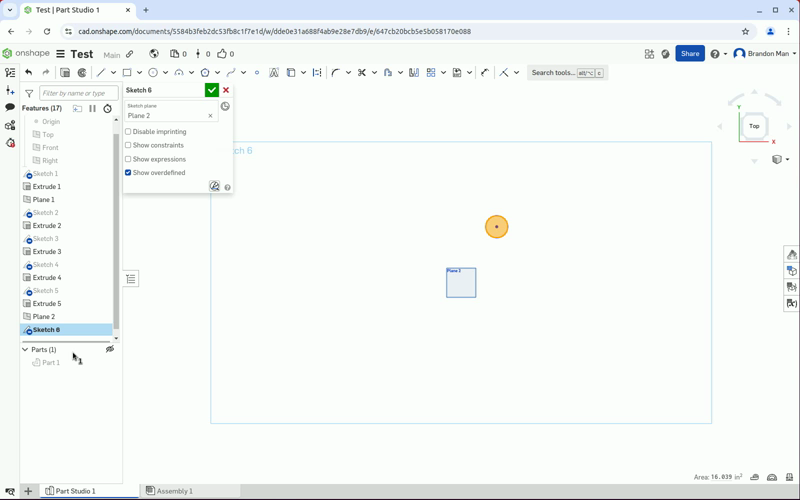
key(shift+e)
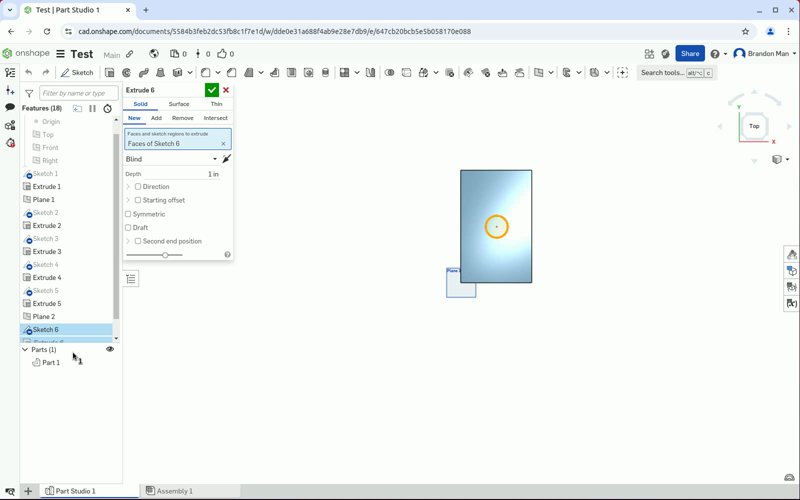
mouse_move(143, 106)
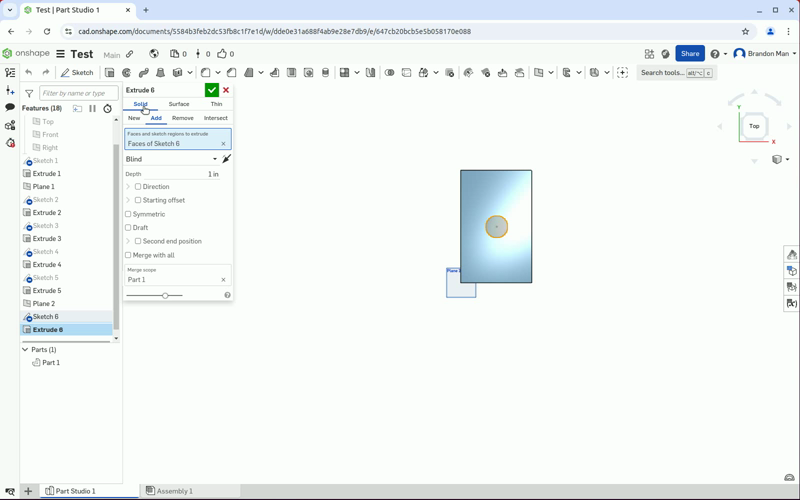
click(143, 106)
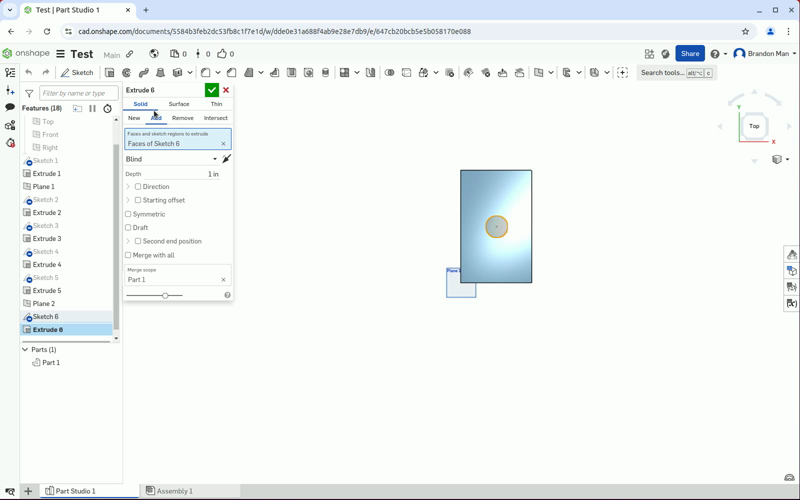
mouse_move(186, 120)
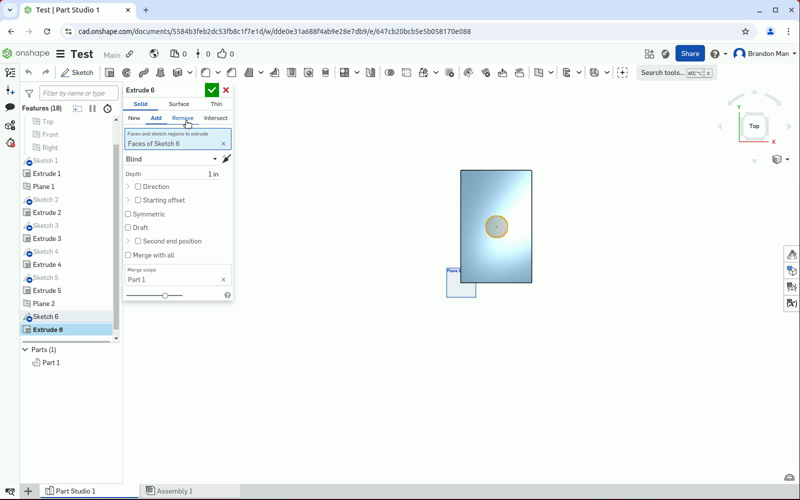
click(186, 120)
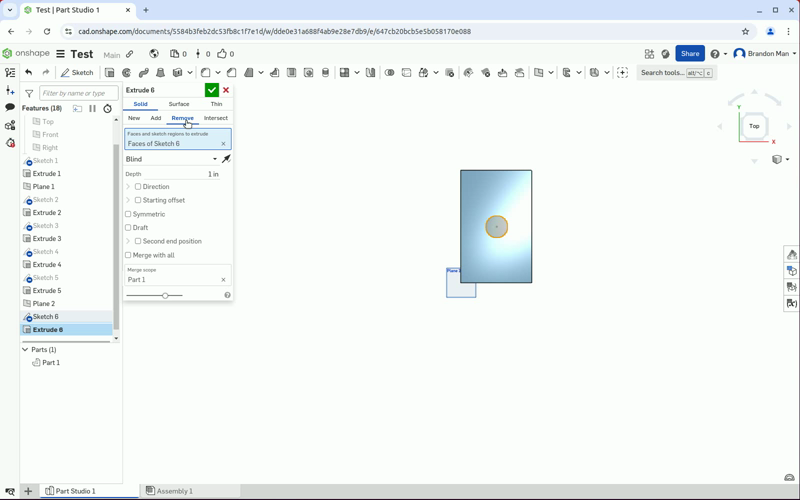
key(tab, 4)
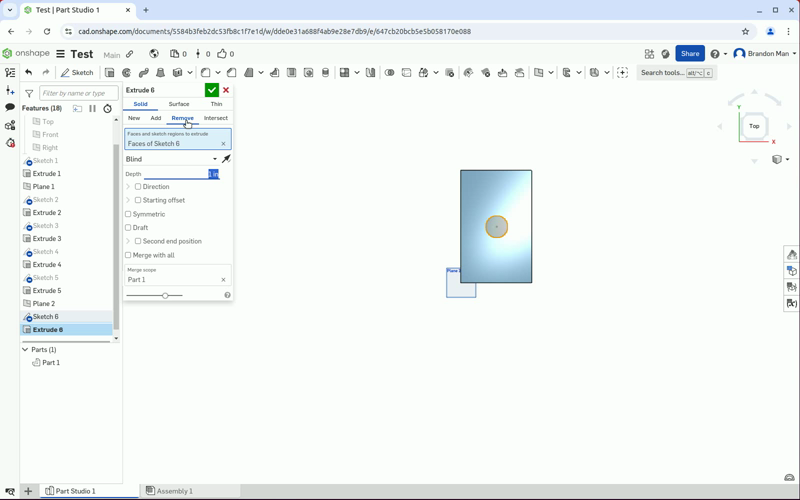
text(19.738)
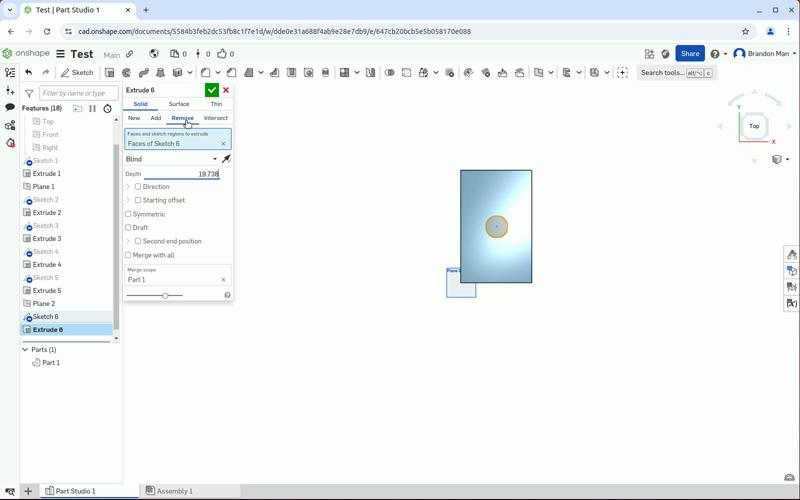
key(tab, 6)
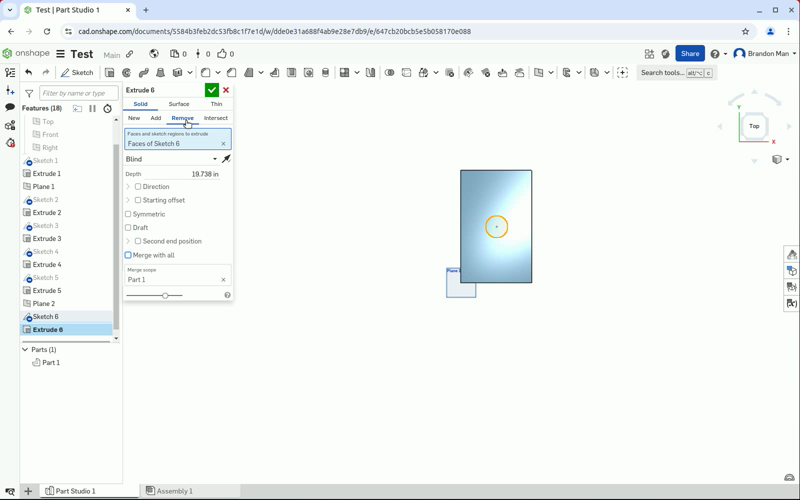
key(space)
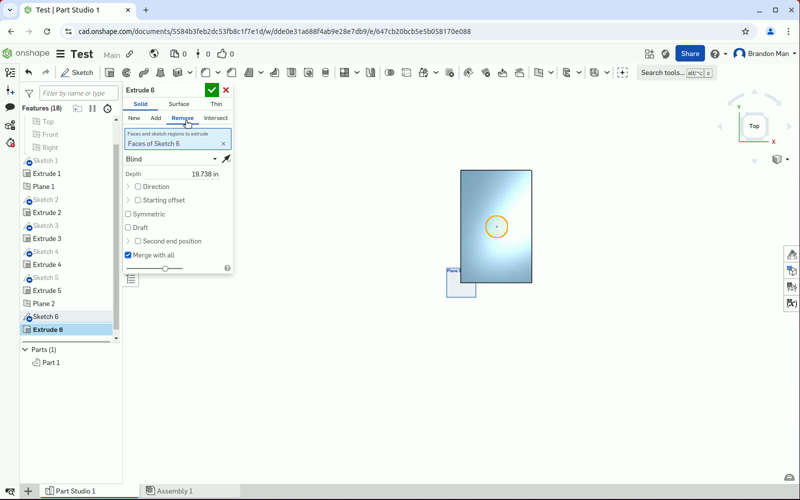
key(enter)
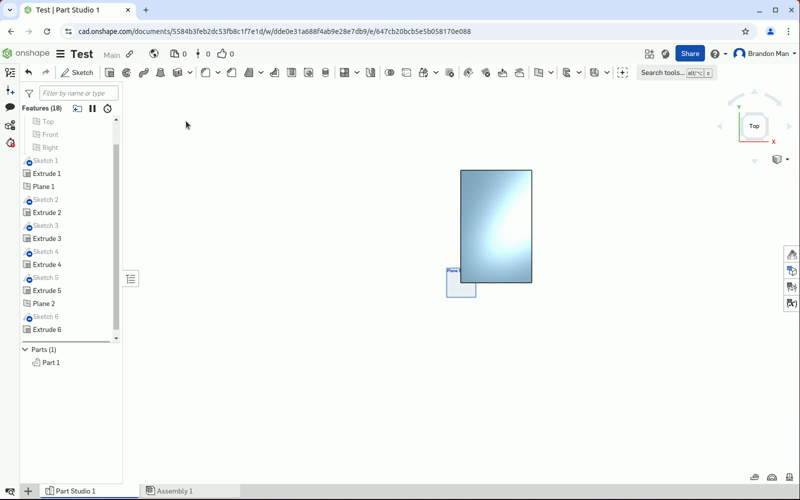
key(shift+h)
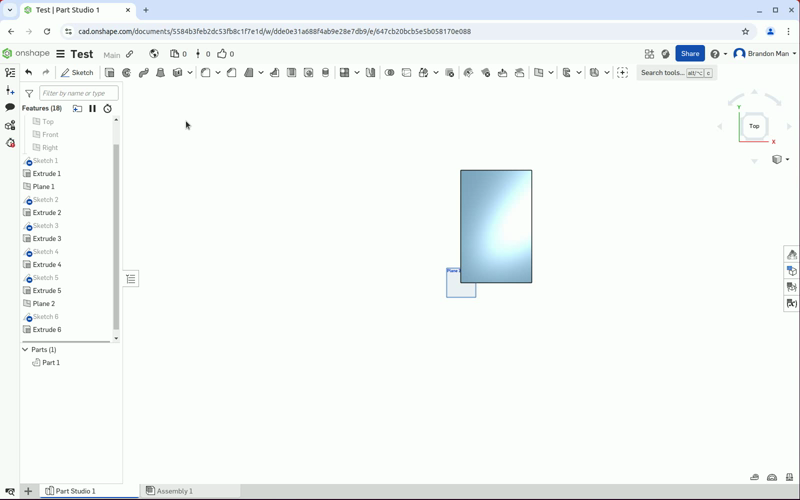
key(shift+h)
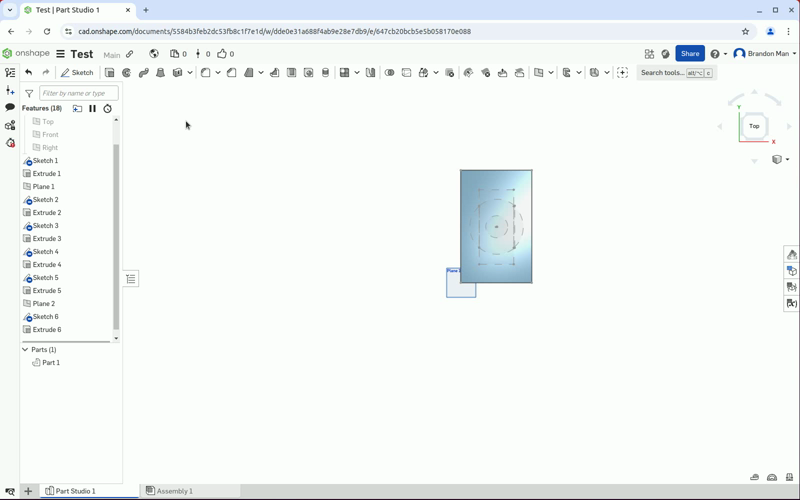
key(shift+7)
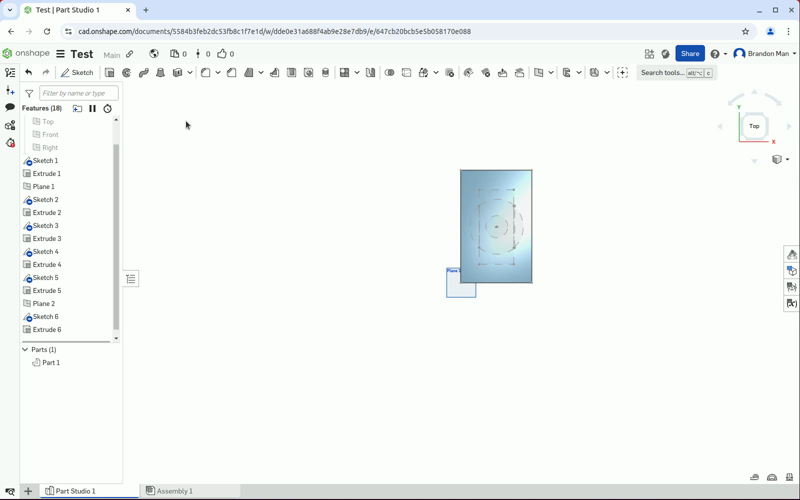
key(up, 3)
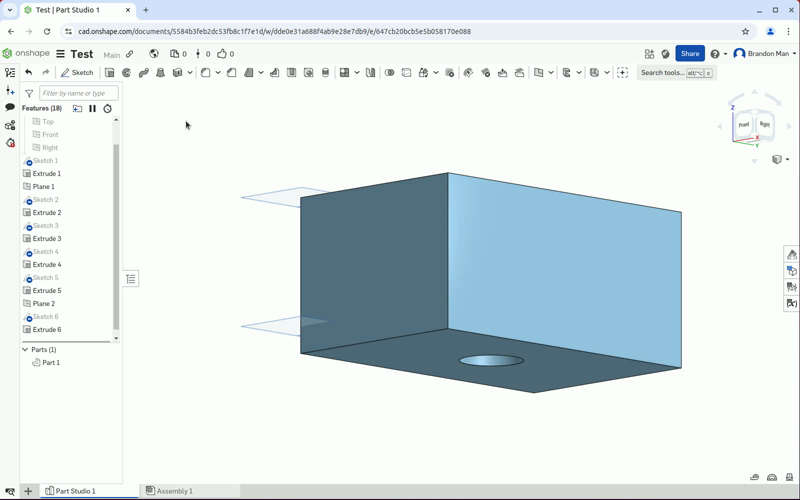
key(left, 3)
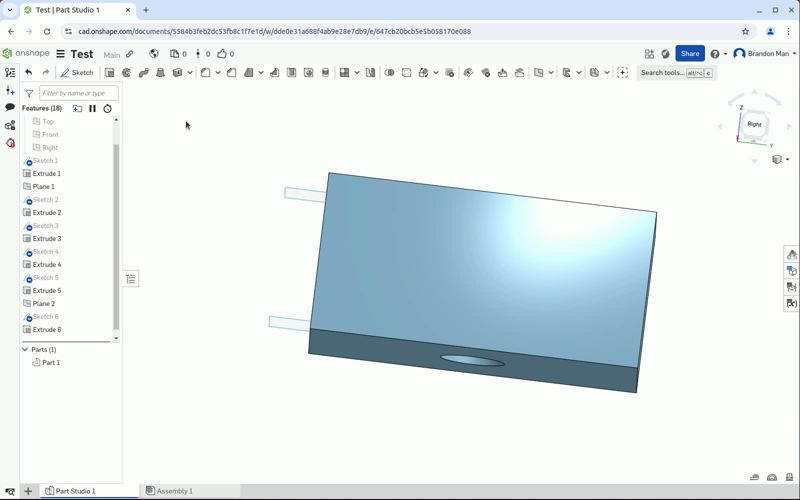
key(right, 3)
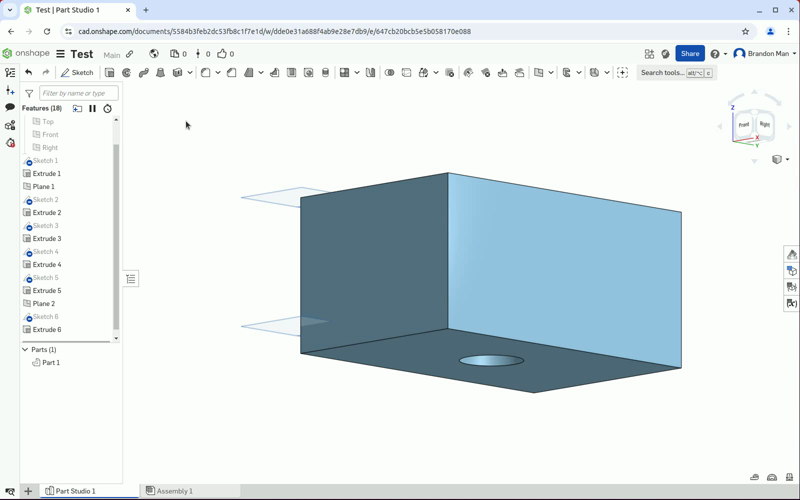
key(down, 3)
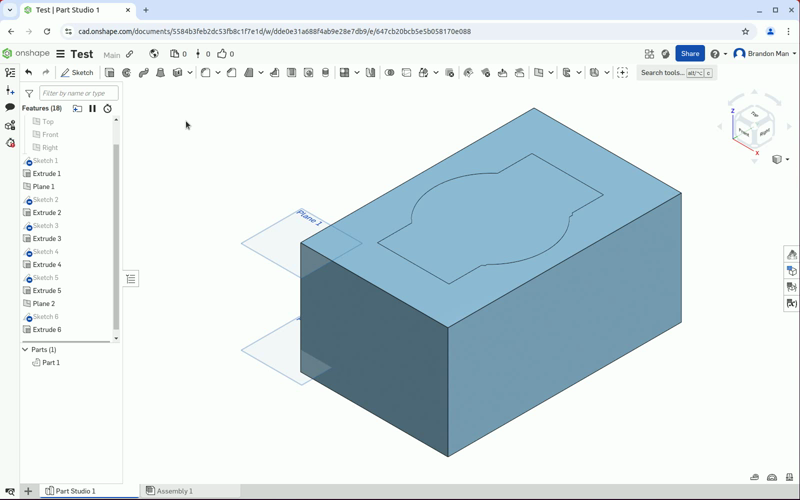
mouse_move(69, 163)
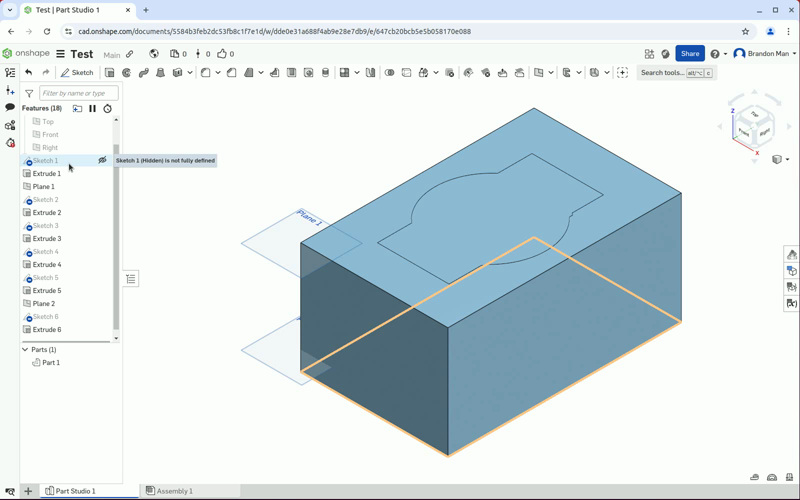
click(69, 163)